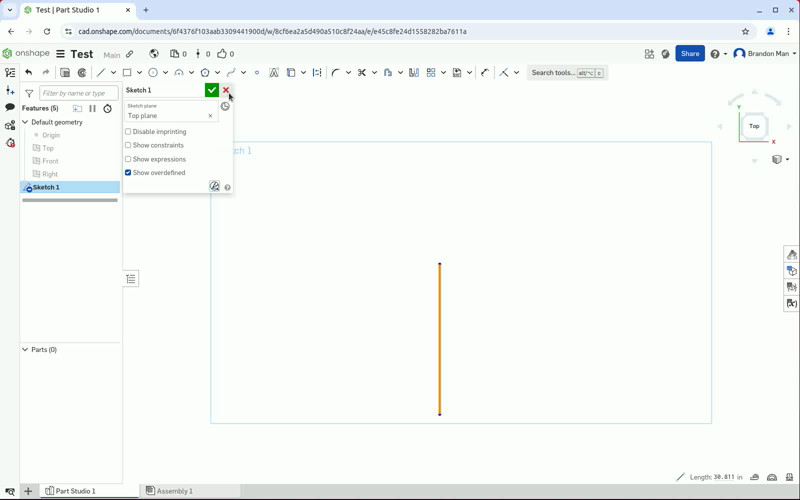
key(shift+h)
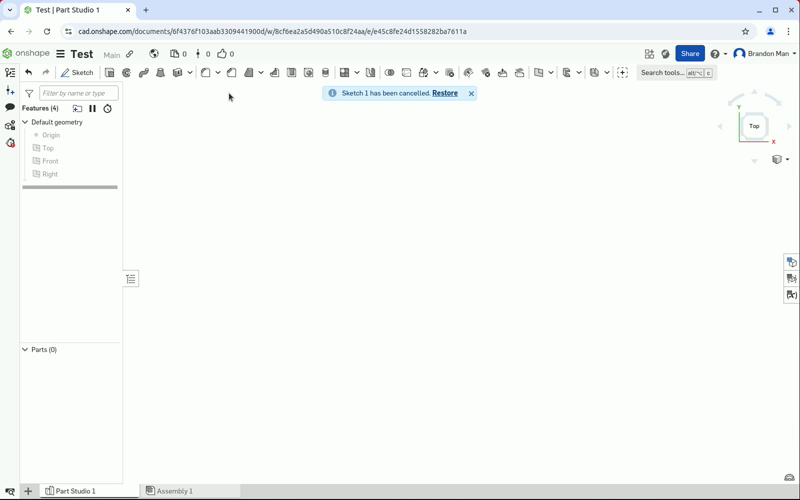
mouse_move(73, 352)
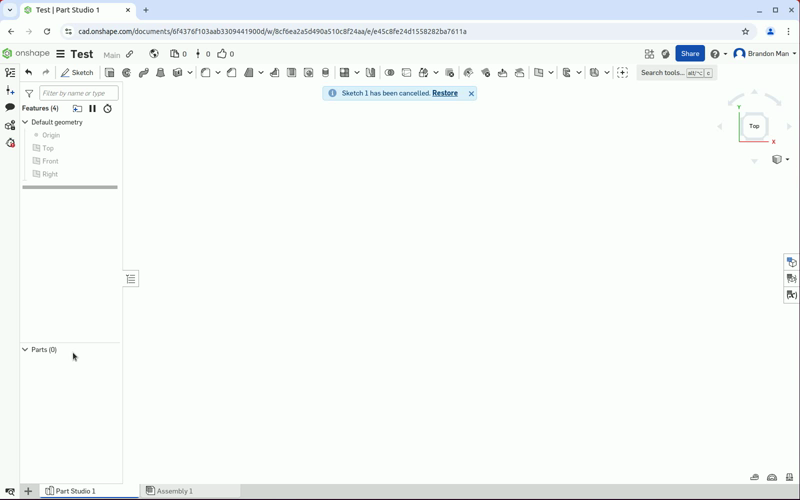
key(y)
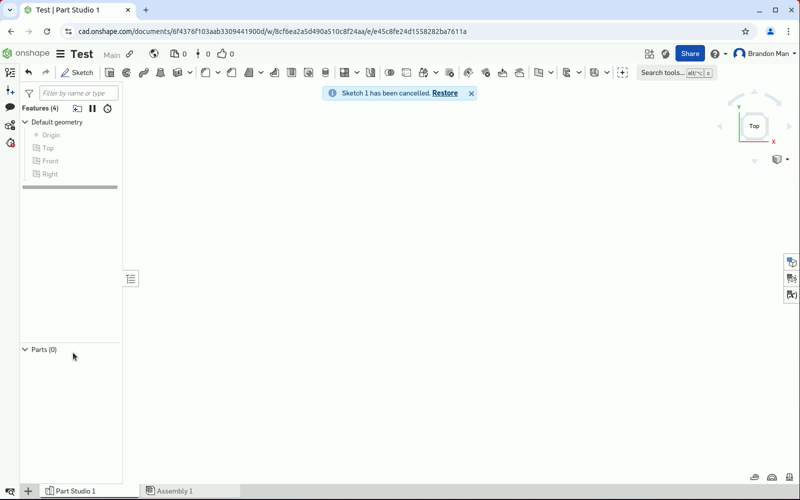
key(shift+p)
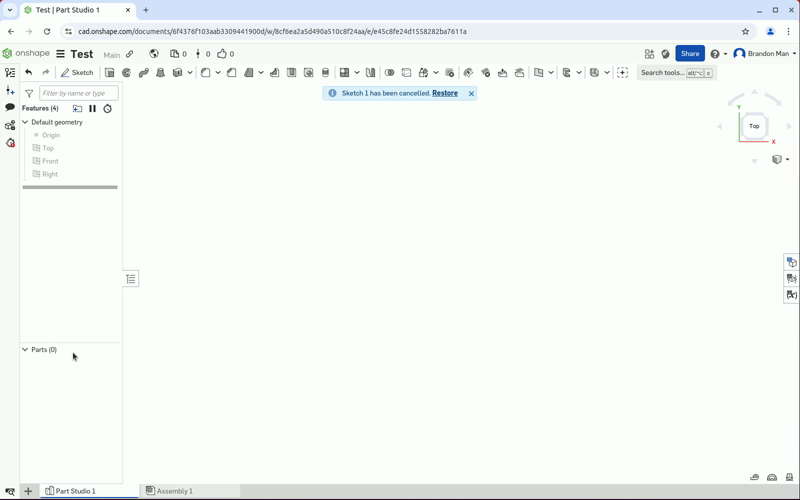
key(space)
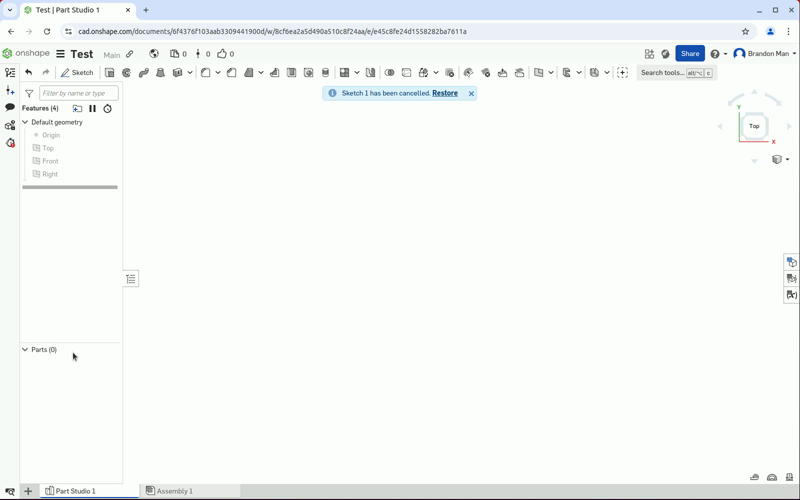
key_down(shift)
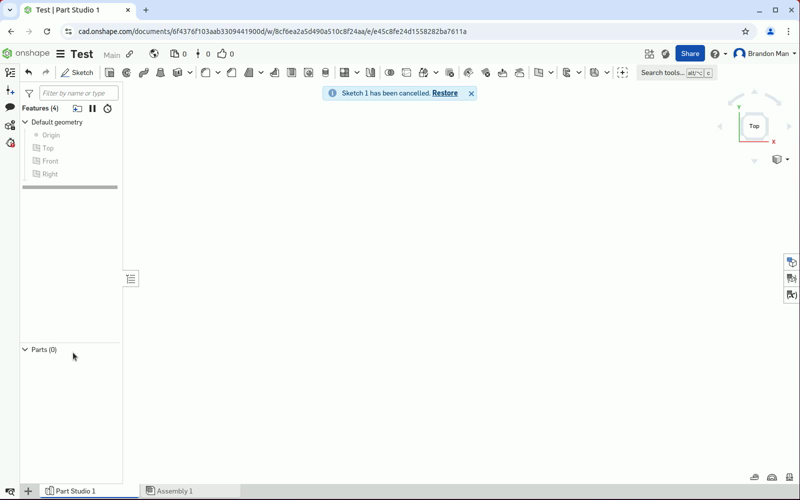
key(up)
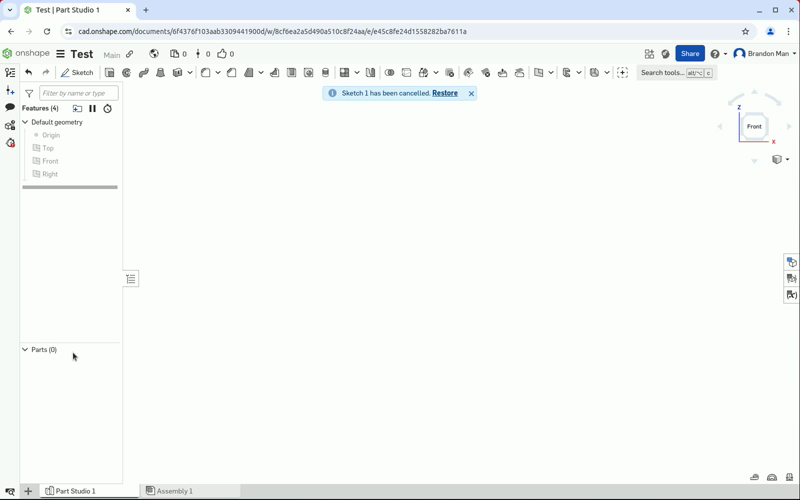
key_up(shift)
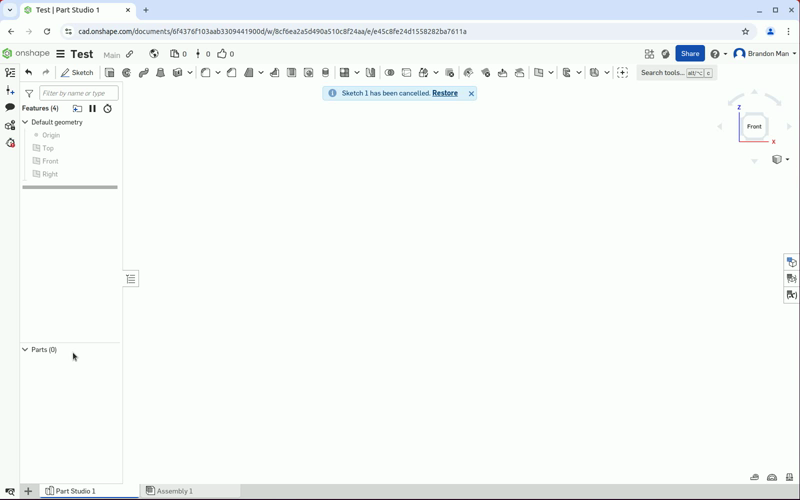
mouse_move(73, 352)
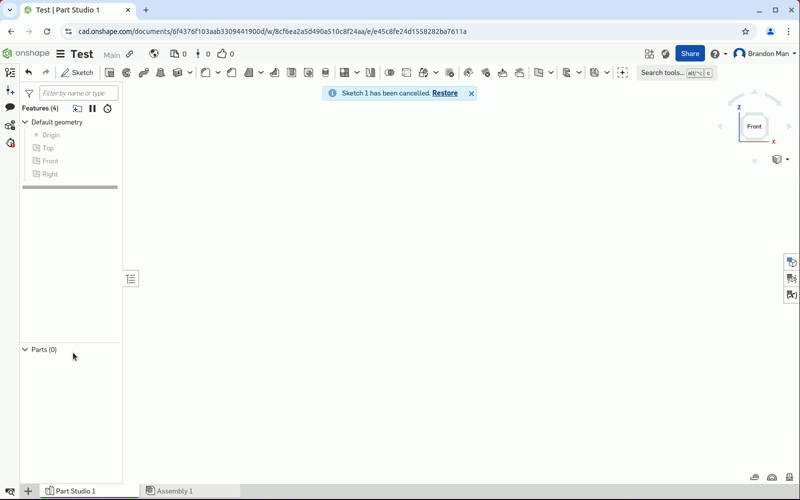
key(shift+y)
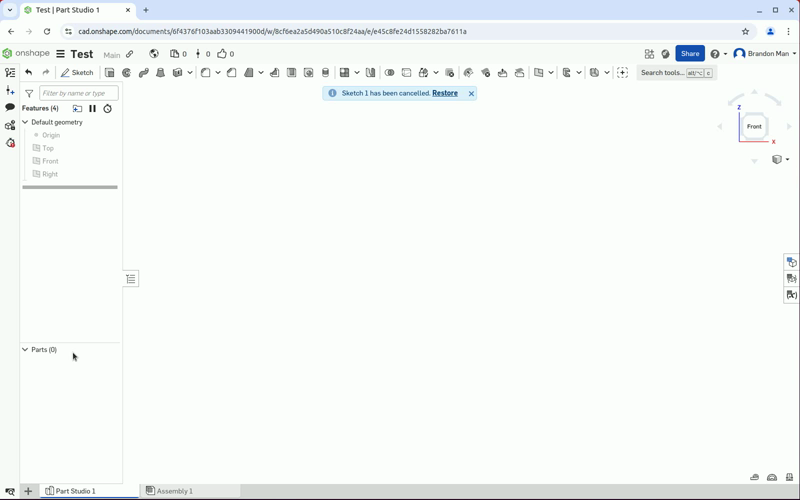
key(shift+s)
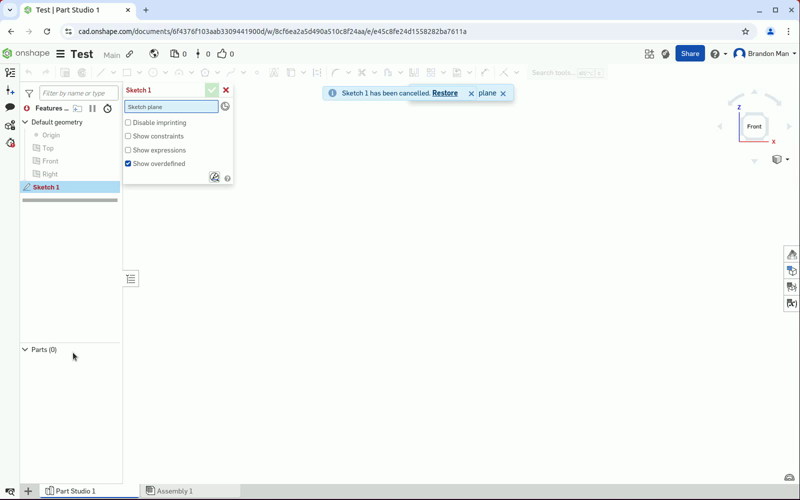
mouse_move(73, 163)
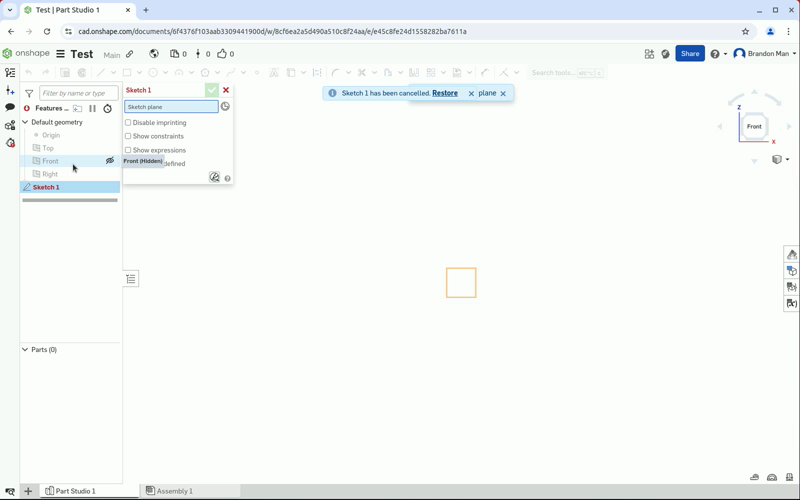
click(73, 163)
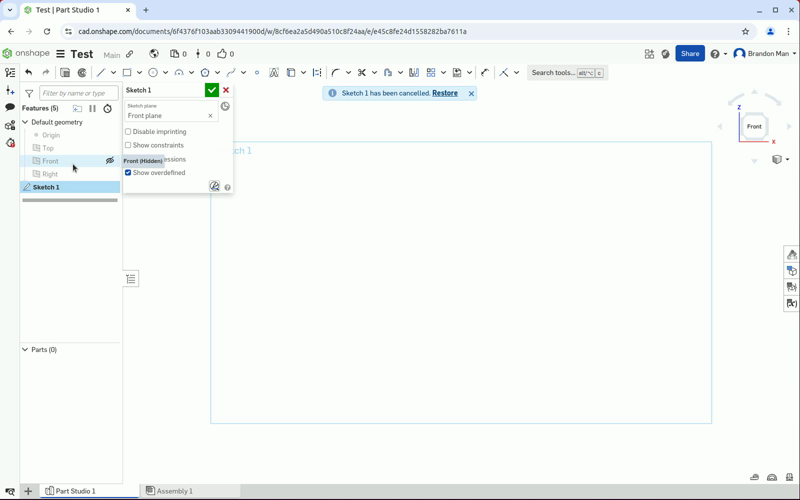
mouse_move(73, 352)
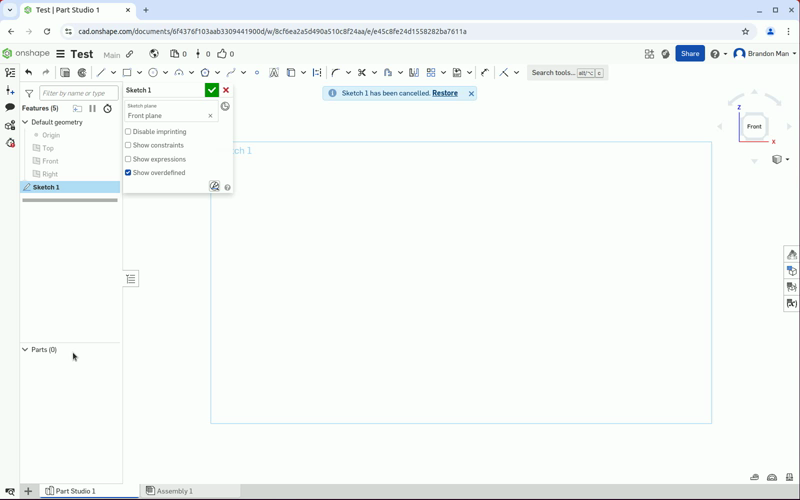
key(y)
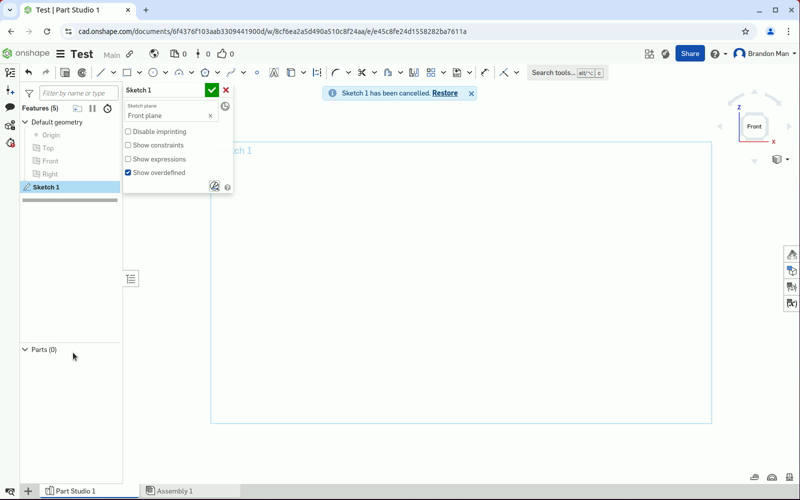
key(l)
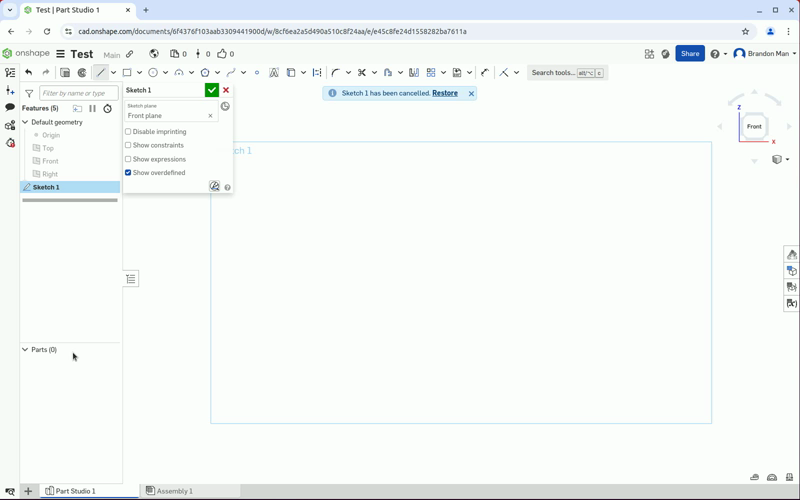
key_down(shift)
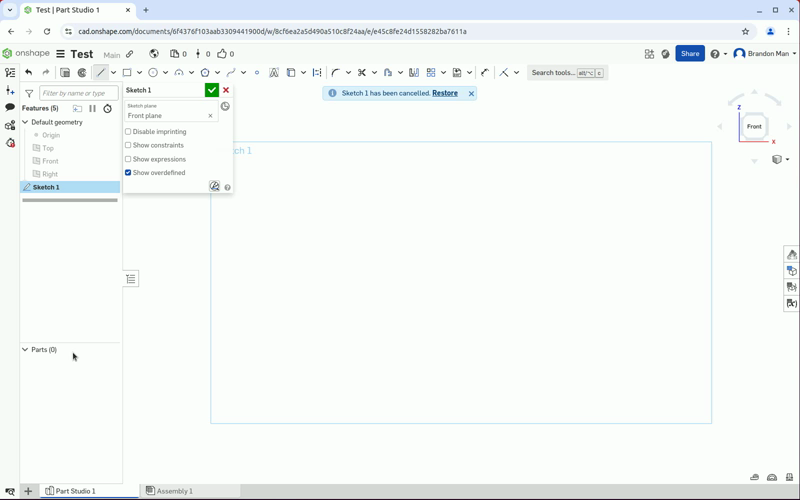
mouse_move(460, 282)
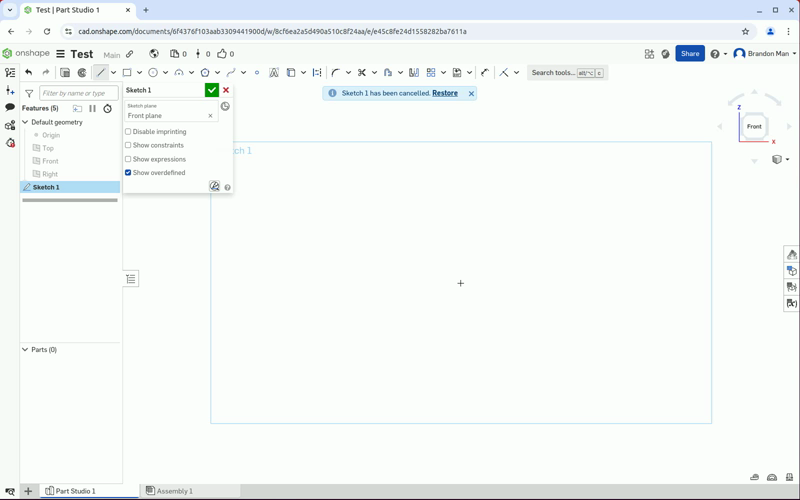
click(460, 282)
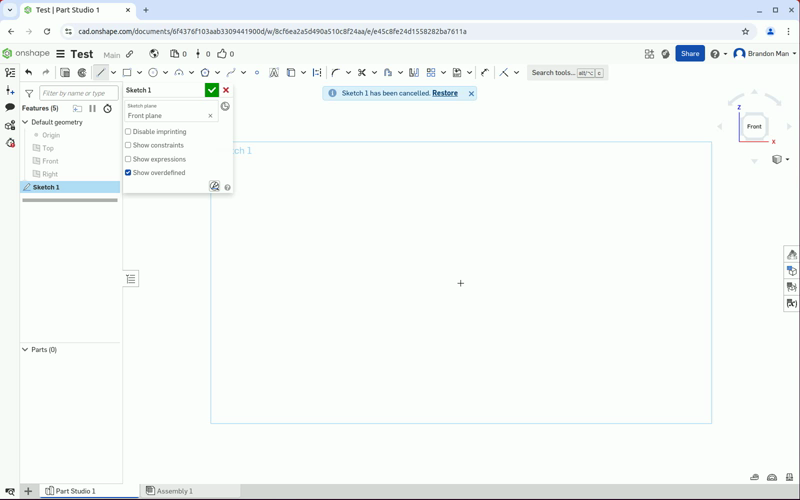
key_up(shift)
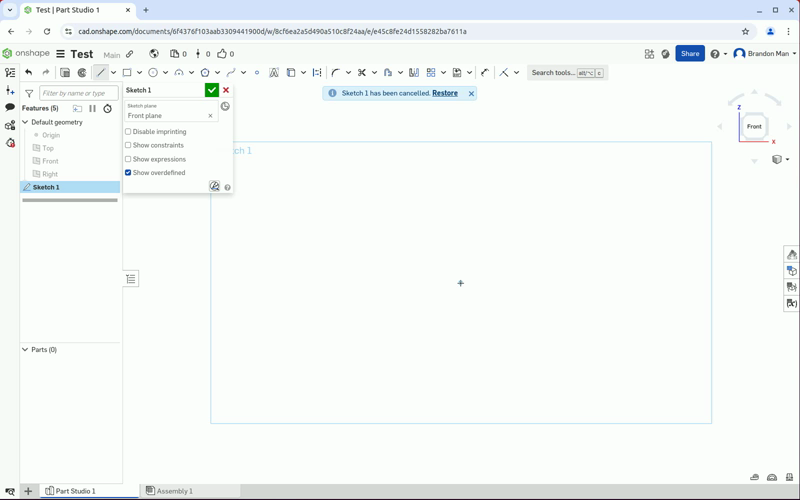
key_down(shift)
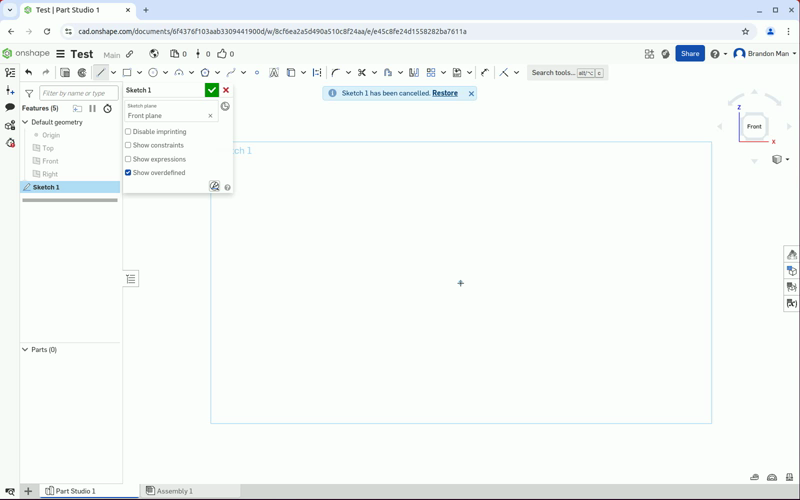
mouse_move(490, 282)
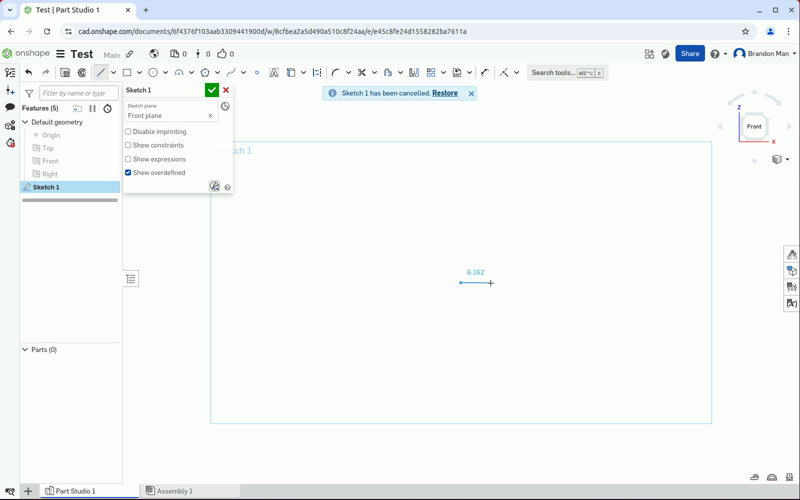
mouse_move(480, 282)
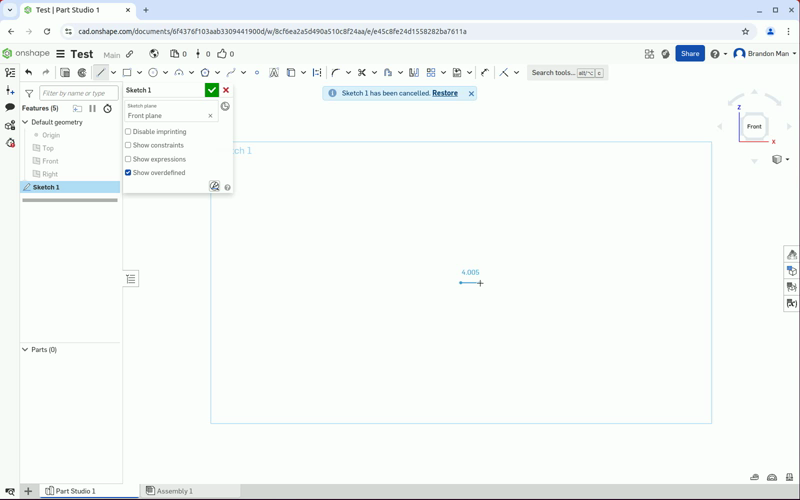
click(480, 282)
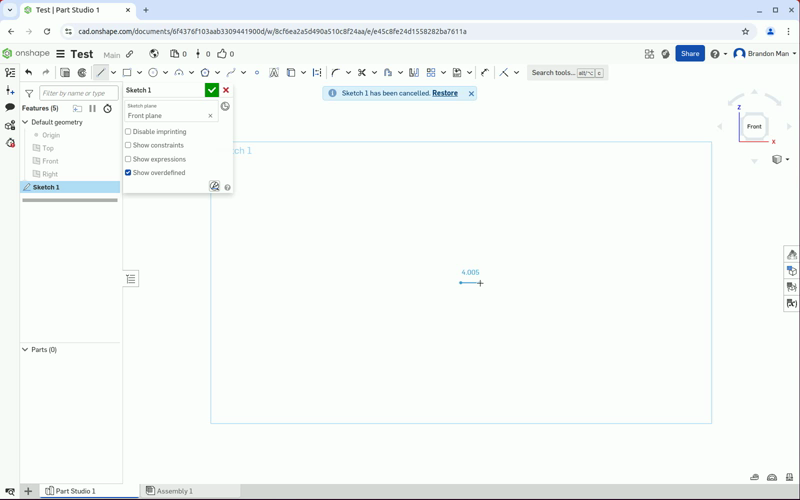
key_up(shift)
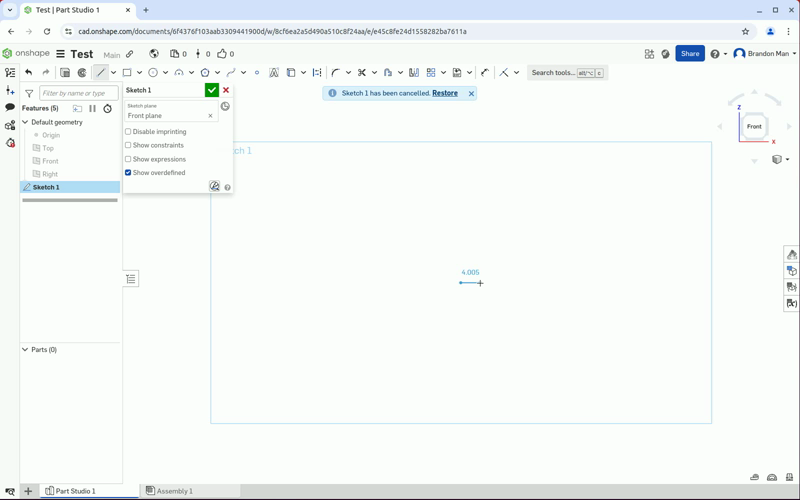
key_down(shift)
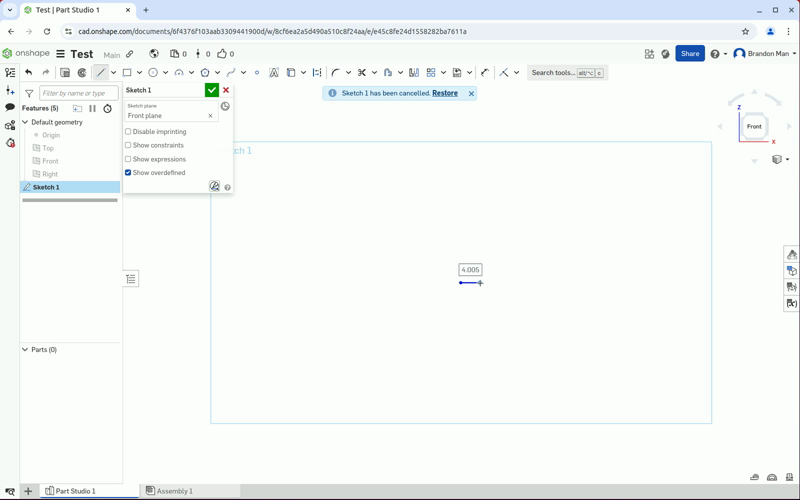
mouse_move(510, 282)
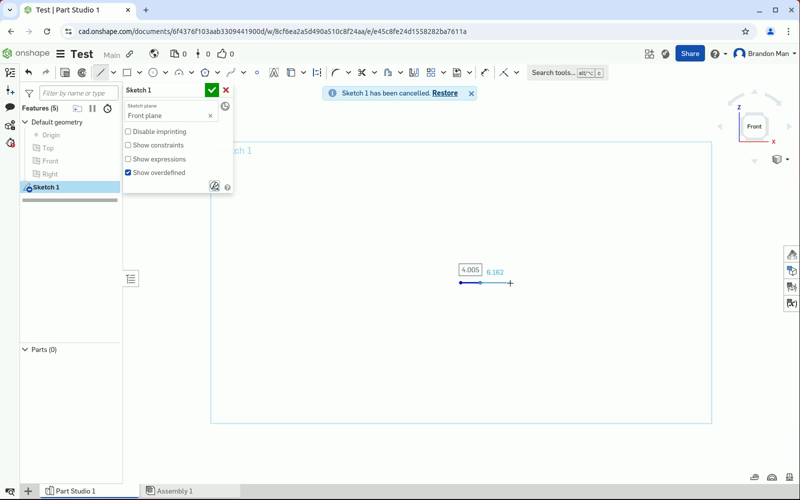
mouse_move(480, 263)
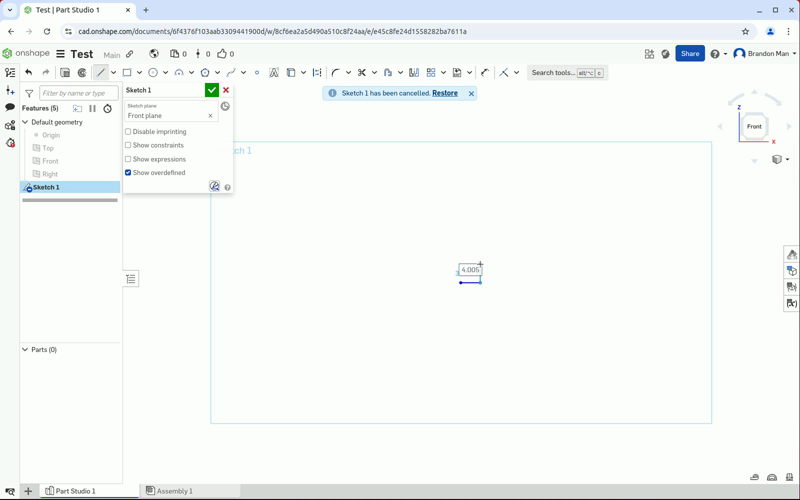
click(480, 263)
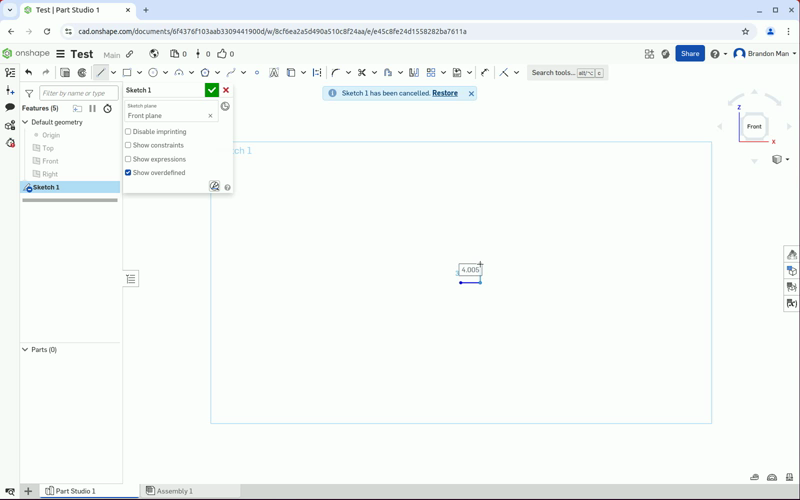
key_up(shift)
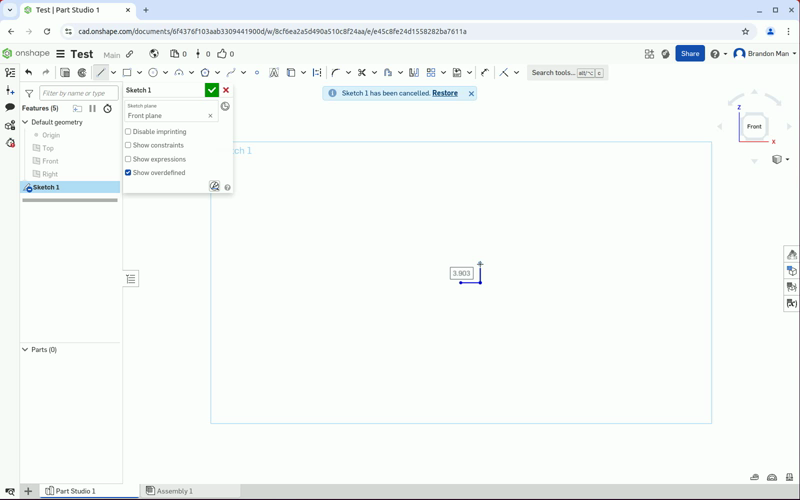
key_down(shift)
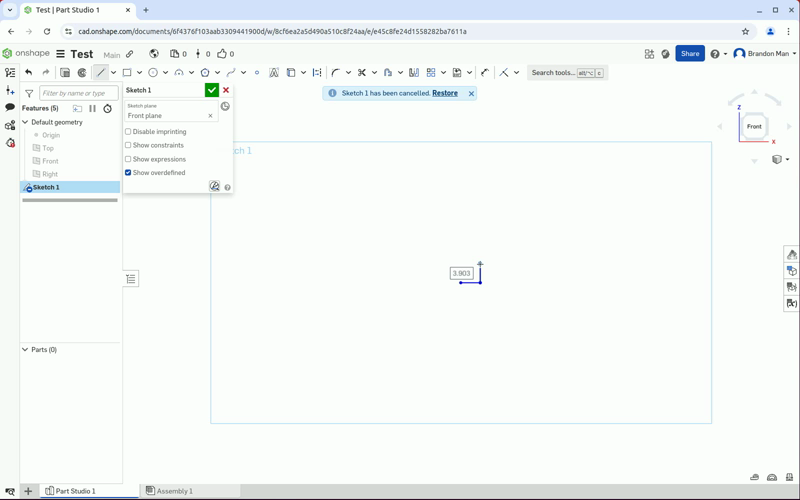
mouse_move(510, 263)
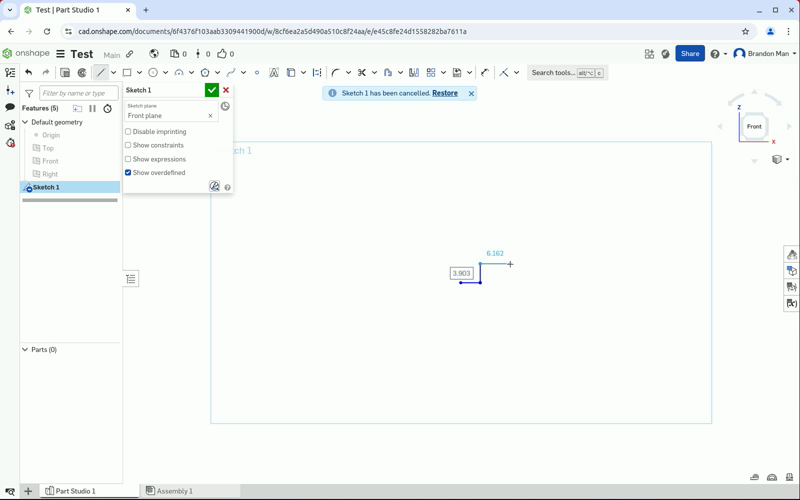
mouse_move(480, 244)
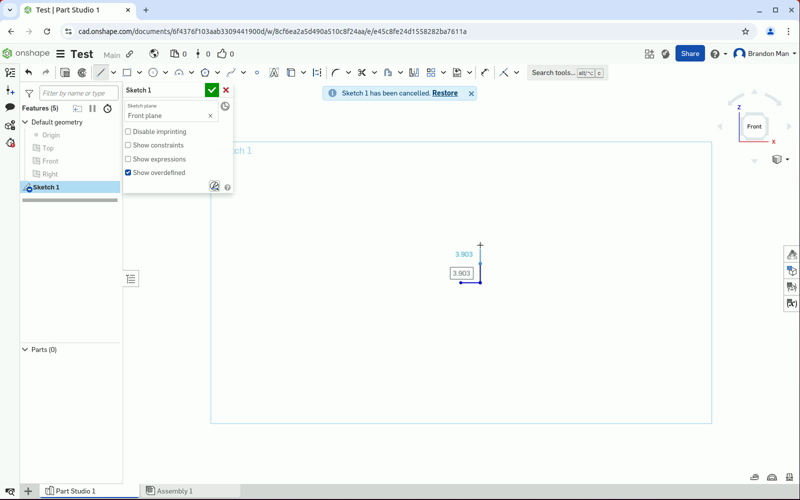
click(480, 244)
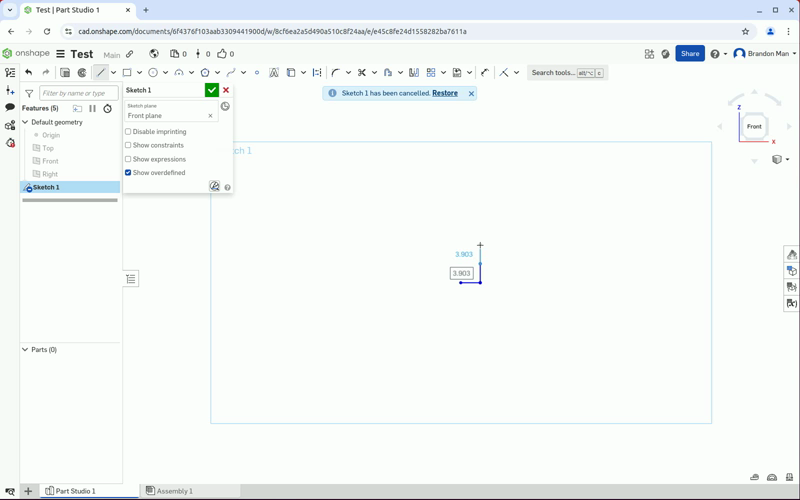
key_up(shift)
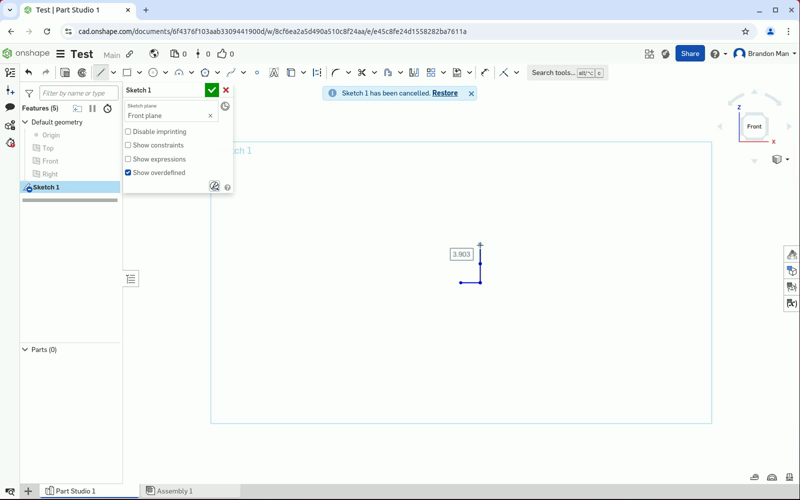
key_down(shift)
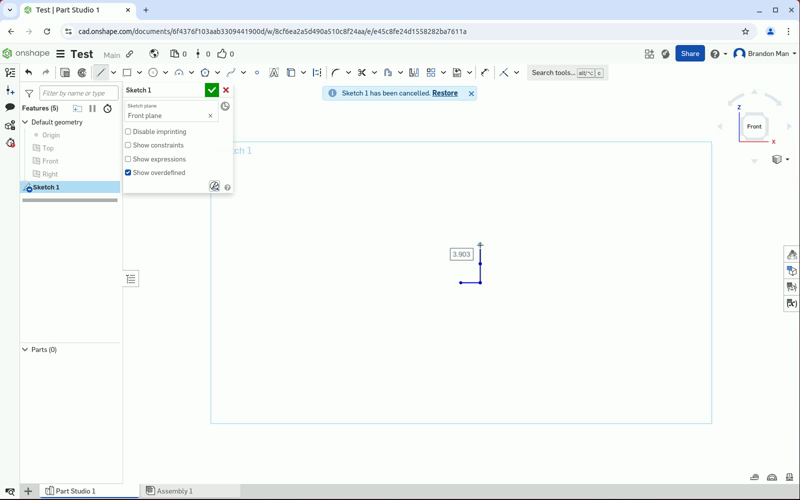
mouse_move(510, 244)
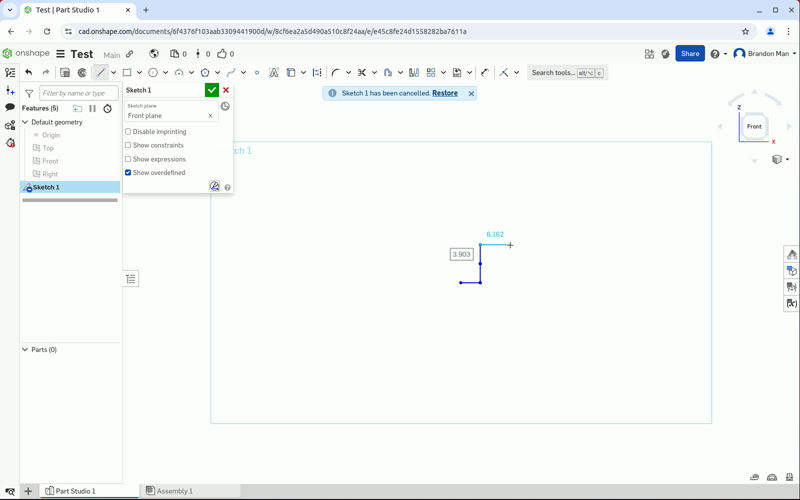
mouse_move(460, 244)
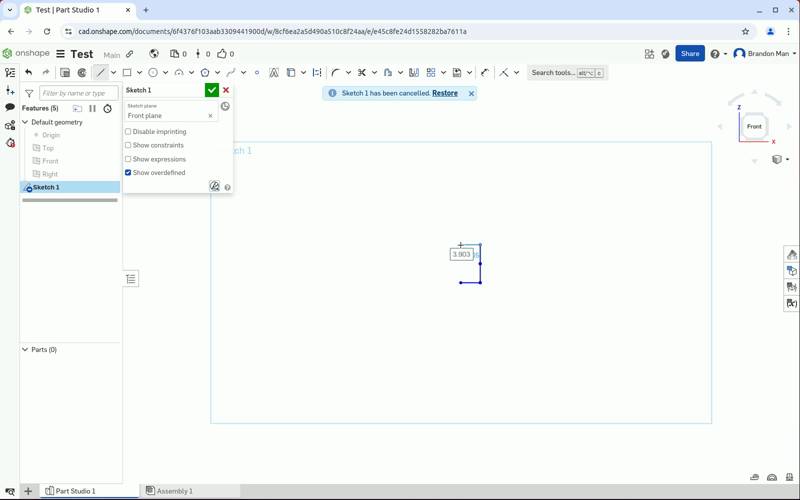
click(460, 244)
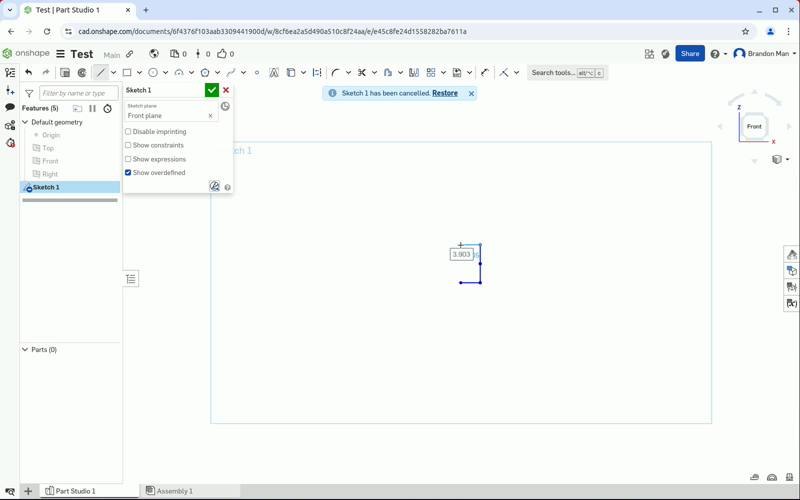
key_up(shift)
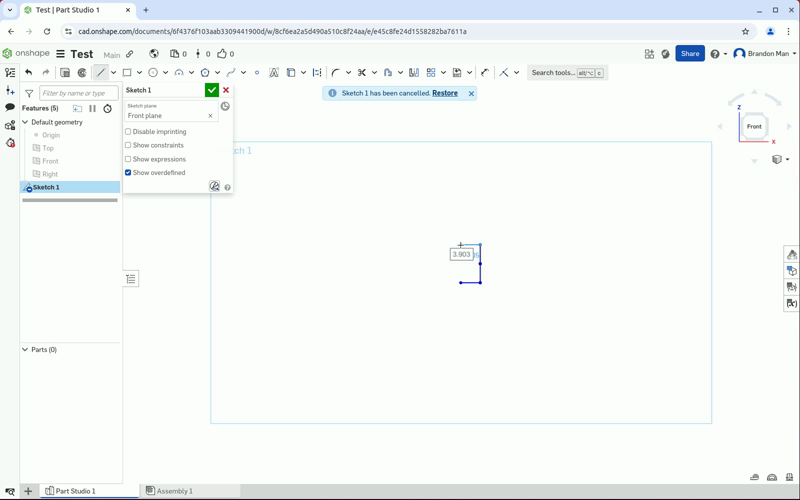
mouse_move(490, 244)
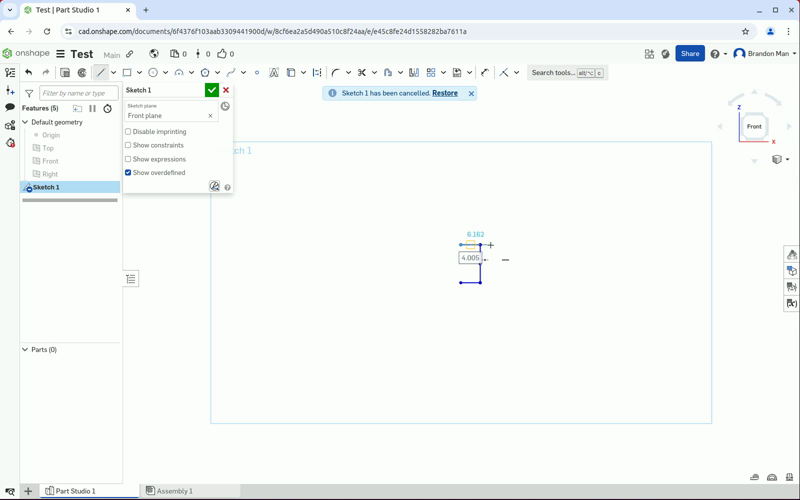
key_down(shift)
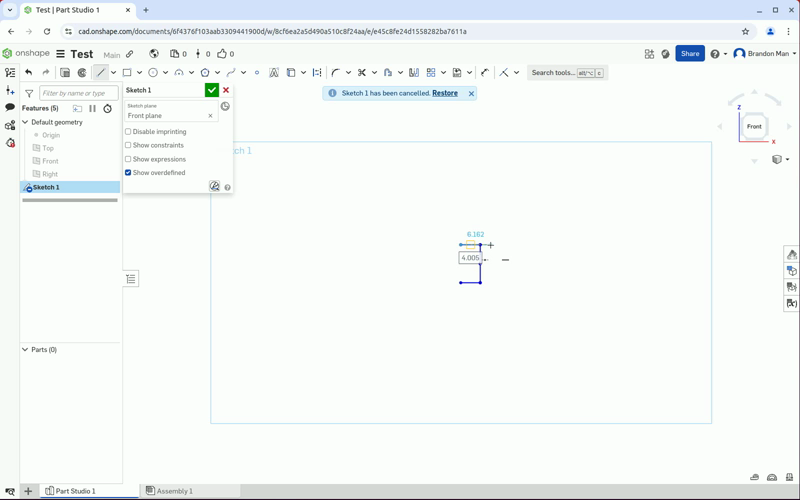
mouse_move(460, 282)
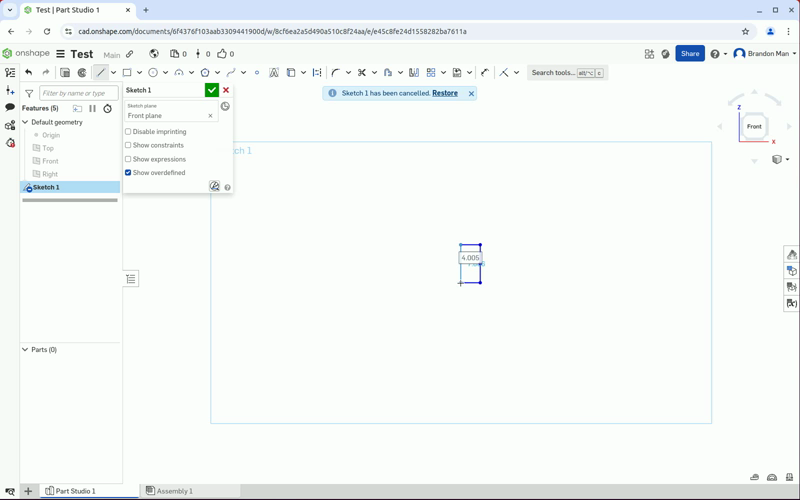
key_up(shift)
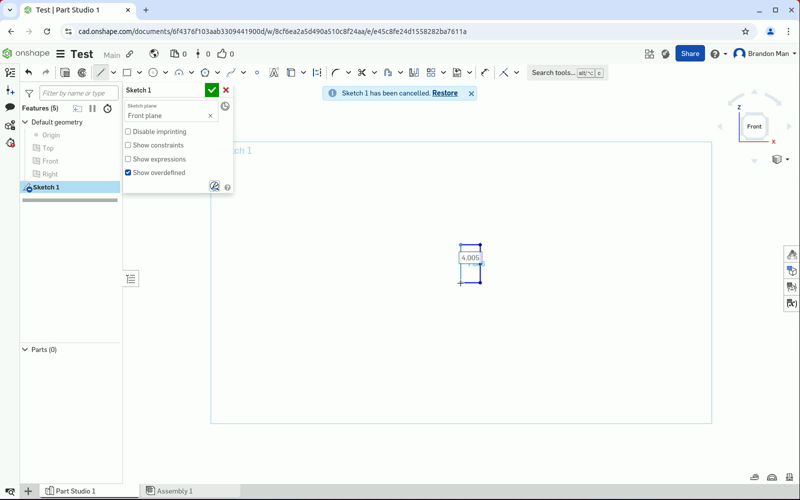
click(460, 282)
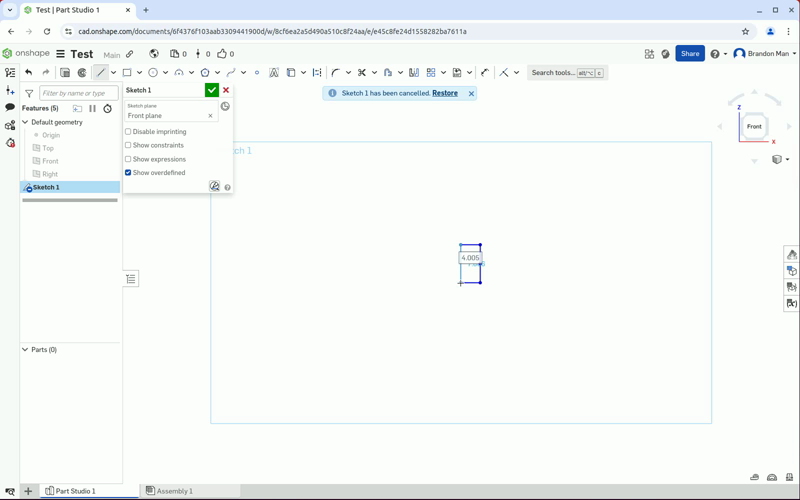
key(esc)
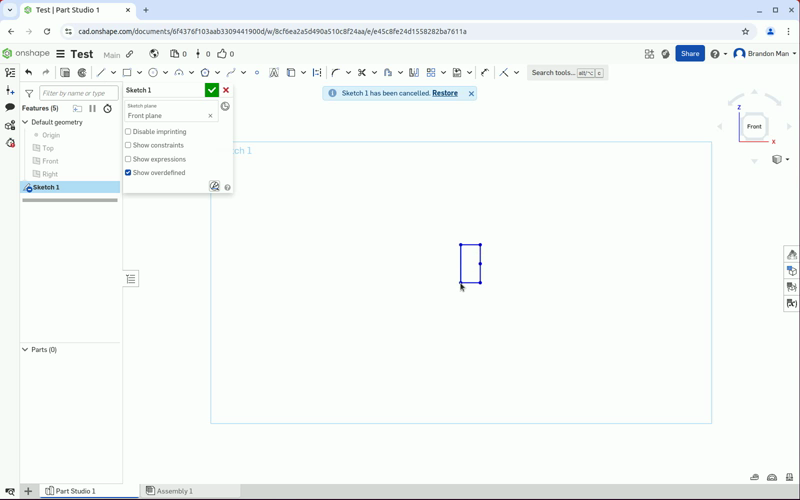
mouse_move(471, 265)
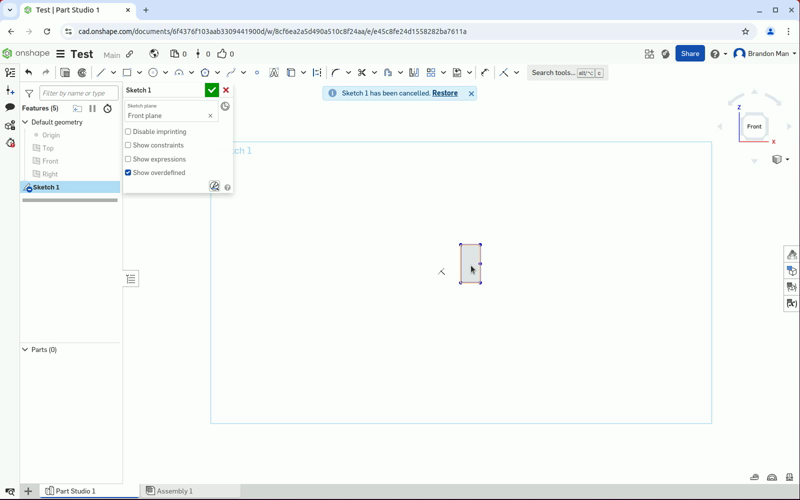
scroll(6)
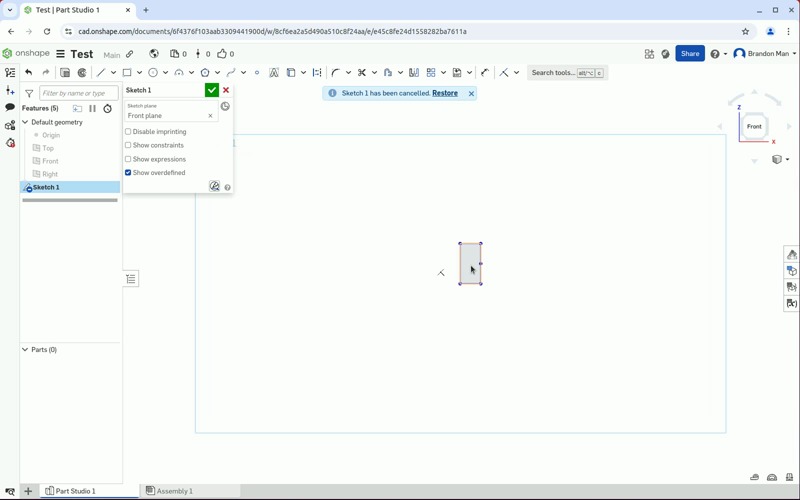
scroll(6)
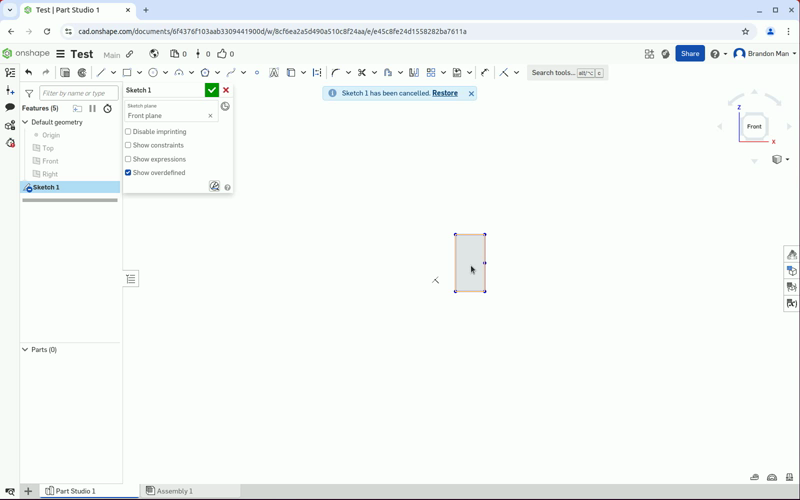
scroll(6)
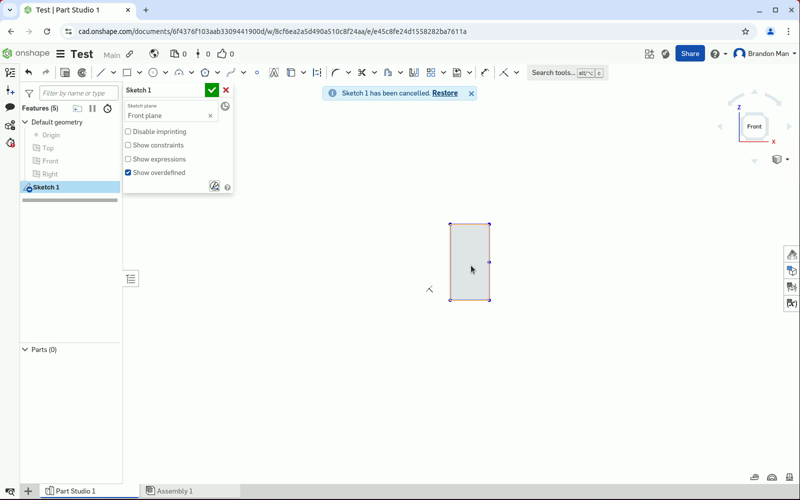
scroll(6)
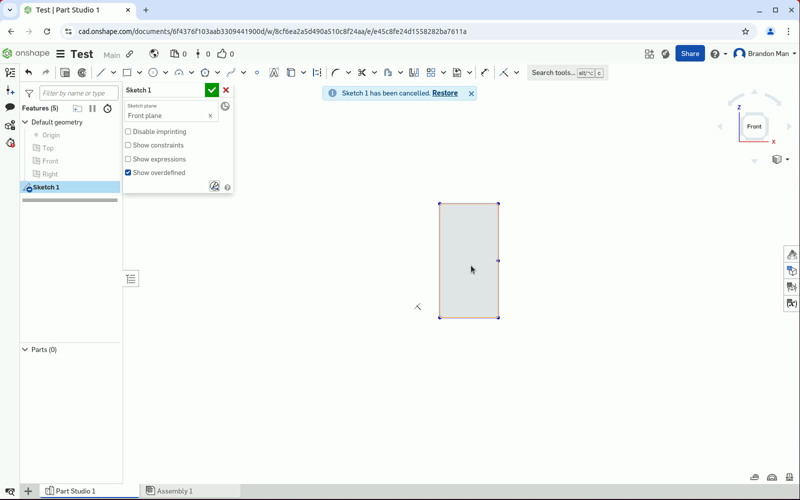
scroll(6)
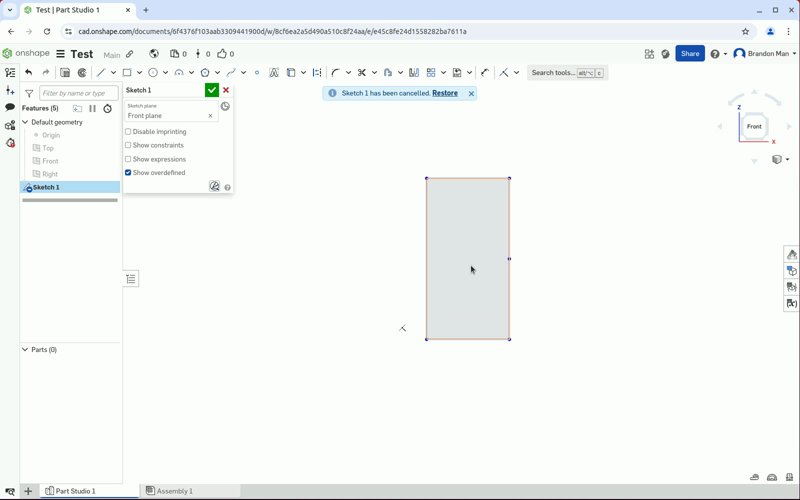
scroll(6)
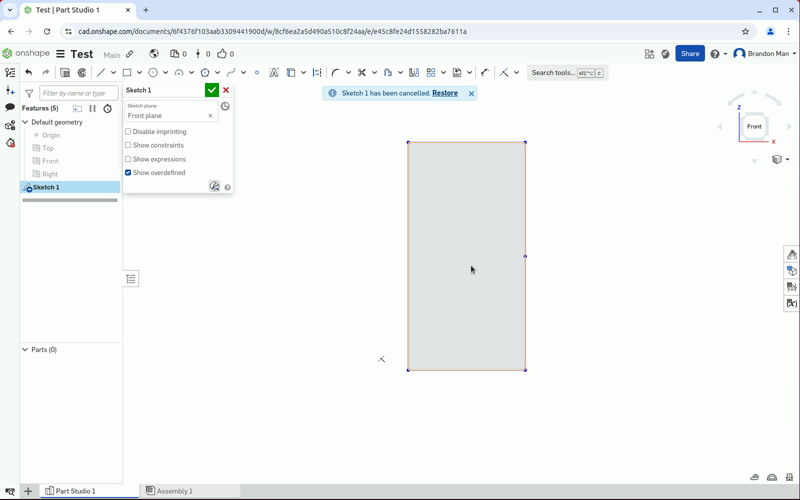
scroll(6)
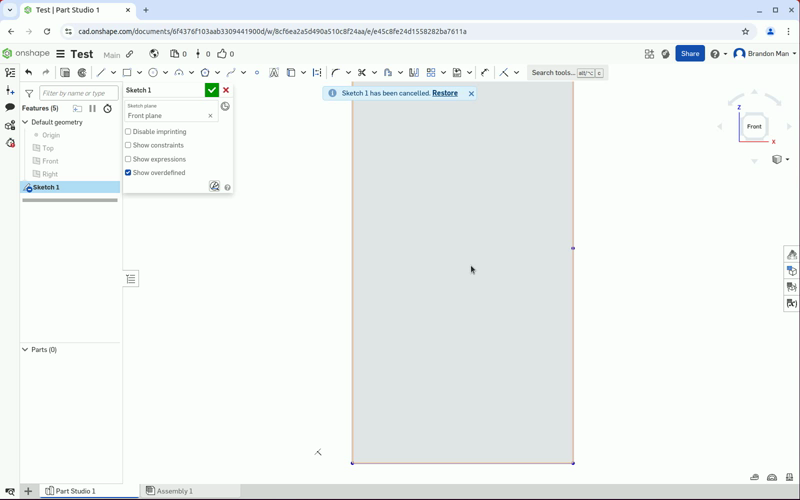
click(471, 265)
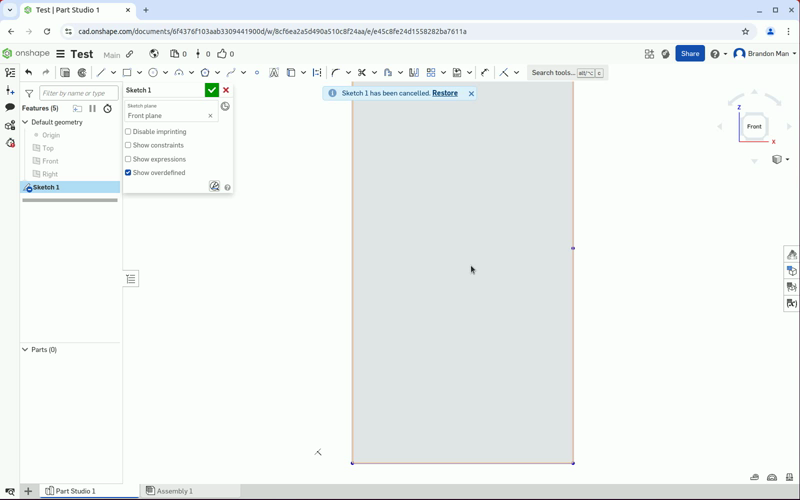
scroll(-6)
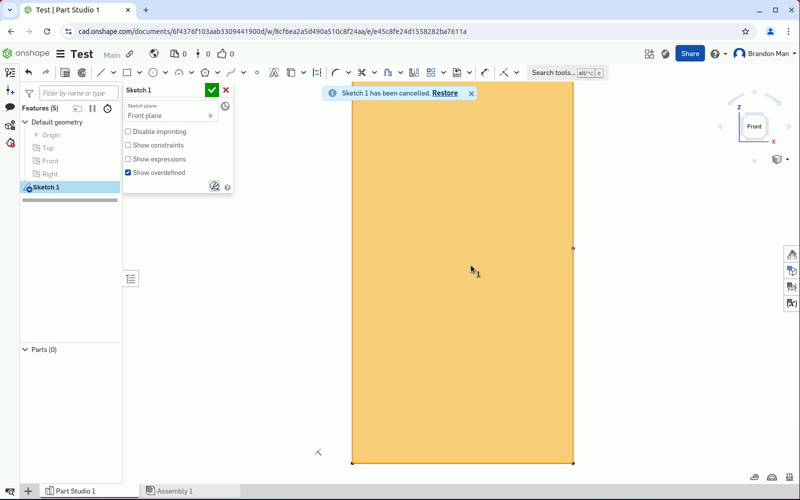
scroll(-6)
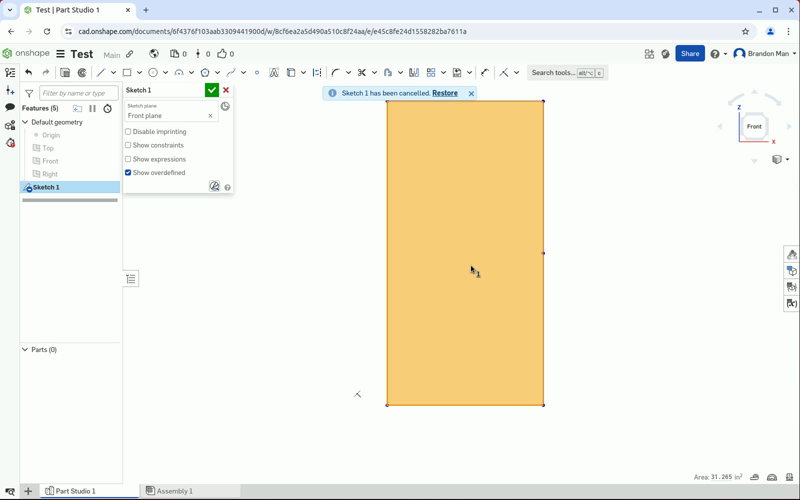
scroll(-6)
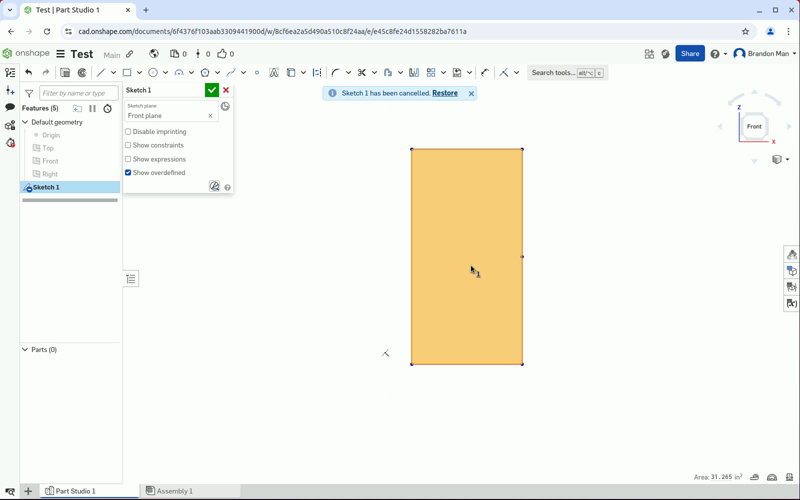
scroll(-6)
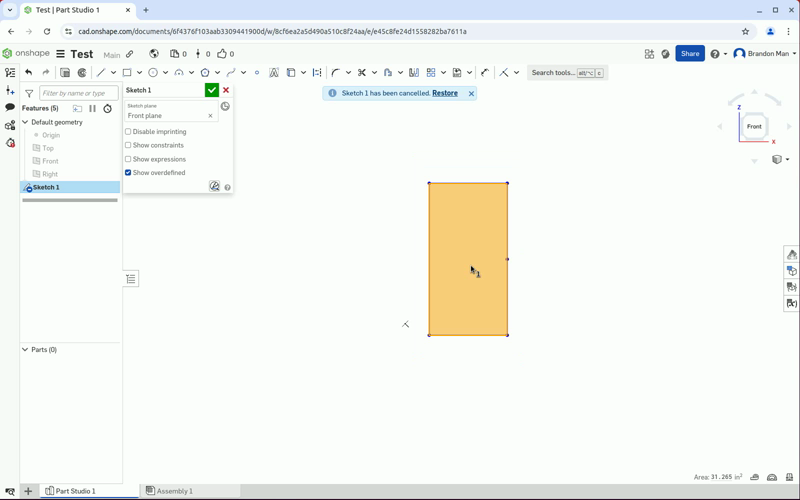
scroll(-6)
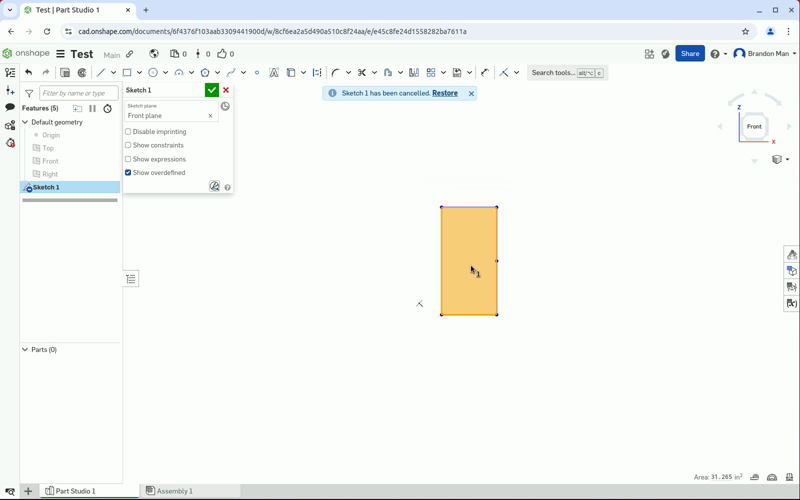
scroll(-6)
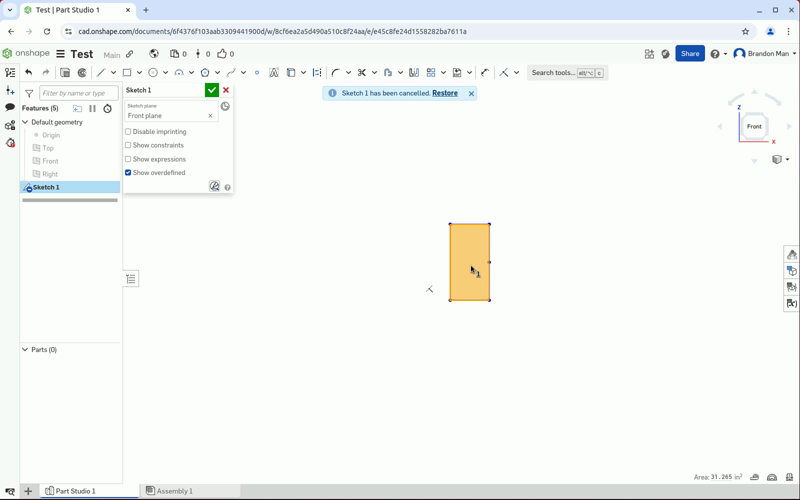
scroll(-6)
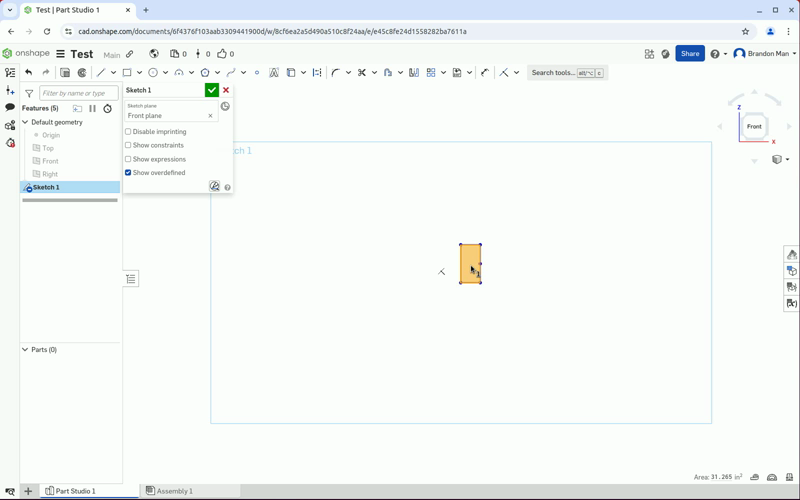
mouse_move(73, 352)
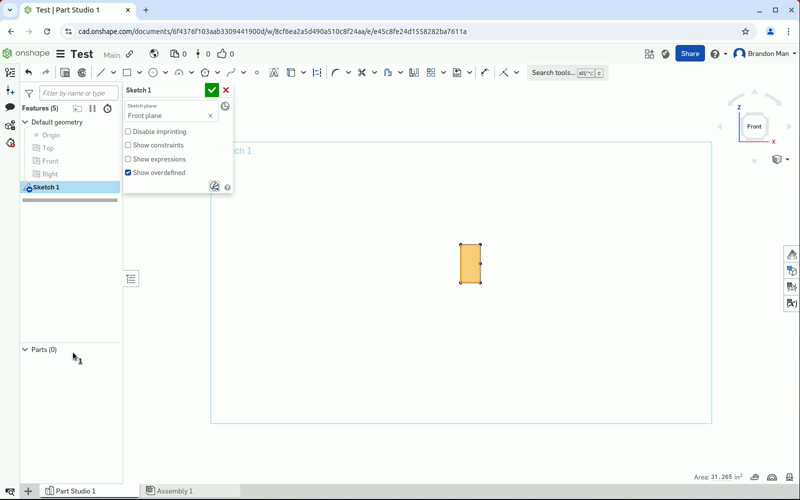
key(shift+y)
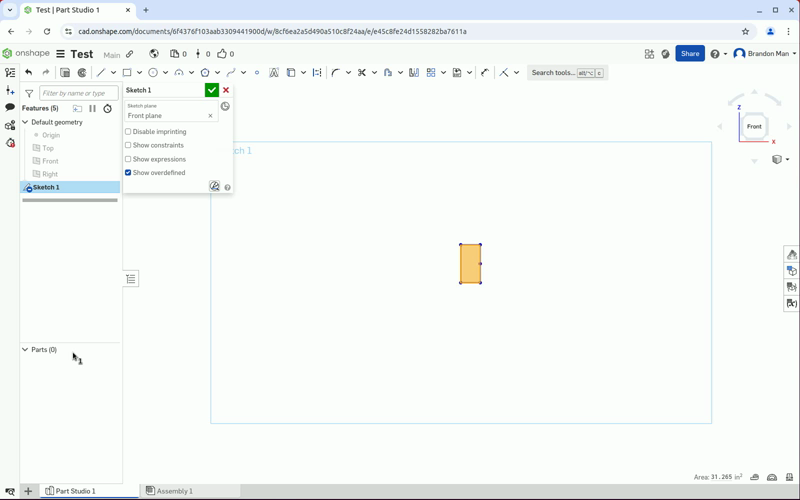
key(shift+e)
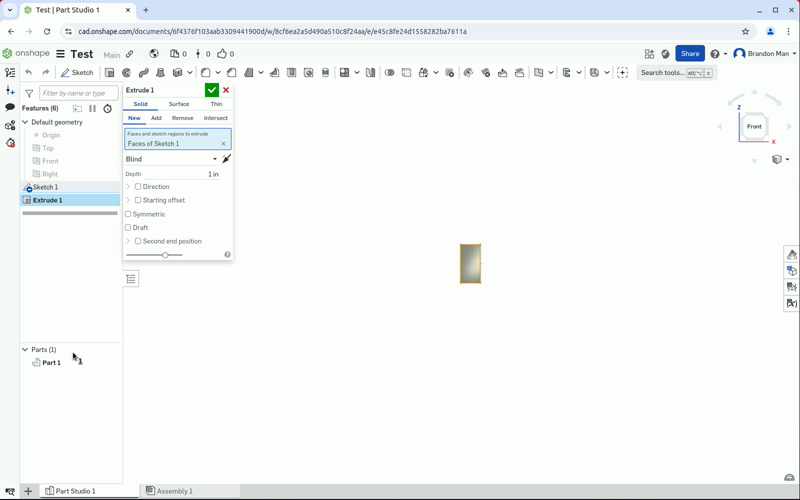
mouse_move(143, 106)
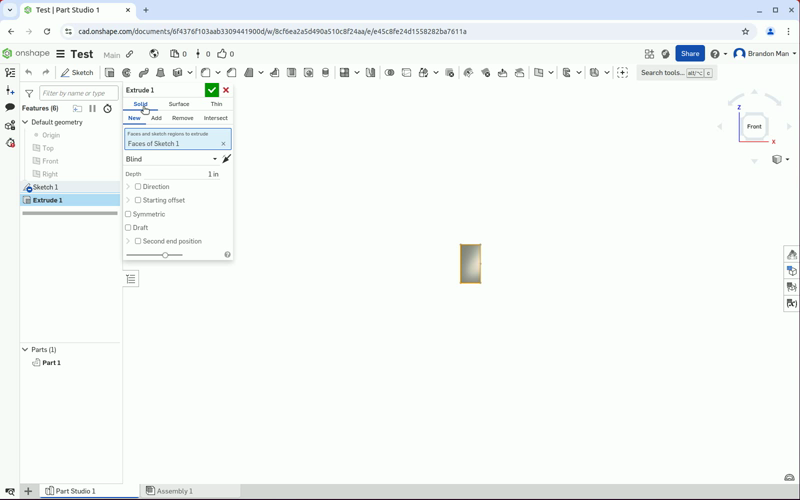
click(143, 106)
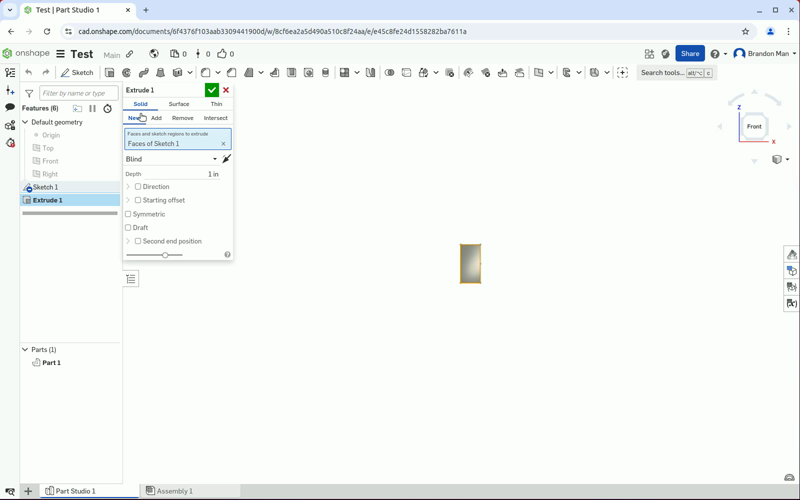
mouse_move(137, 120)
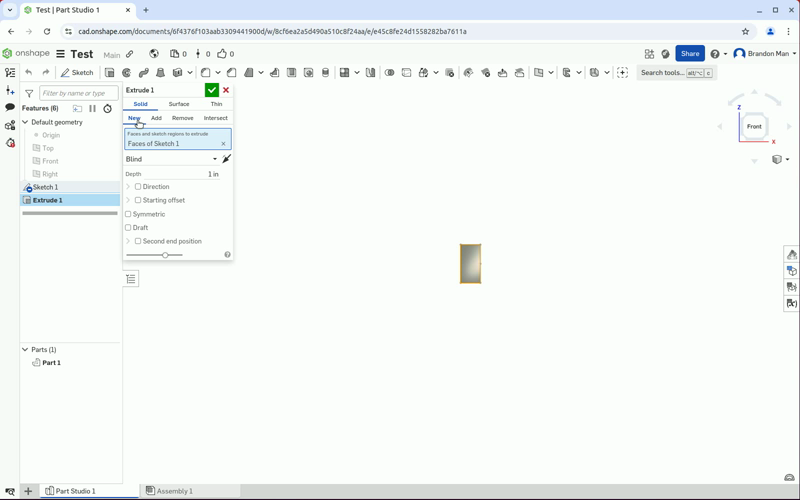
click(137, 120)
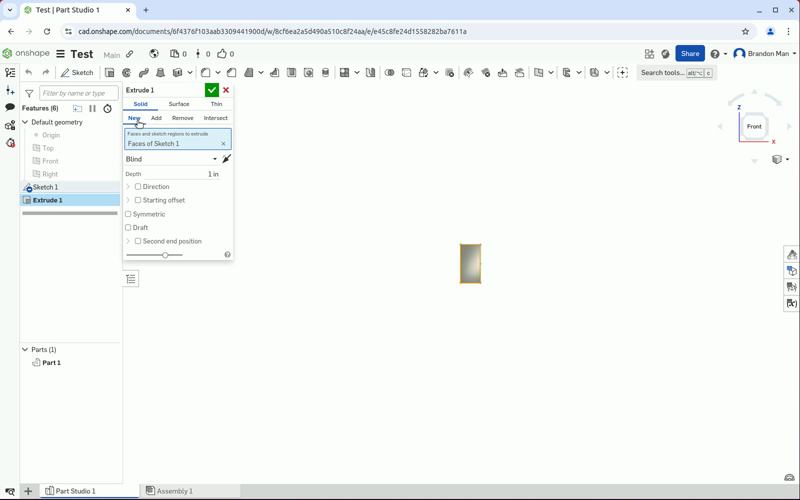
key(tab, 4)
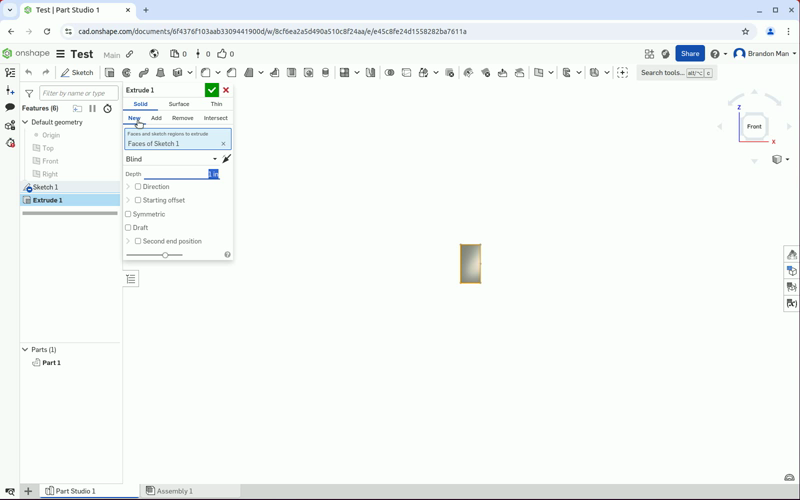
text(11.554)
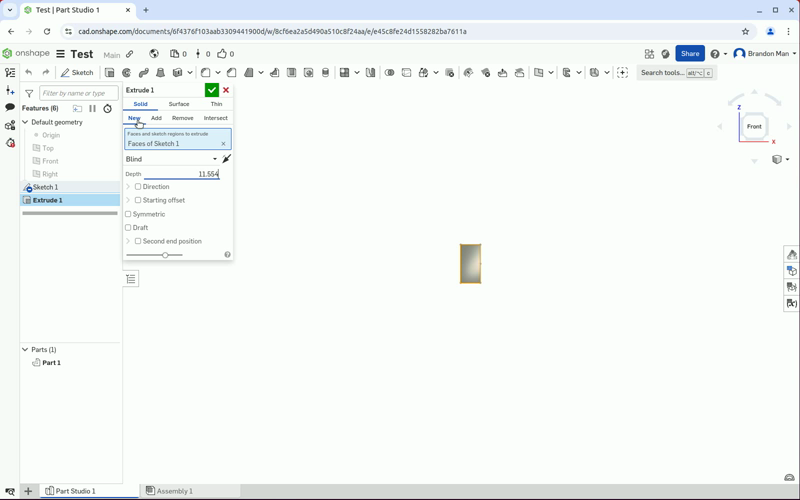
key(enter)
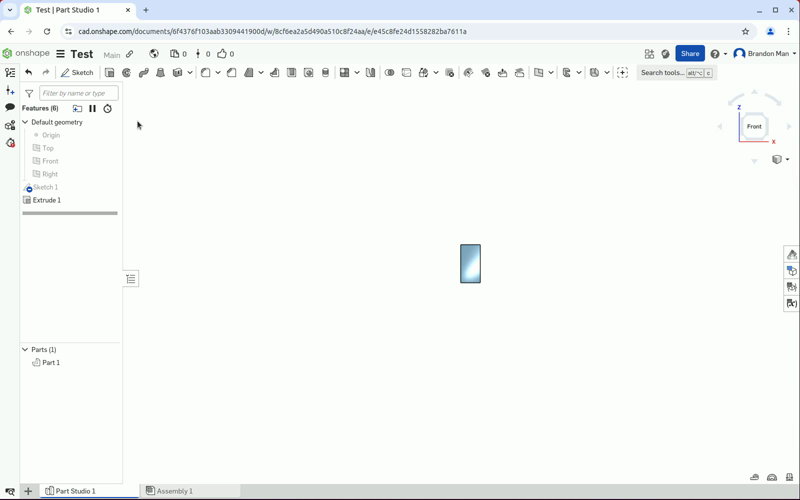
key(shift+h)
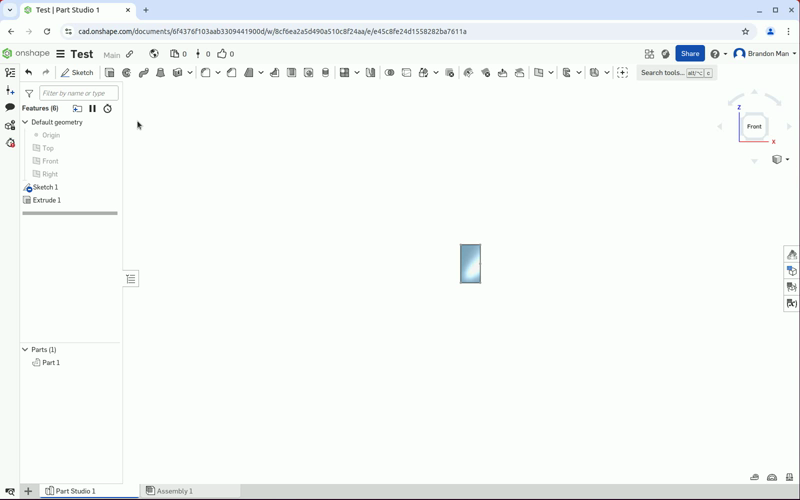
key(shift+h)
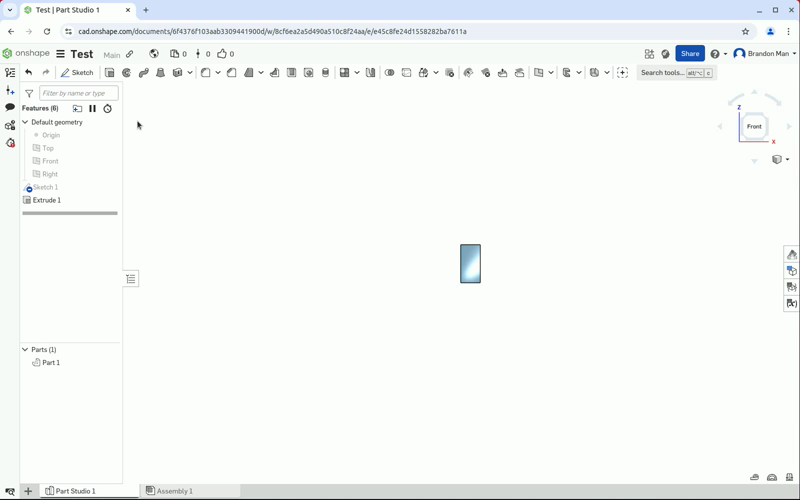
mouse_move(73, 189)
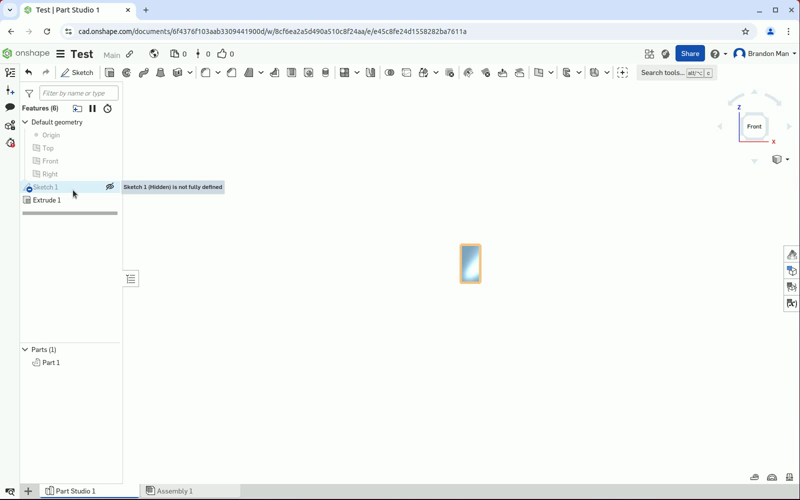
click(73, 189)
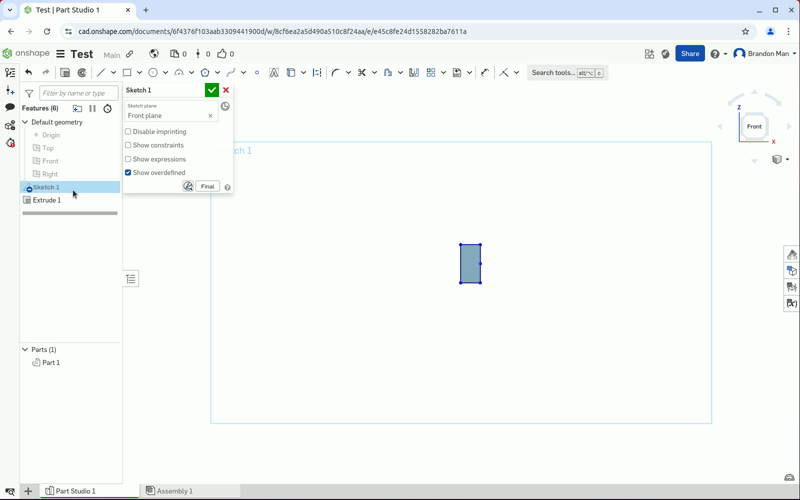
mouse_move(229, 92)
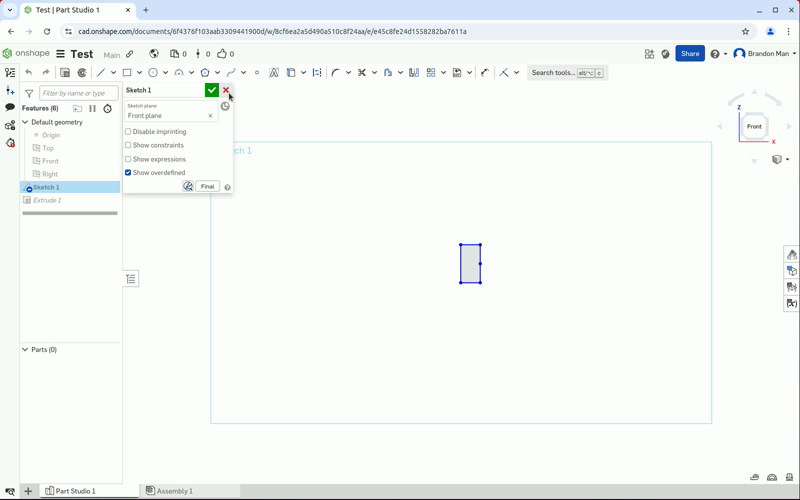
click(229, 92)
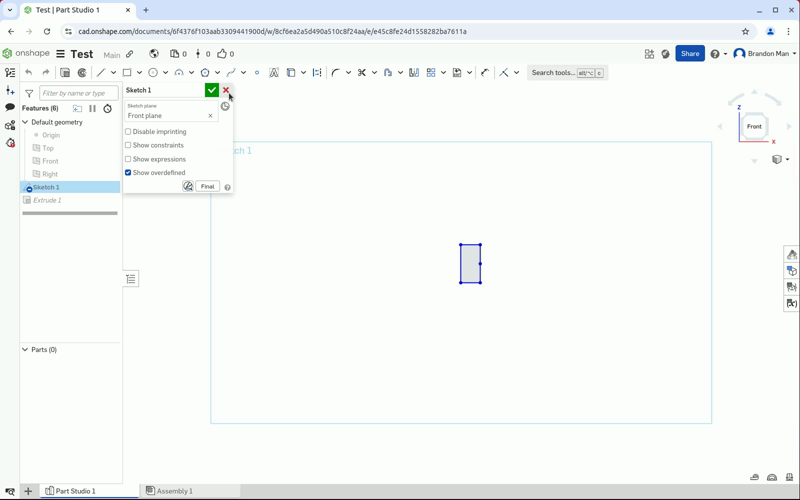
key(shift+s)
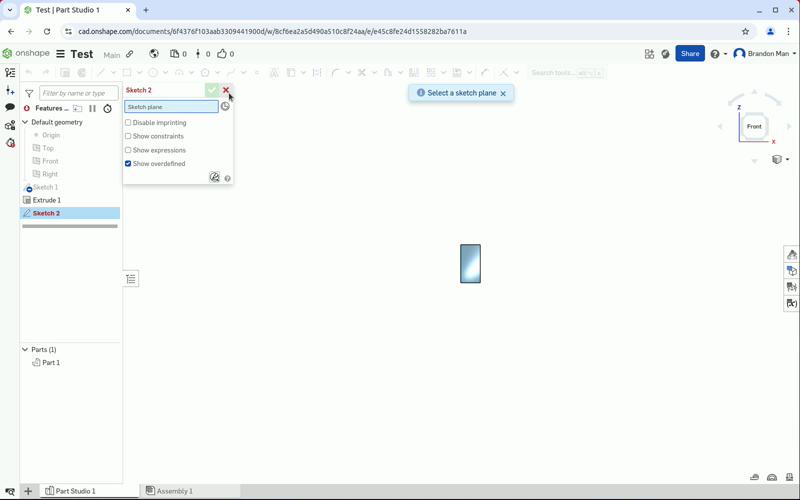
mouse_move(73, 163)
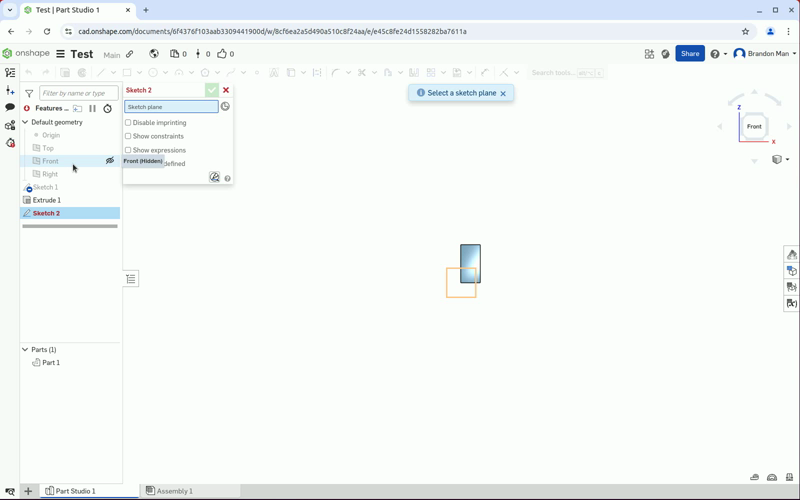
click(73, 163)
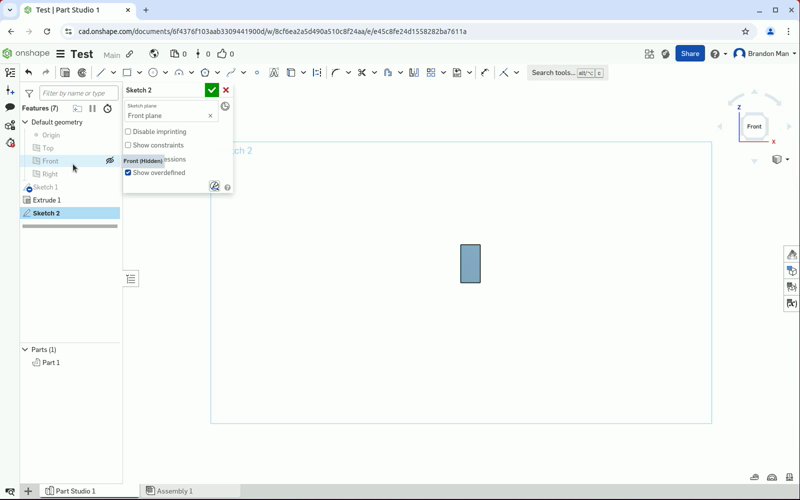
mouse_move(73, 352)
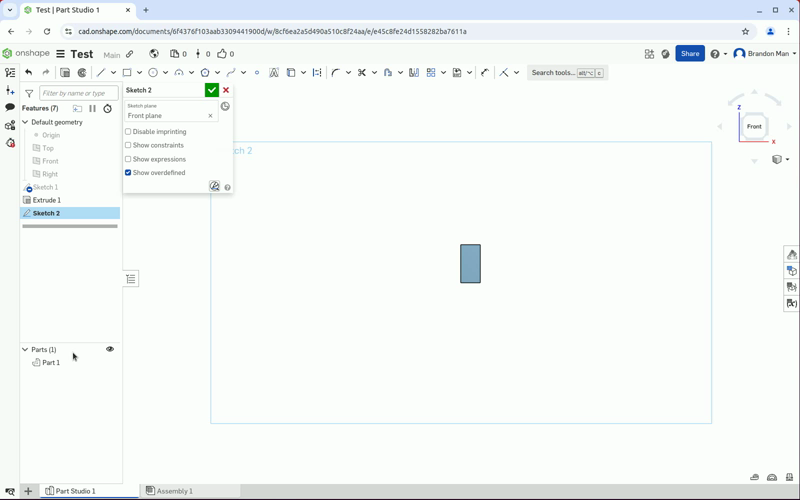
key(y)
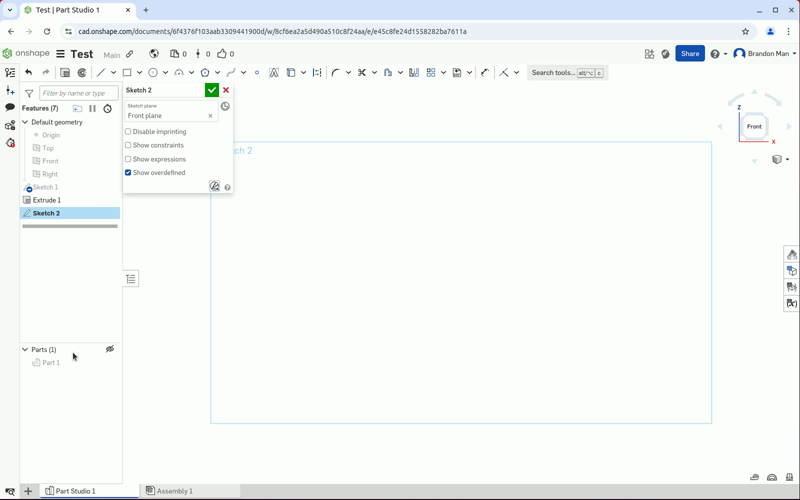
key(l)
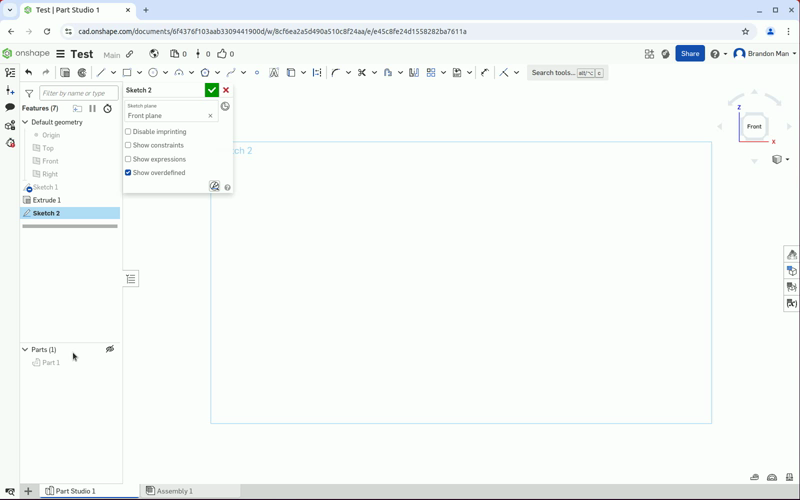
key_down(shift)
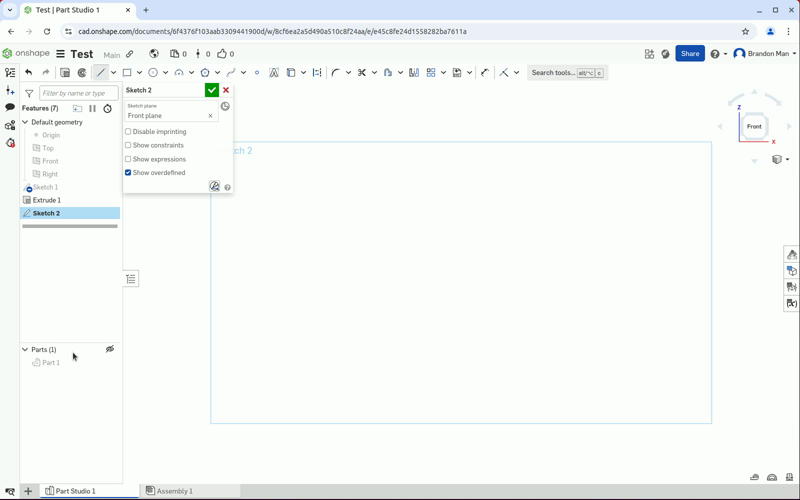
mouse_move(479, 264)
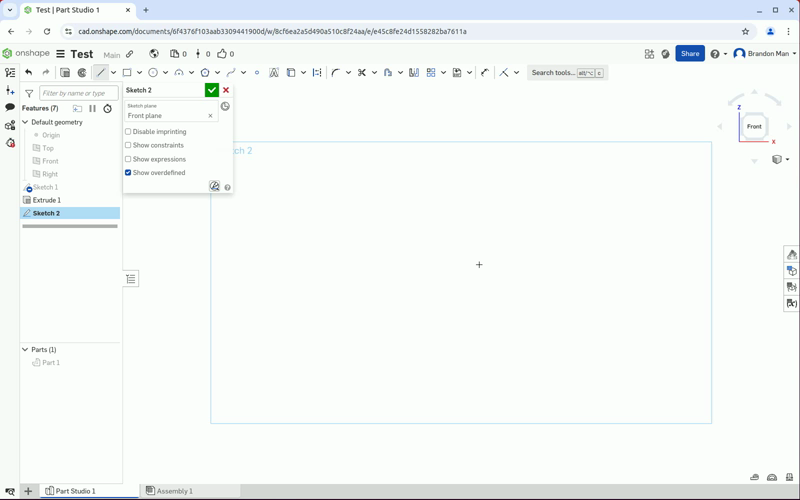
click(479, 264)
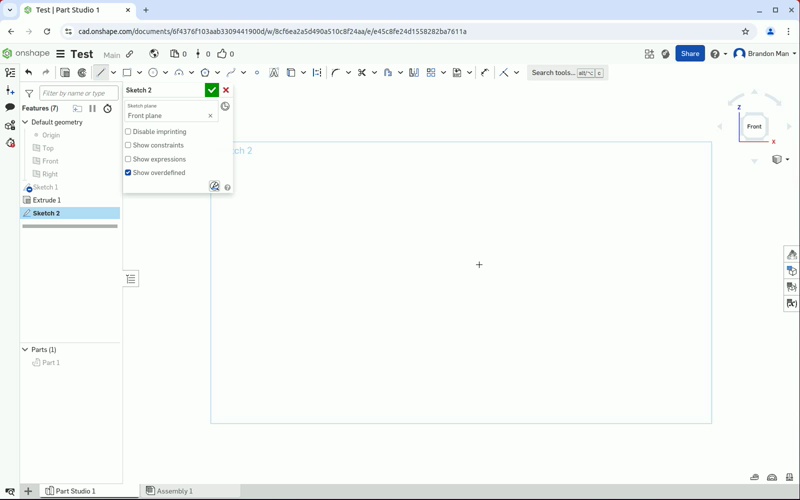
key_up(shift)
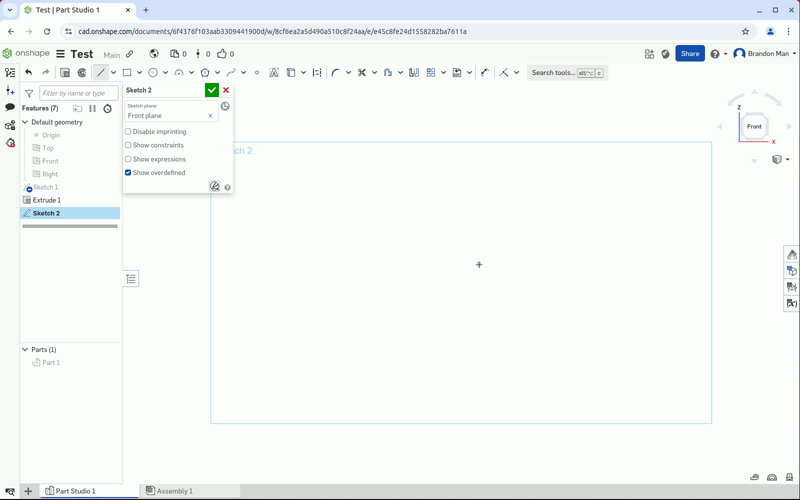
key_down(shift)
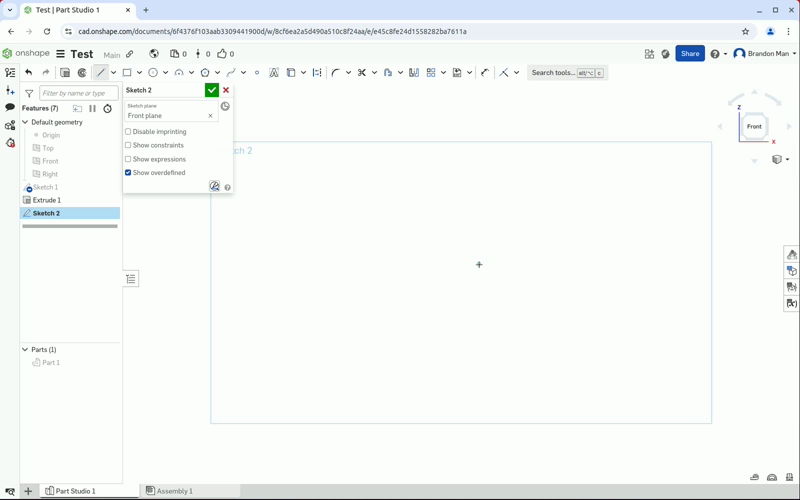
mouse_move(509, 264)
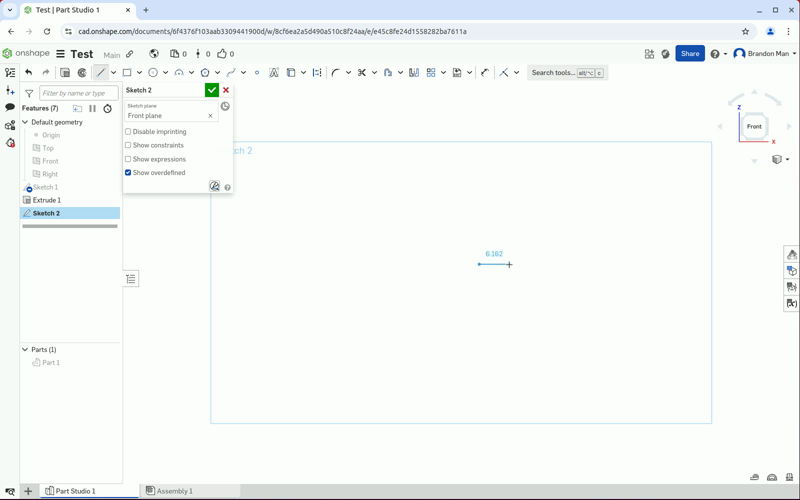
mouse_move(517, 264)
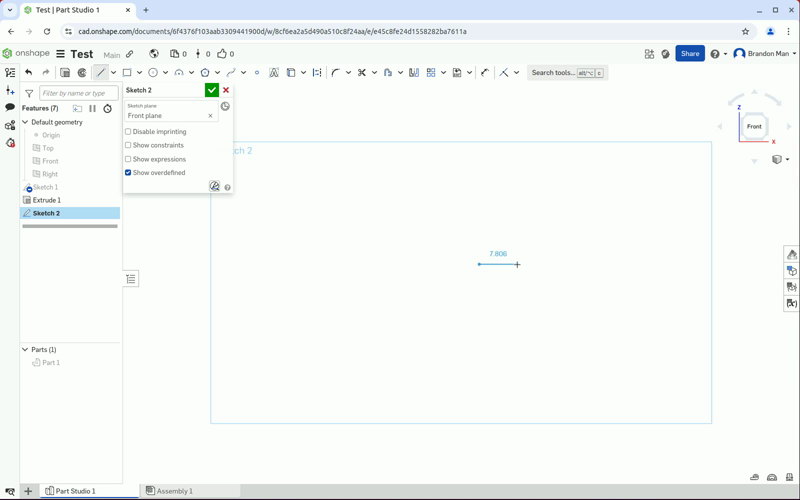
click(517, 264)
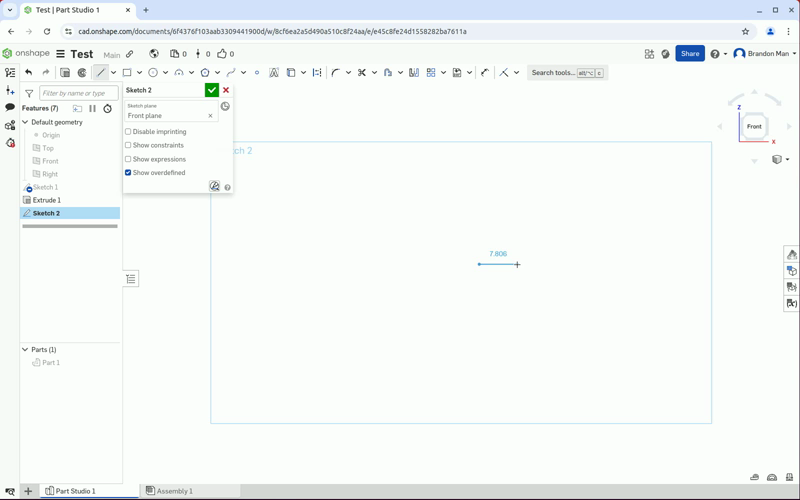
key_up(shift)
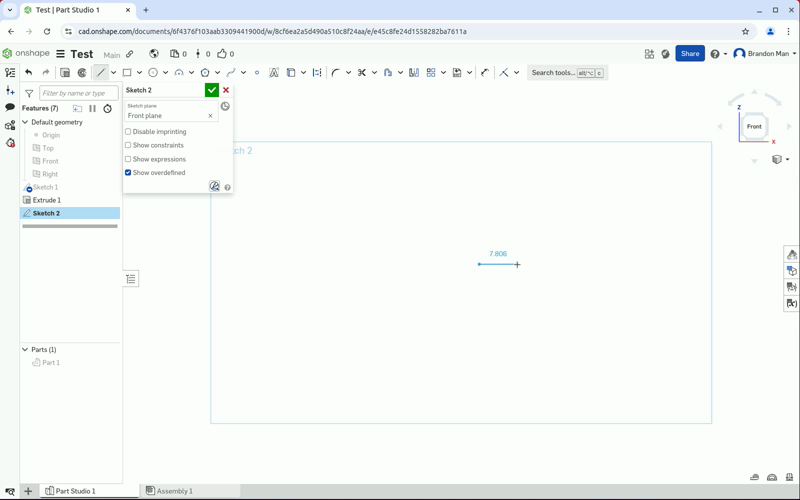
key_down(shift)
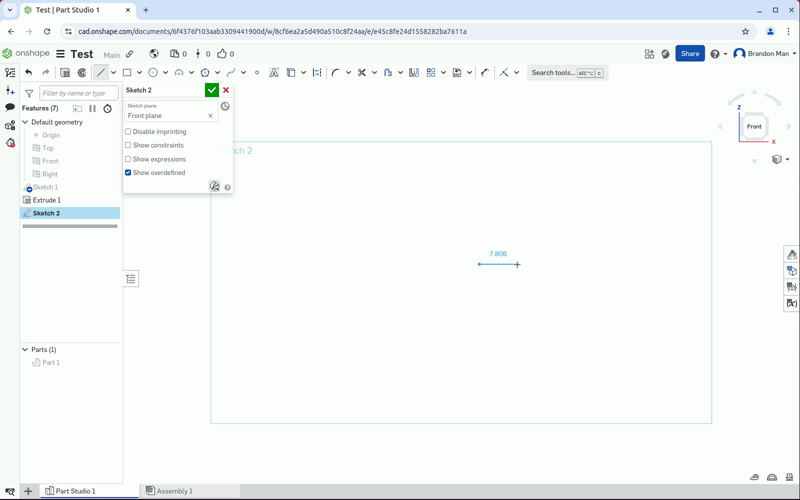
mouse_move(547, 264)
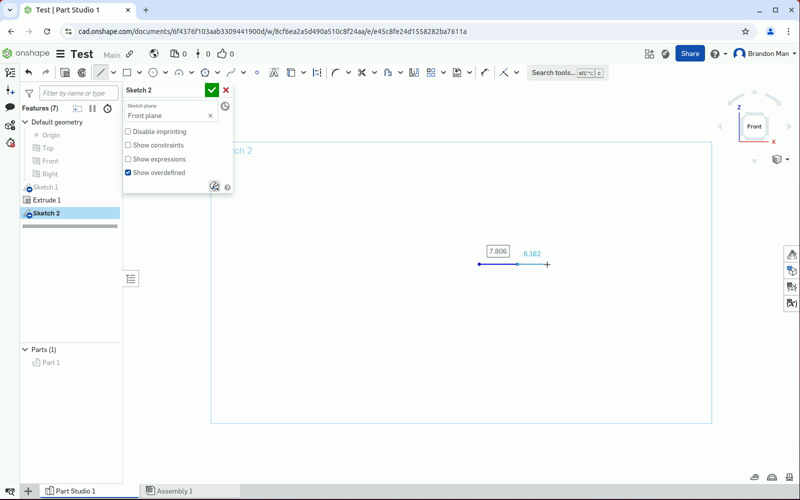
mouse_move(517, 282)
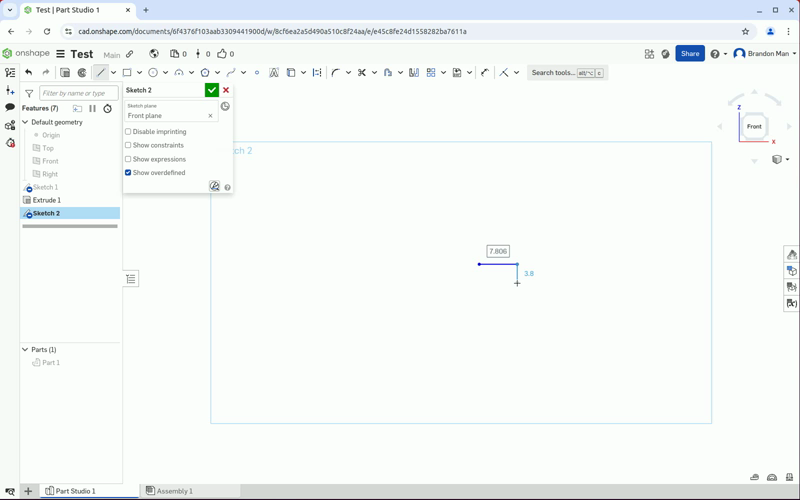
click(517, 282)
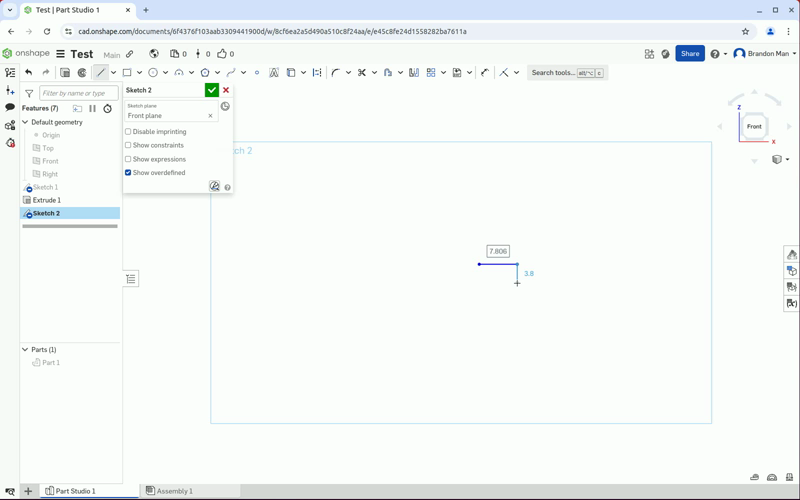
key_up(shift)
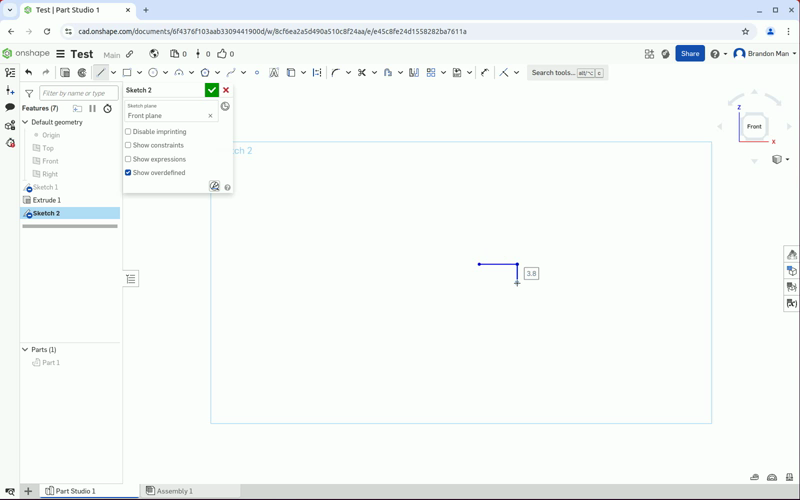
key_down(shift)
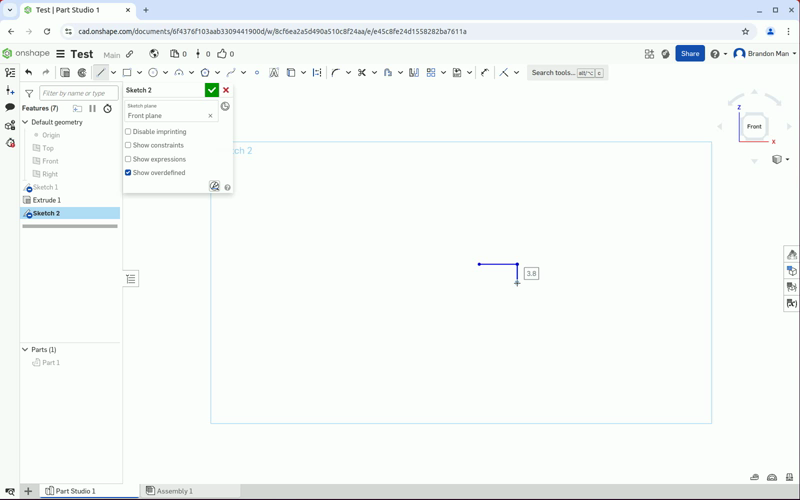
mouse_move(547, 282)
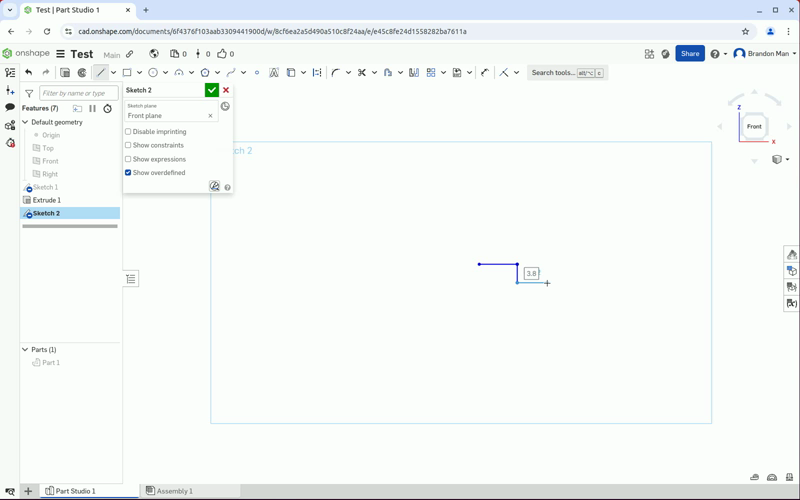
mouse_move(573, 282)
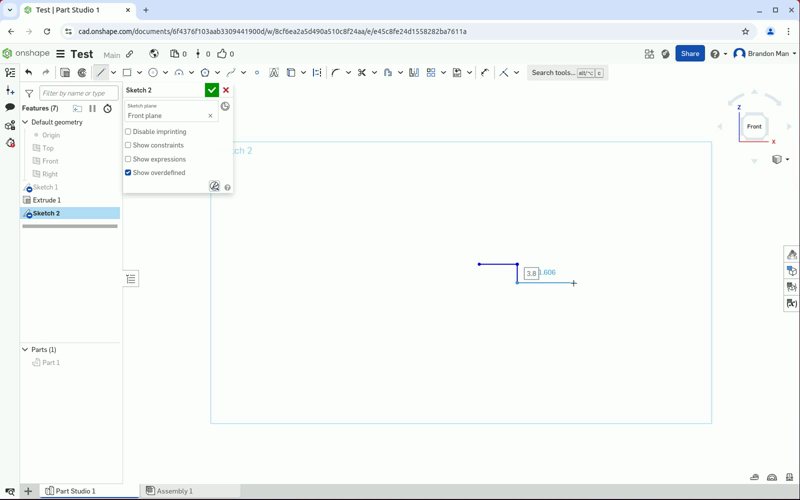
click(573, 282)
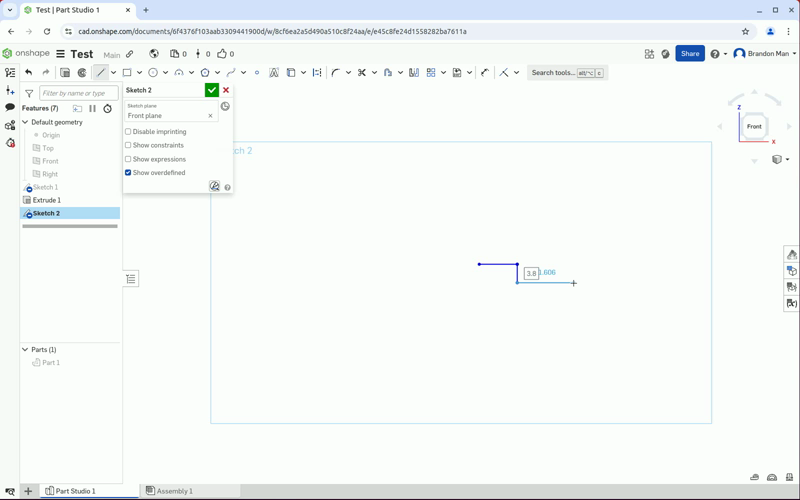
key_up(shift)
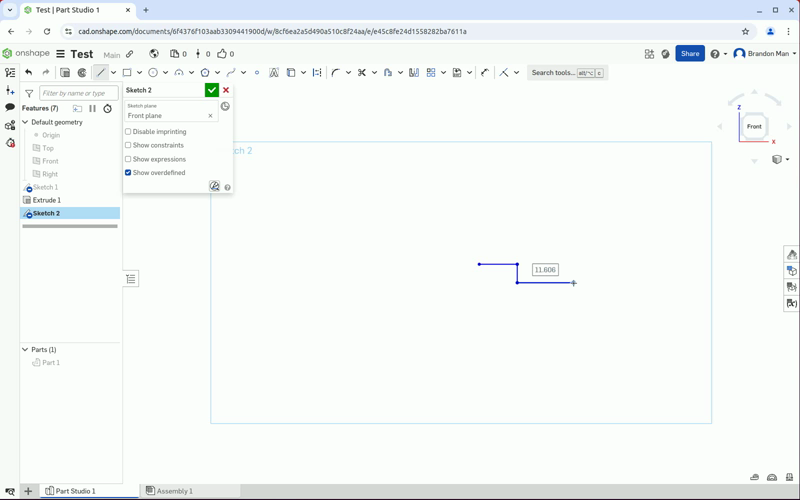
key_down(shift)
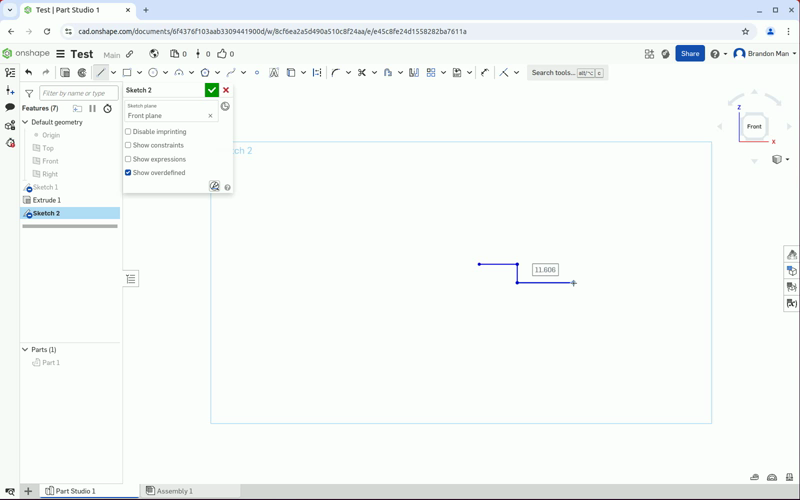
mouse_move(589, 282)
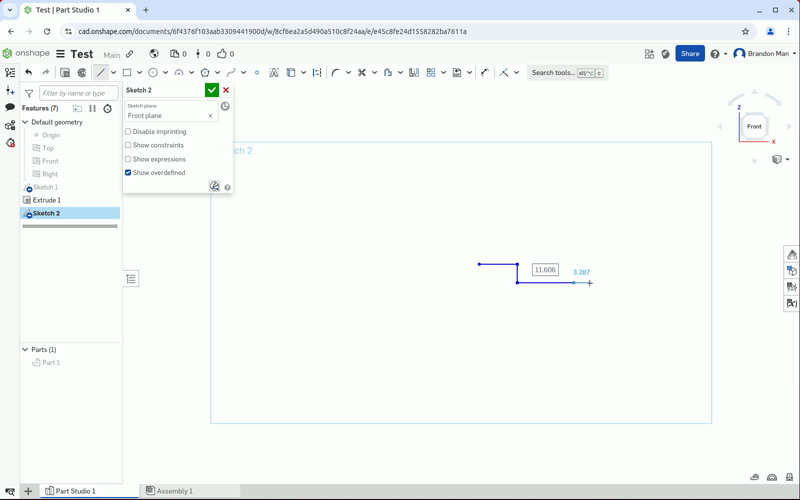
mouse_move(573, 245)
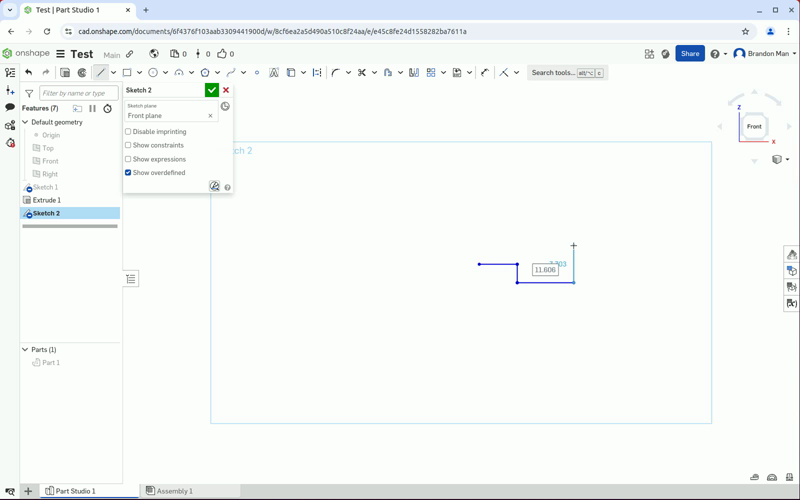
click(573, 245)
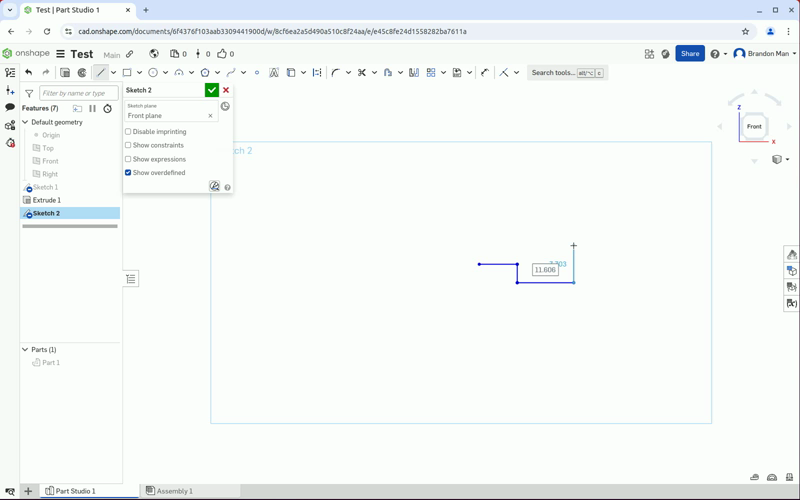
key_up(shift)
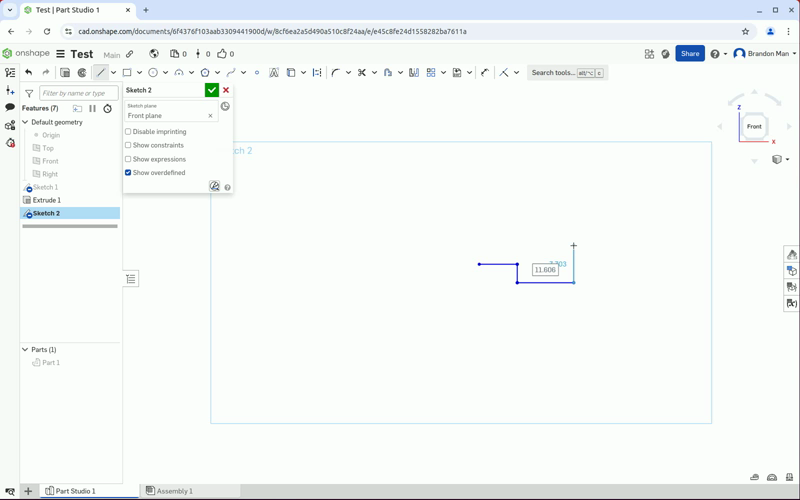
key_down(shift)
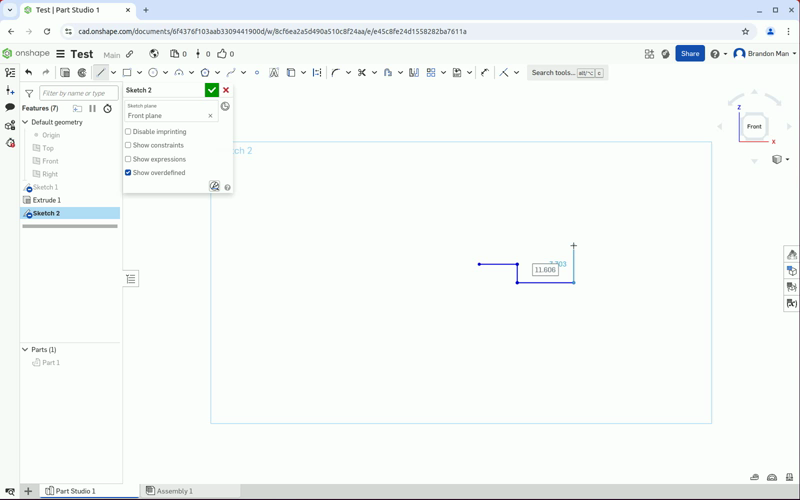
mouse_move(479, 245)
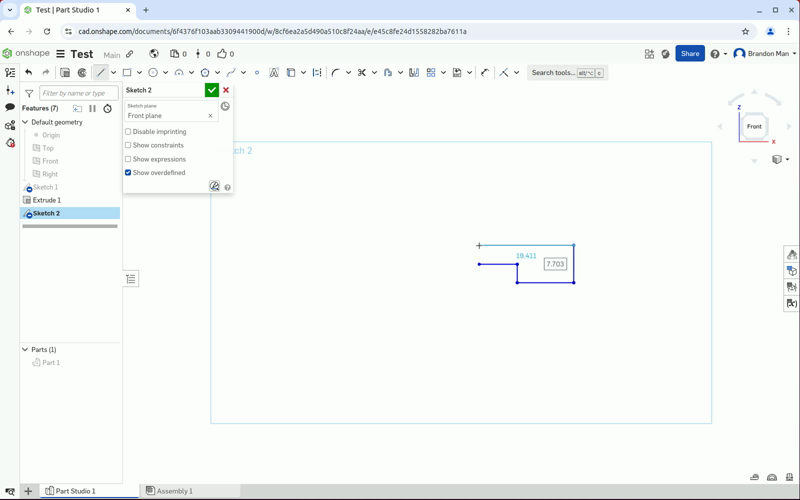
click(479, 245)
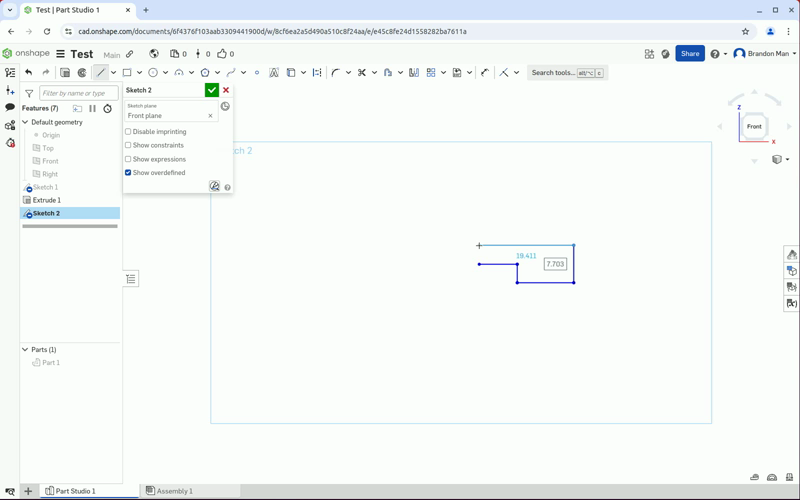
key_up(shift)
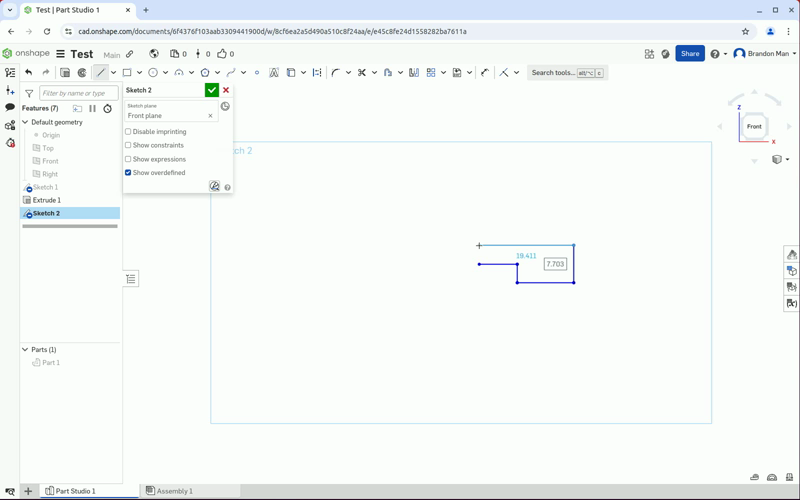
mouse_move(509, 245)
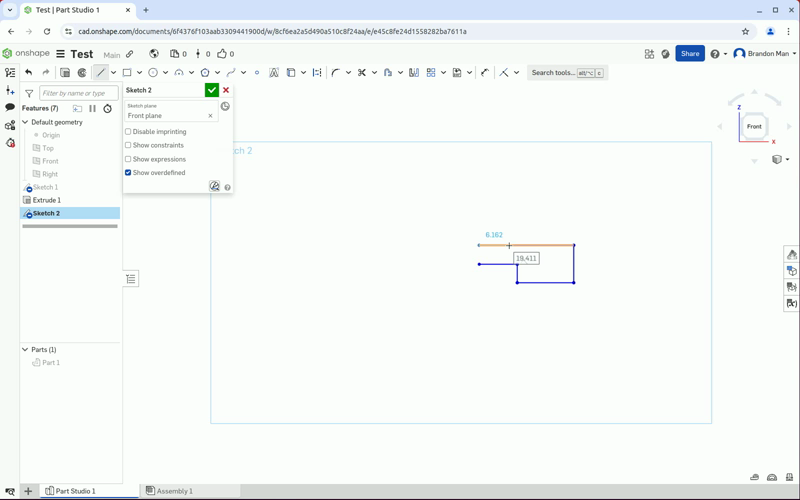
key_down(shift)
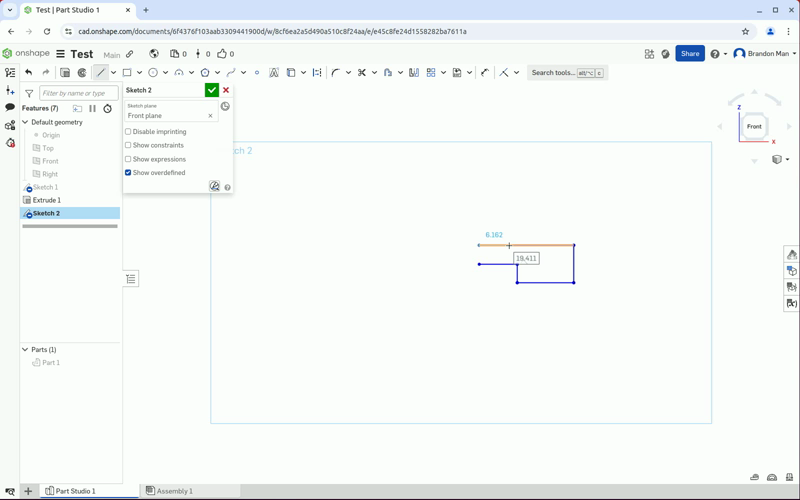
mouse_move(479, 264)
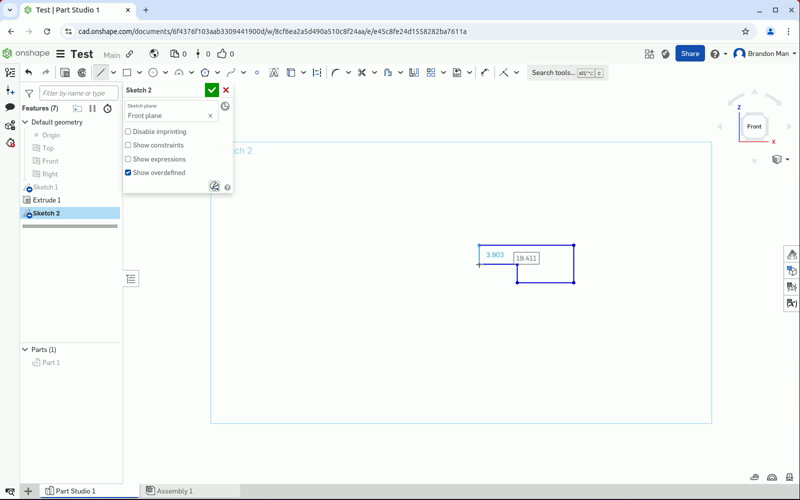
key_up(shift)
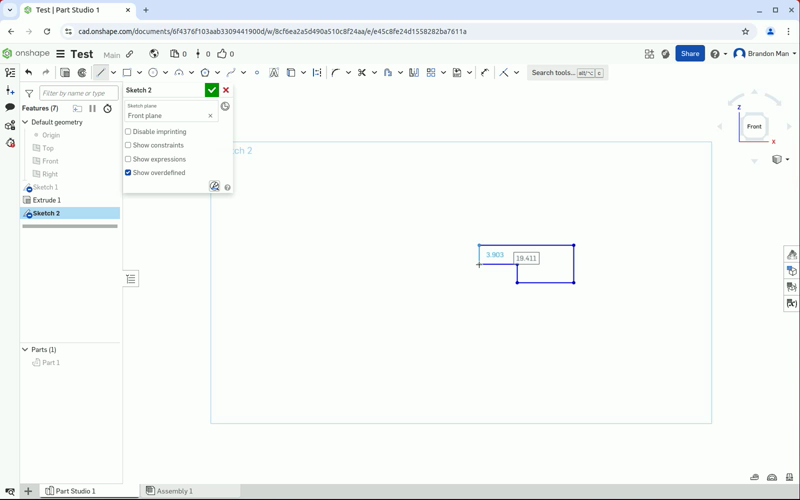
click(479, 264)
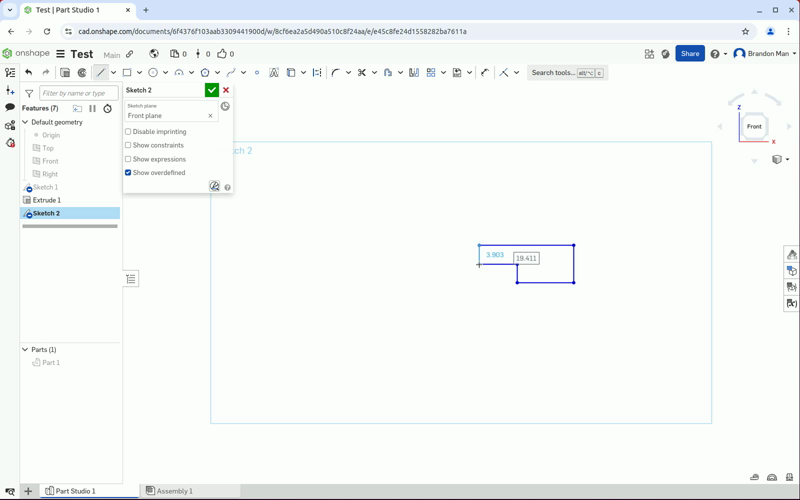
key(esc)
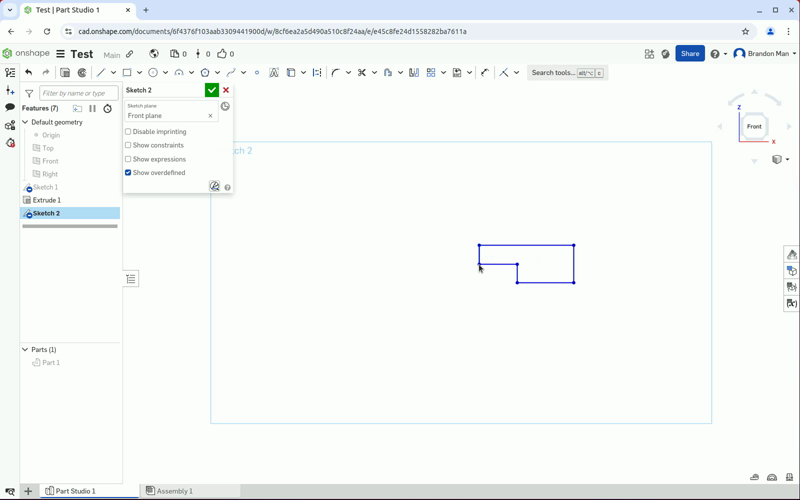
mouse_move(545, 265)
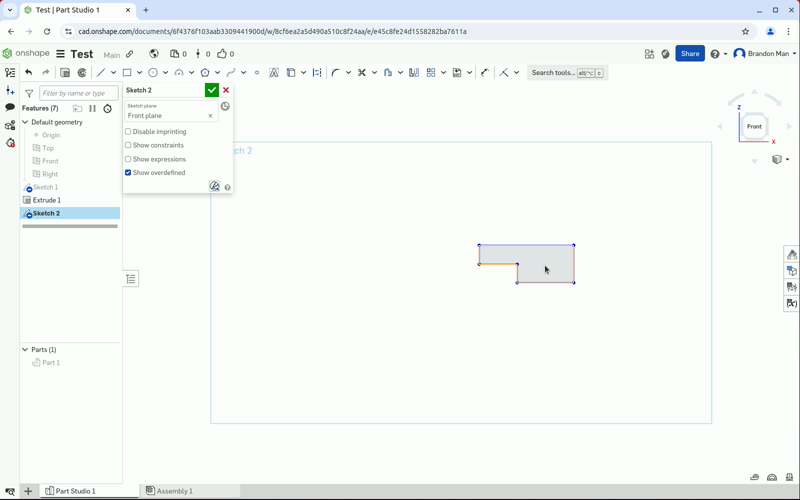
click(545, 265)
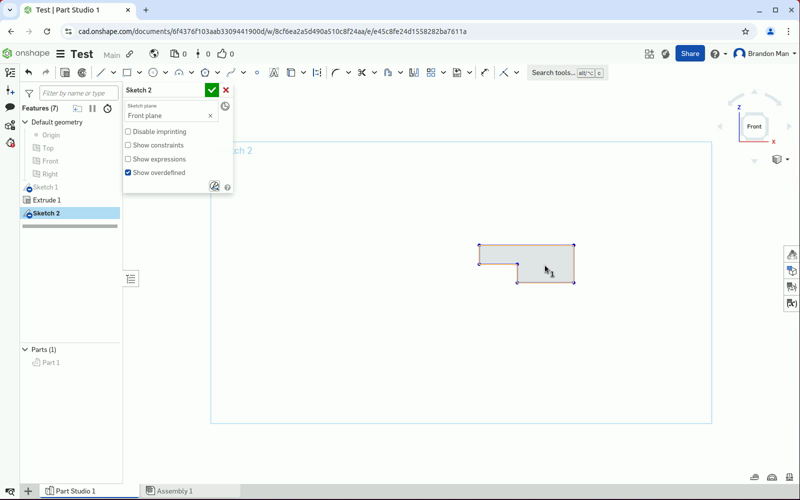
mouse_move(73, 352)
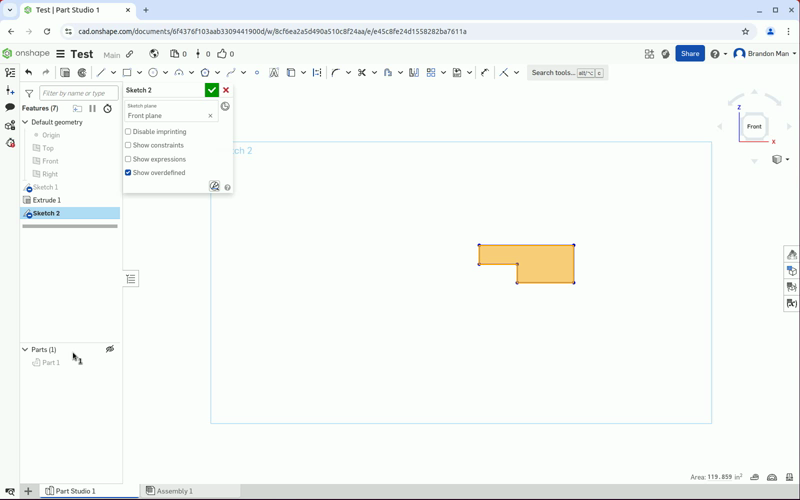
key(shift+y)
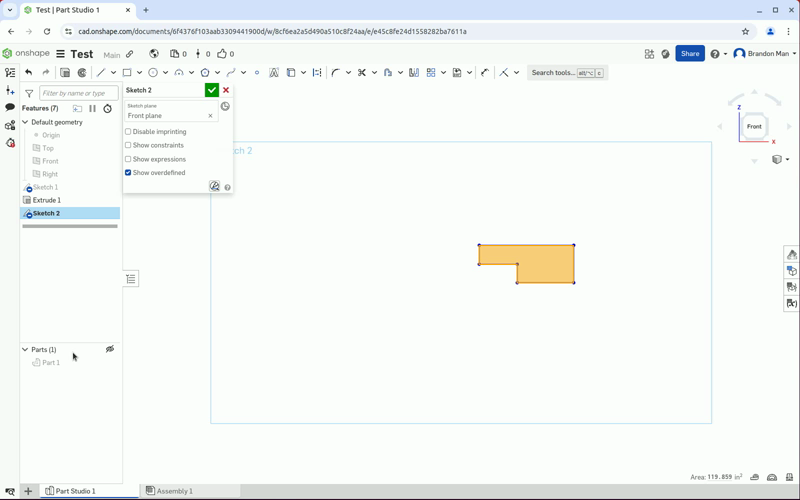
key(shift+e)
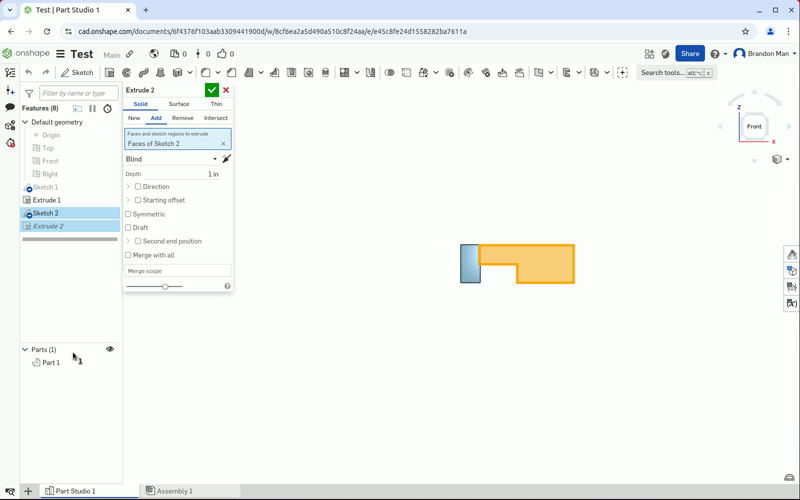
mouse_move(143, 106)
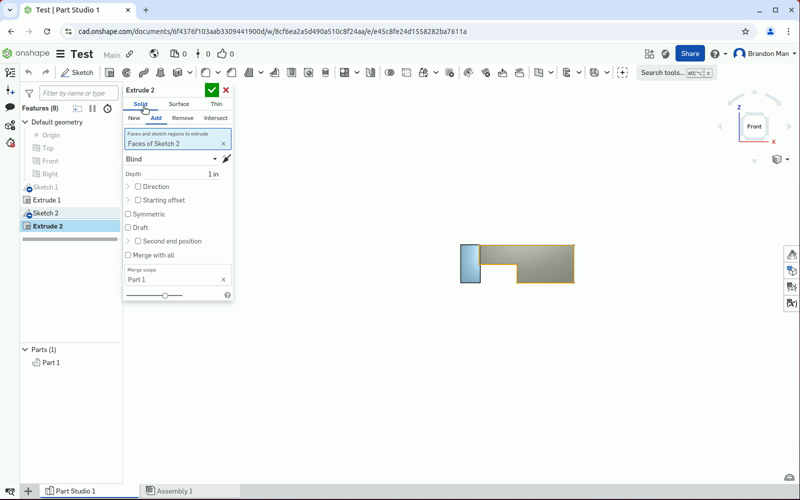
click(143, 106)
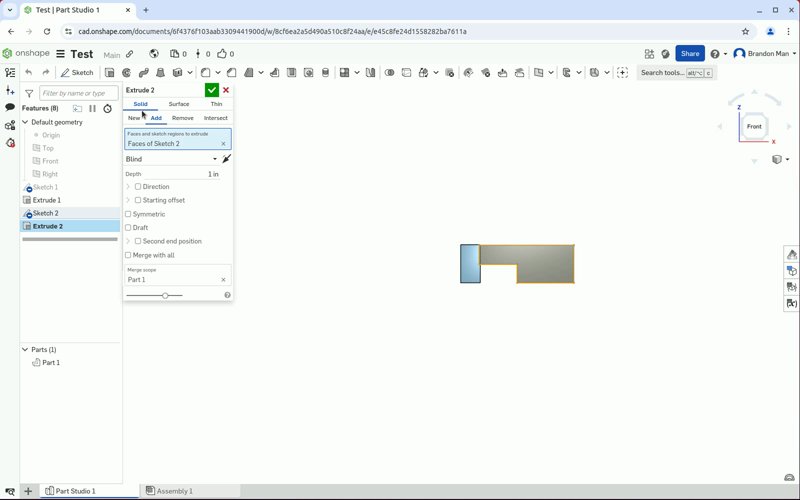
mouse_move(137, 120)
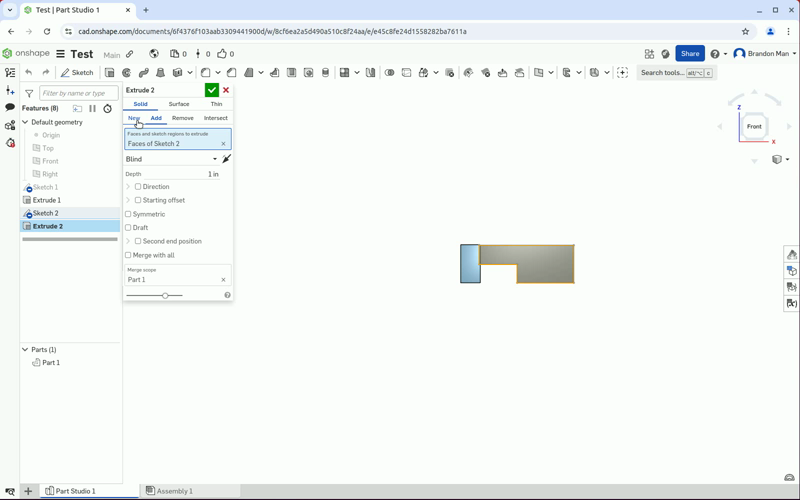
click(137, 120)
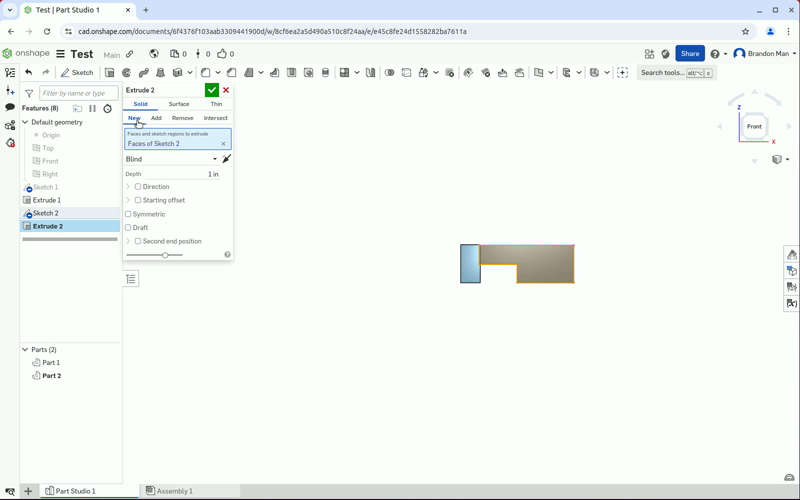
key(tab, 4)
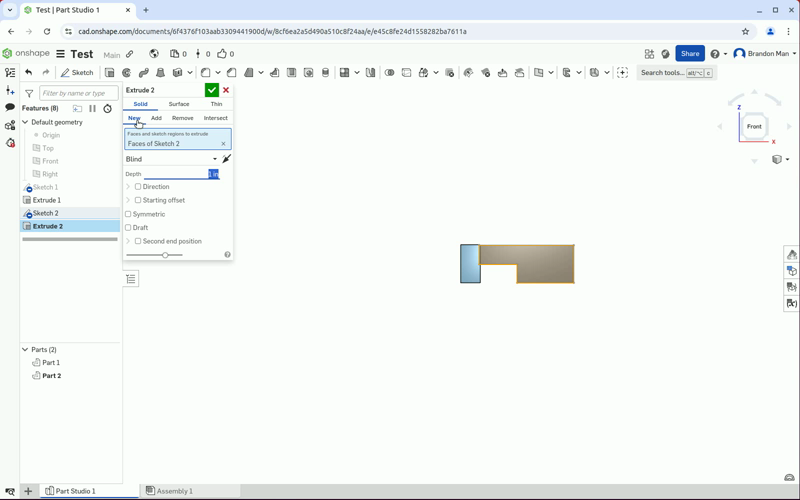
text(3.851)
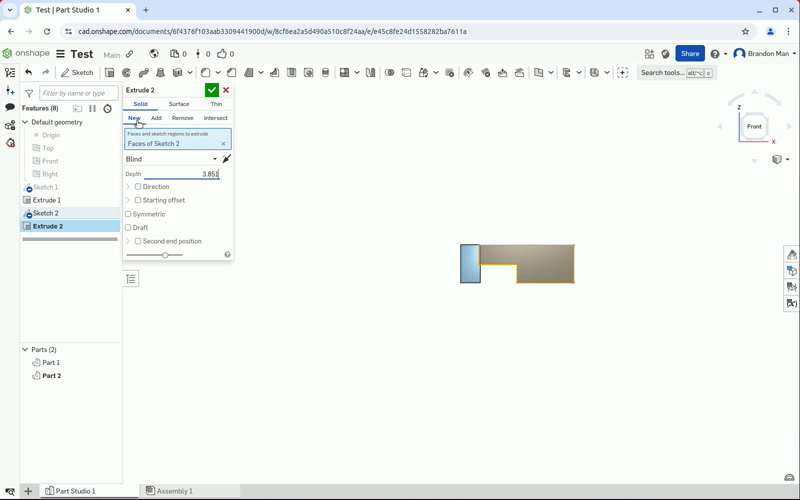
key(enter)
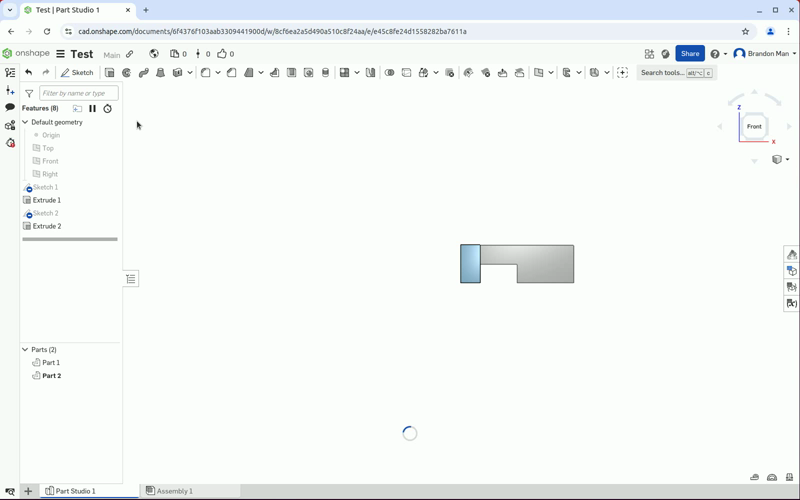
key(shift+h)
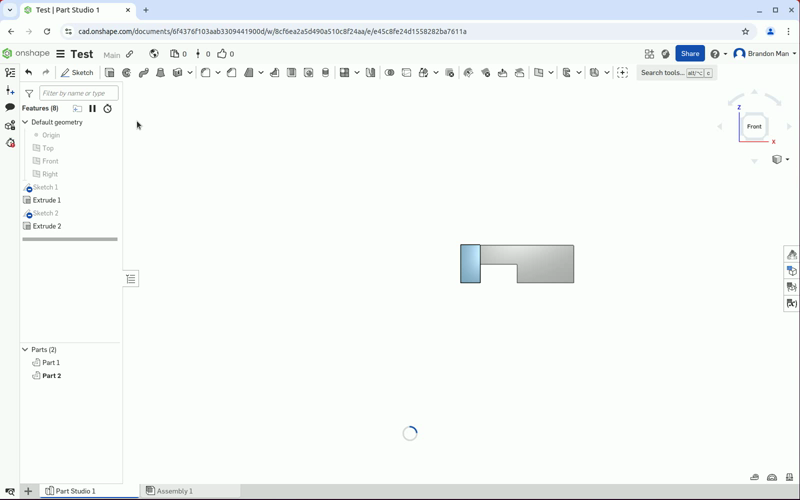
key(shift+h)
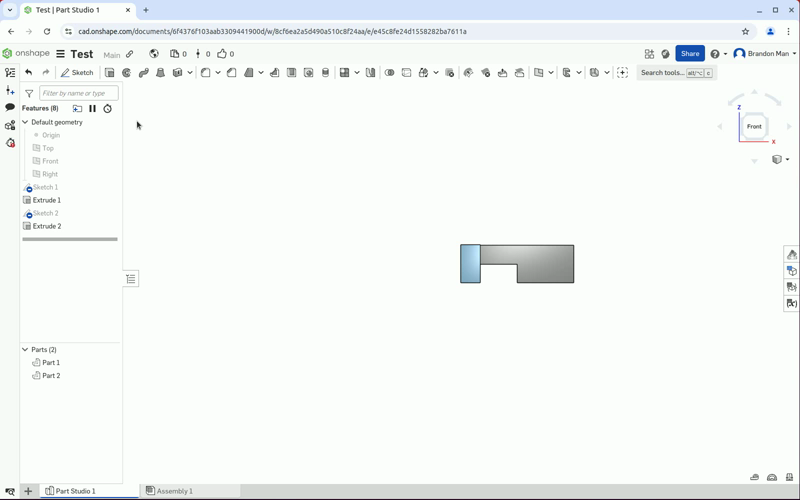
mouse_move(73, 189)
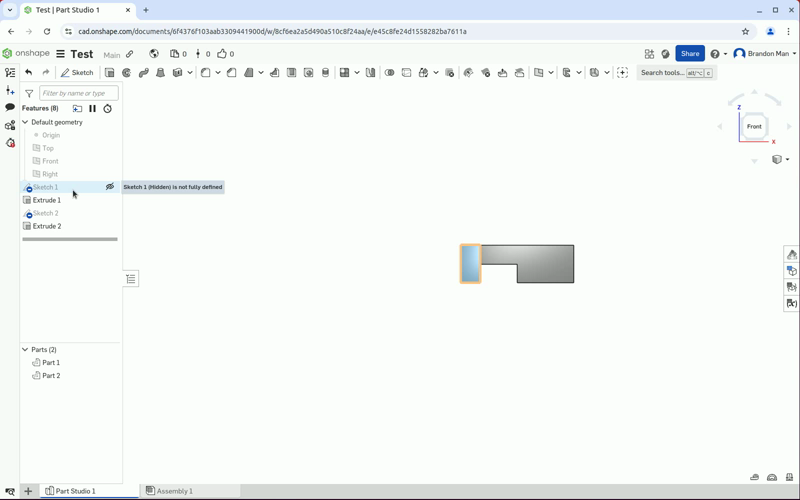
click(73, 189)
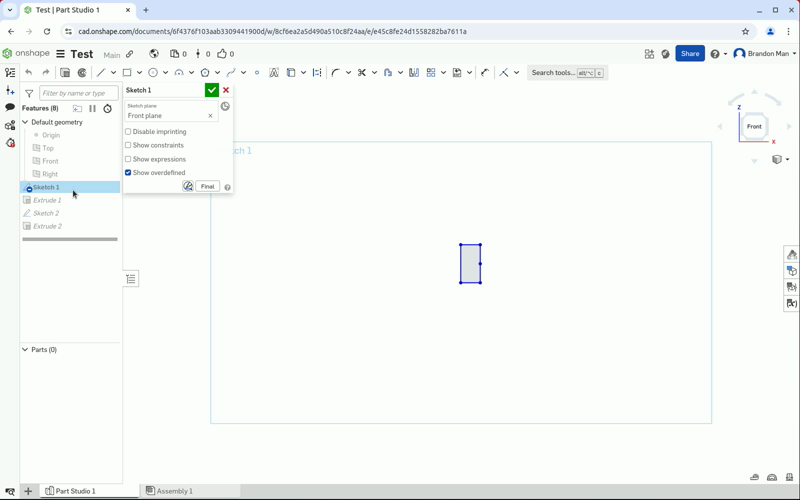
mouse_move(229, 92)
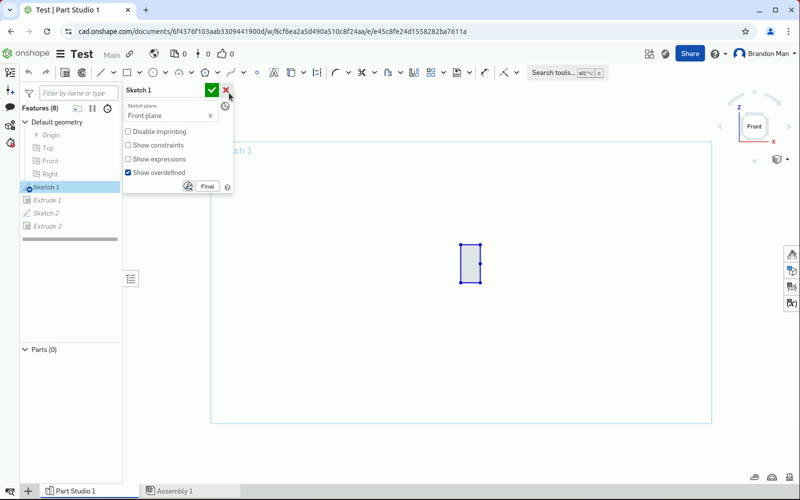
click(229, 92)
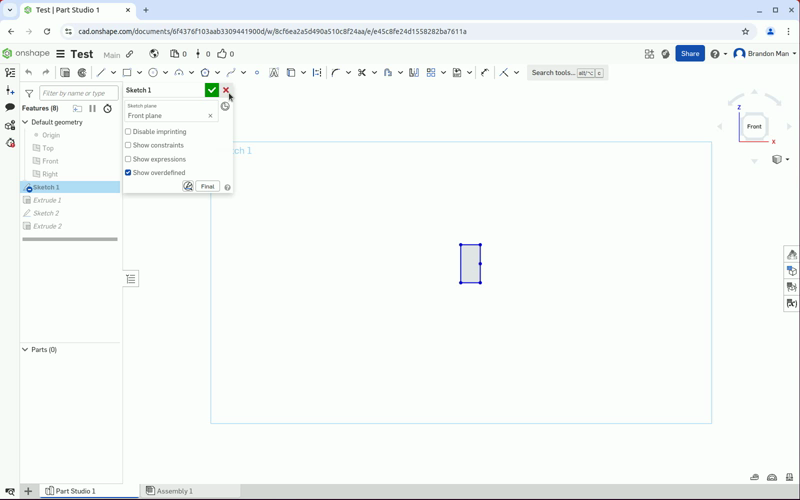
key(shift+s)
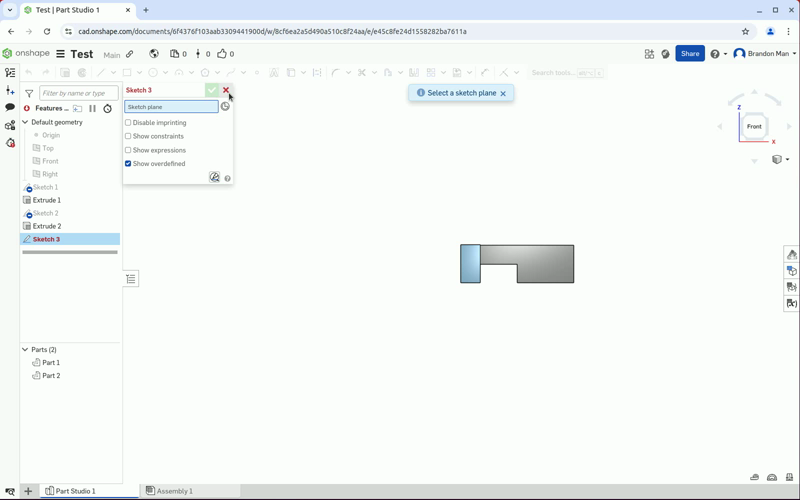
mouse_move(73, 163)
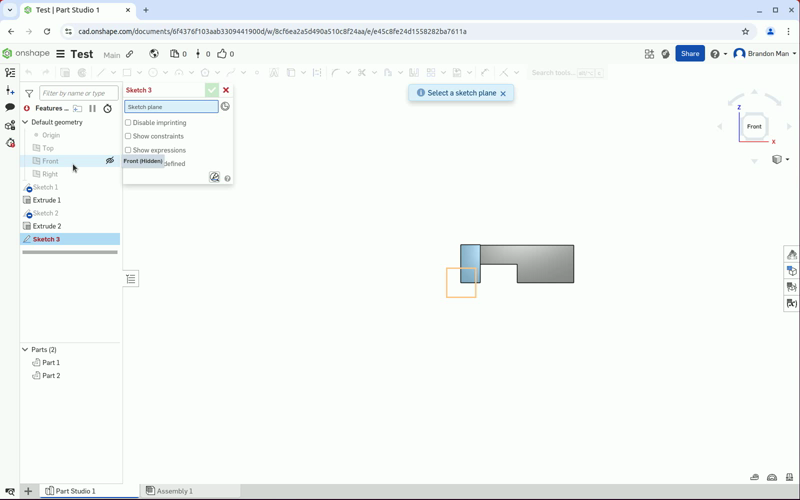
click(73, 163)
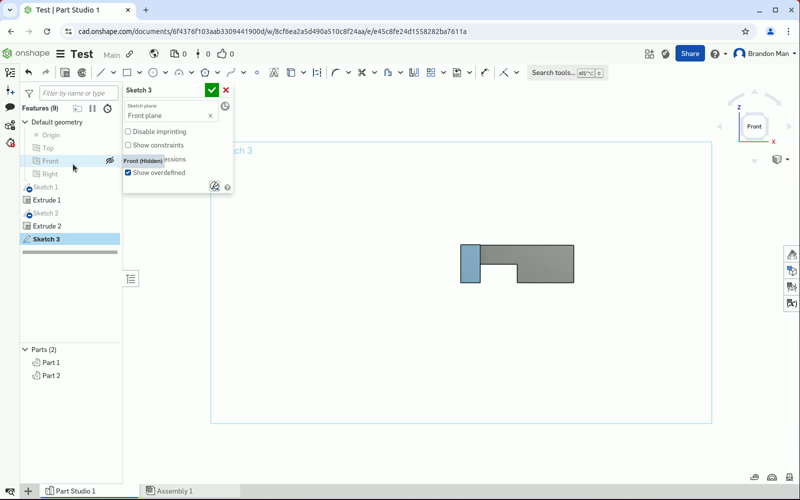
mouse_move(73, 352)
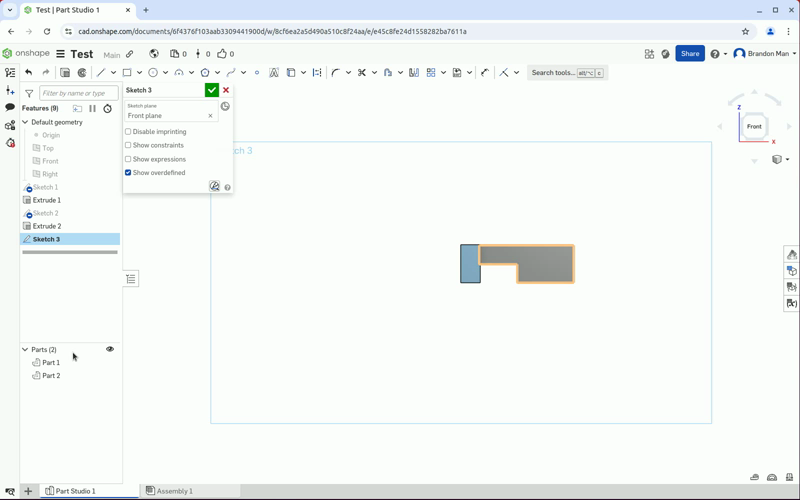
key(y)
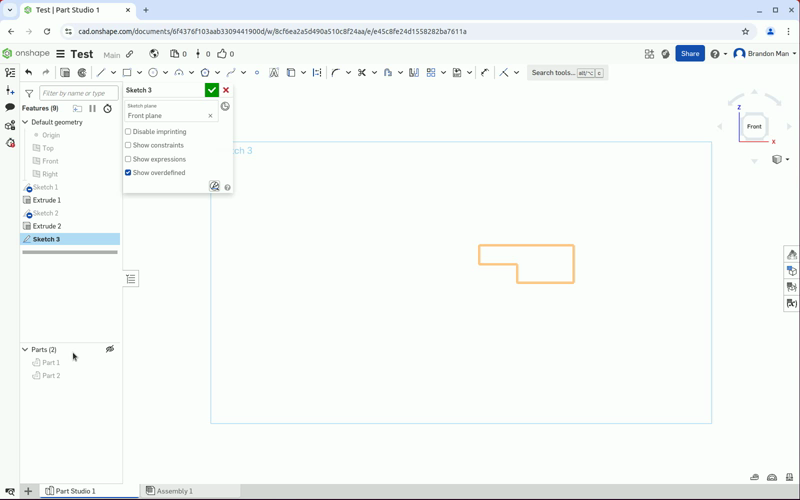
key(l)
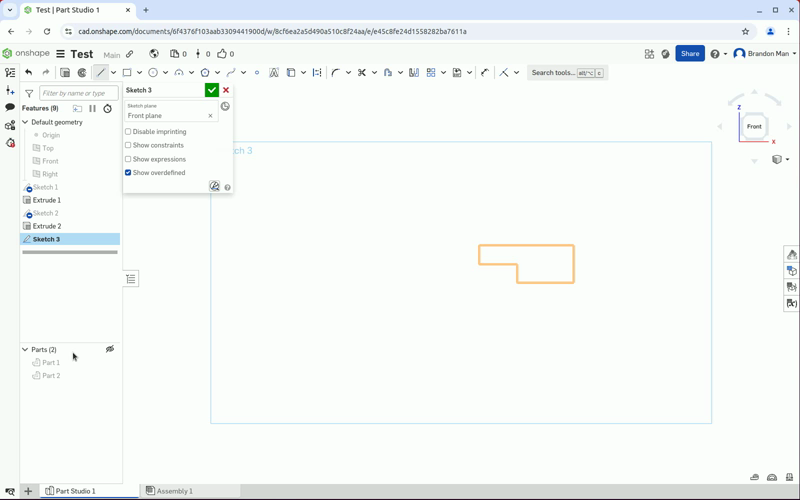
key_down(shift)
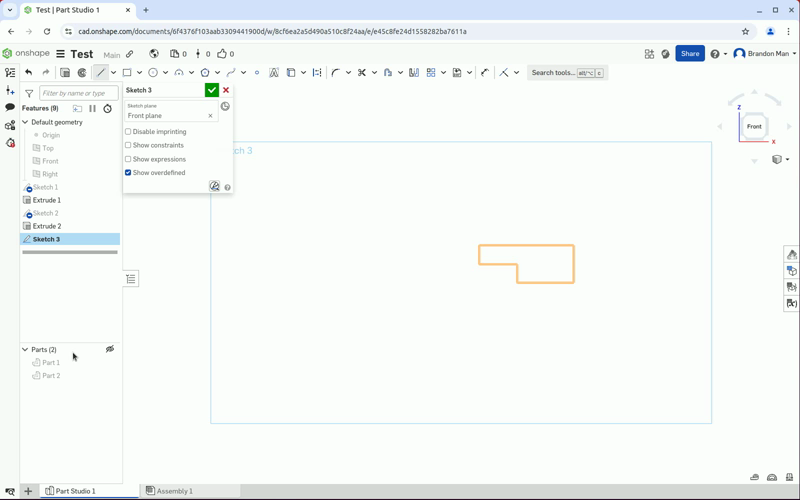
mouse_move(479, 282)
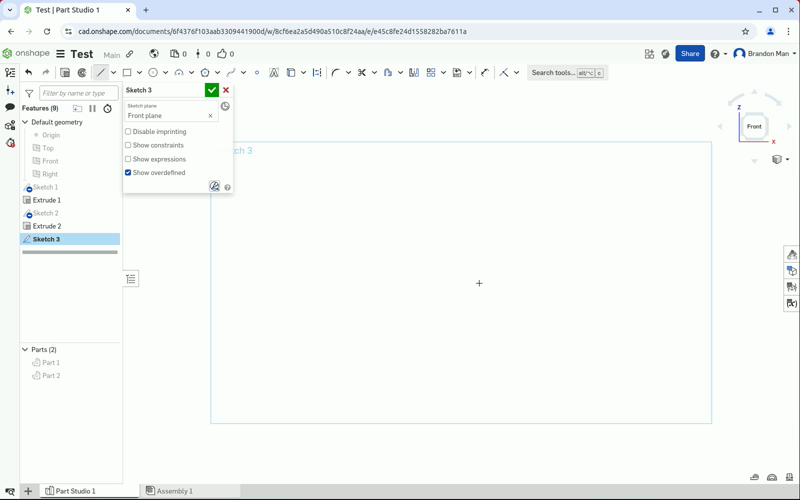
click(479, 282)
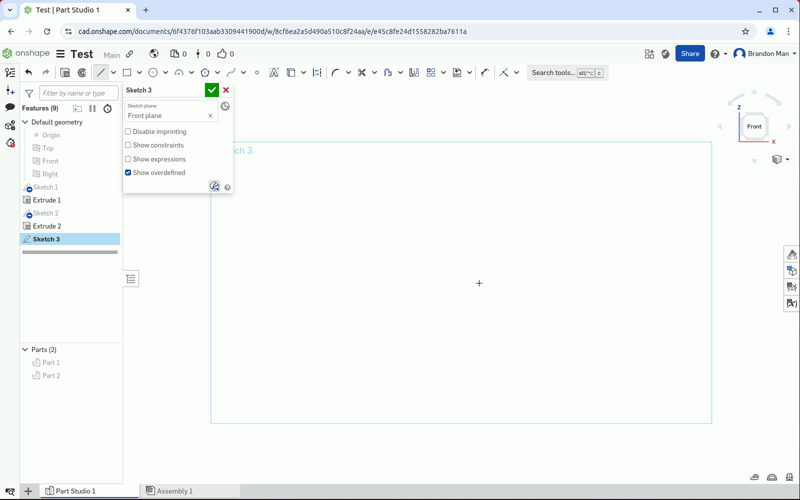
key_up(shift)
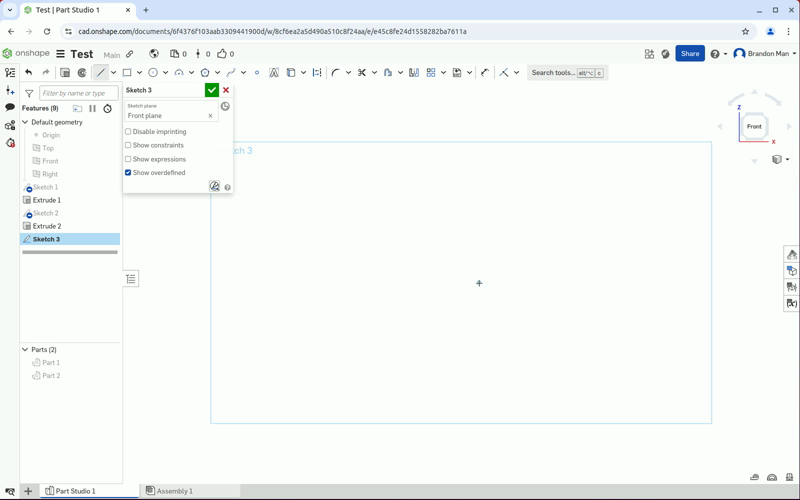
key_down(shift)
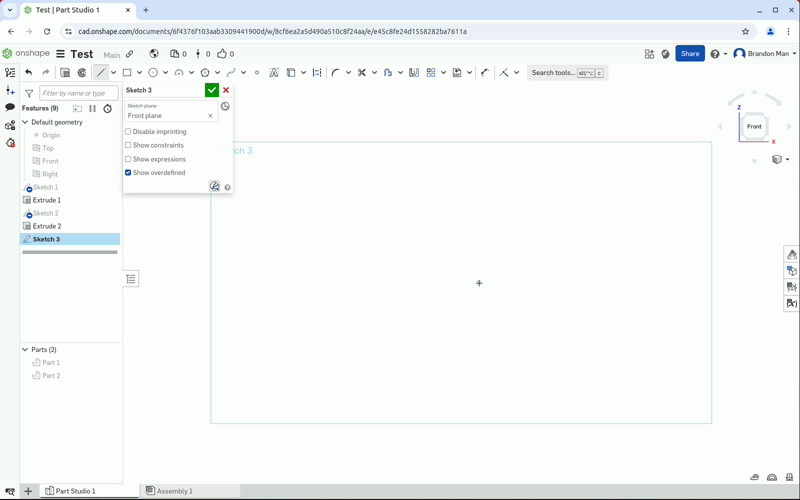
mouse_move(509, 282)
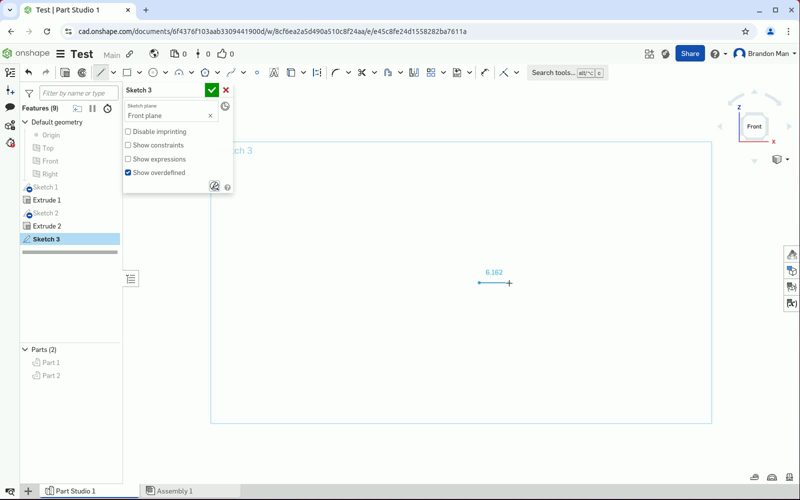
mouse_move(517, 282)
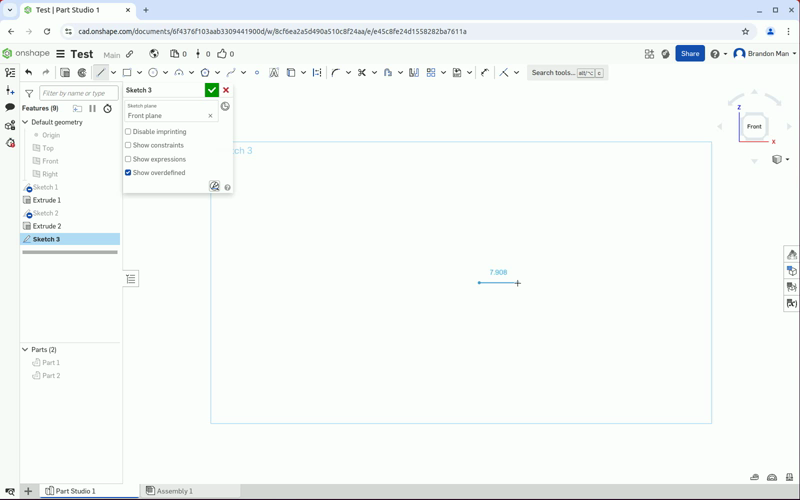
click(517, 282)
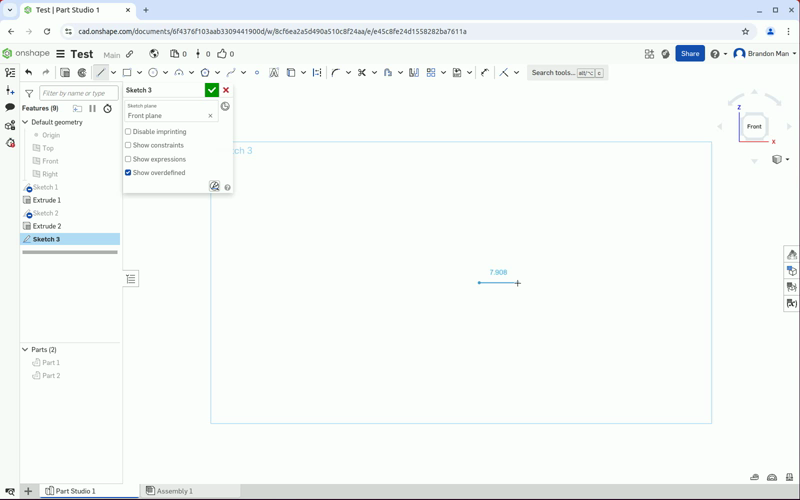
key_up(shift)
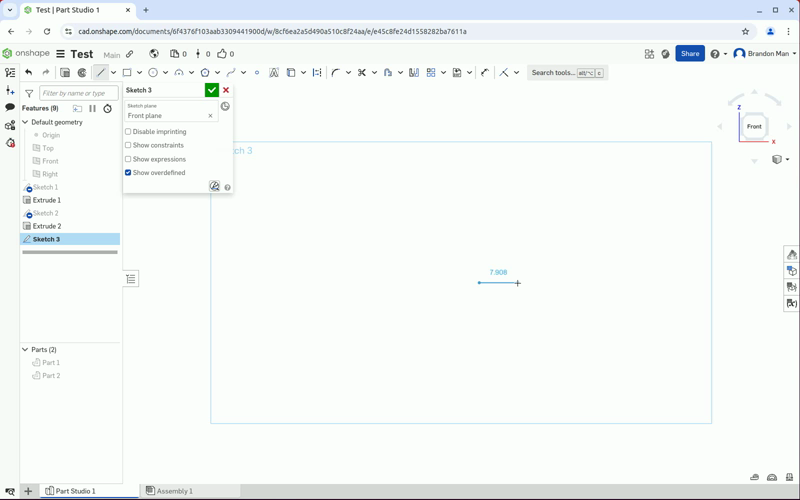
key_down(shift)
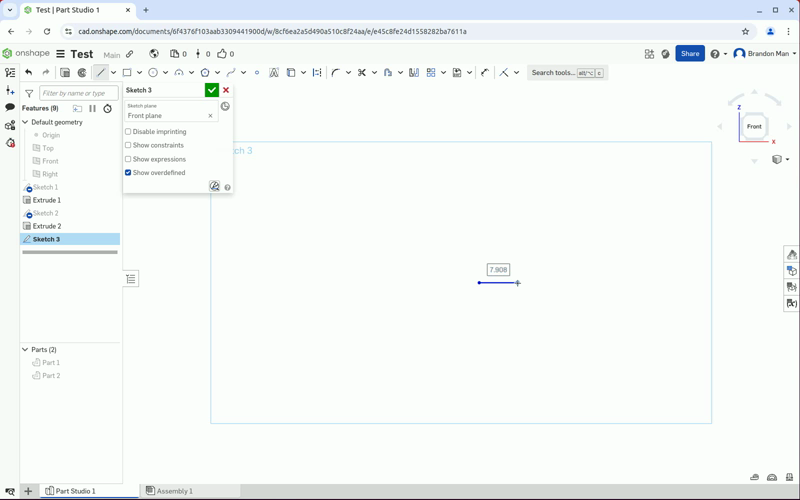
mouse_move(547, 282)
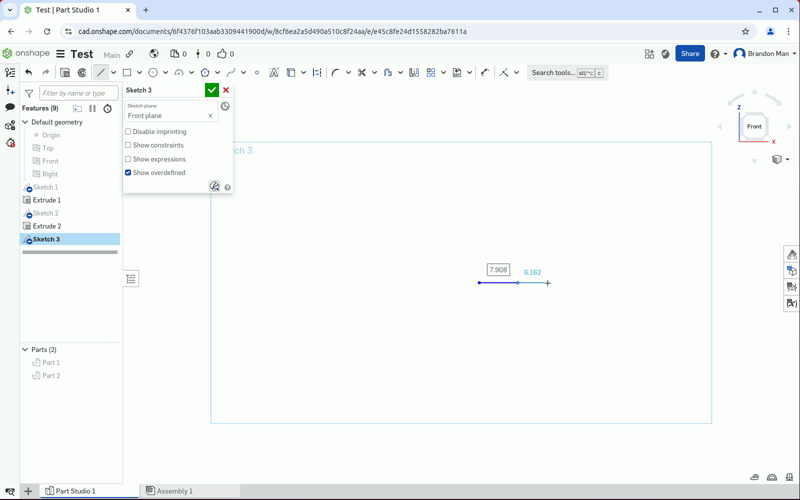
mouse_move(517, 263)
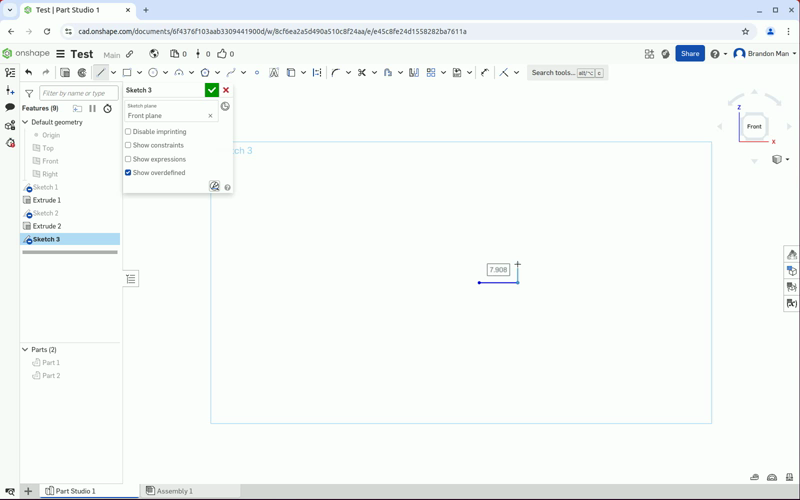
click(517, 263)
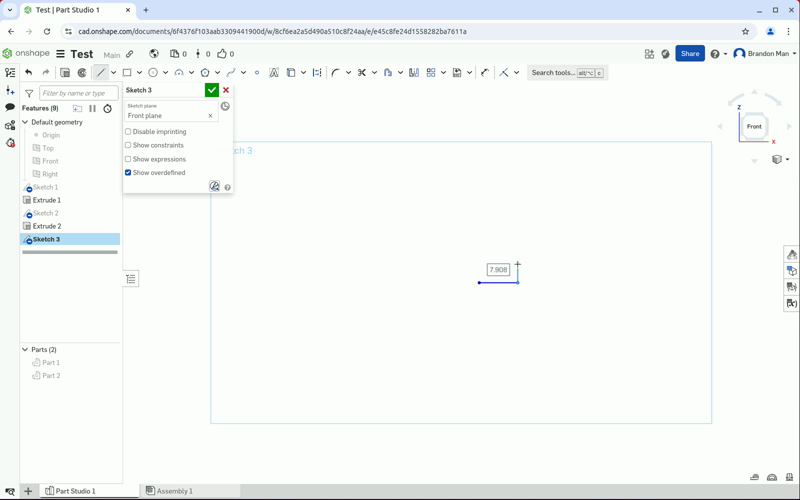
key_up(shift)
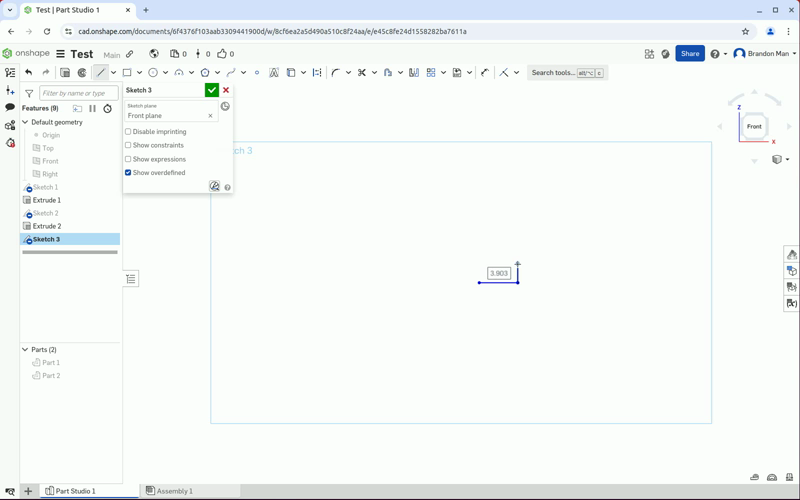
key_down(shift)
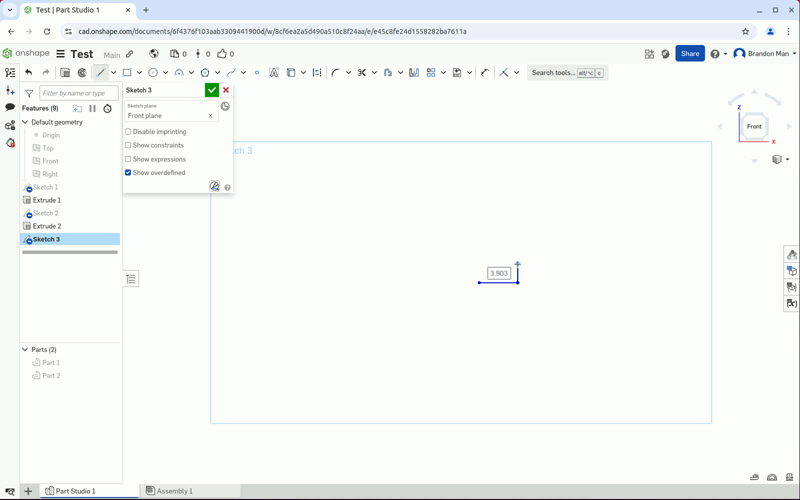
mouse_move(547, 263)
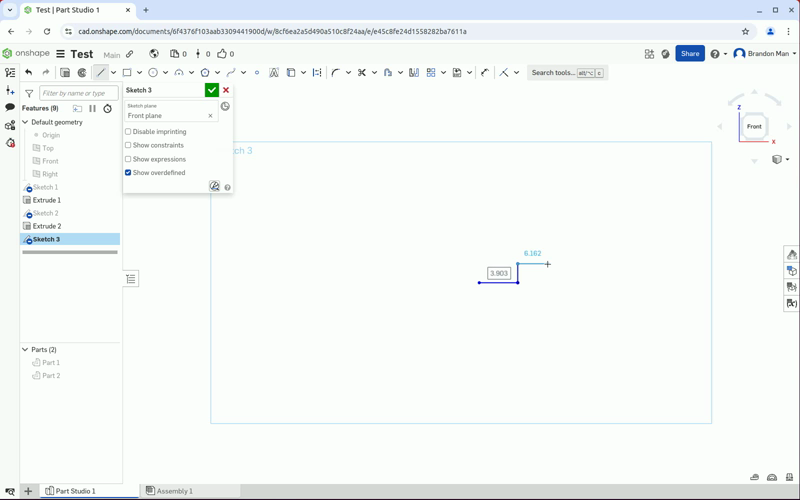
mouse_move(479, 263)
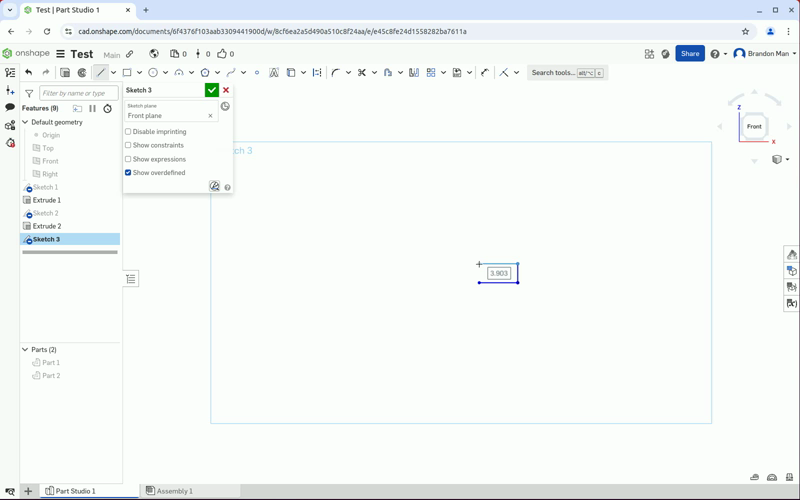
click(479, 263)
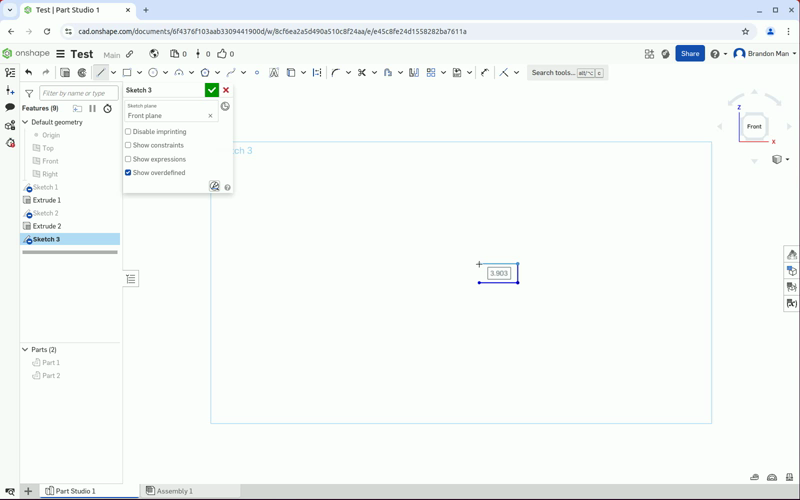
key_up(shift)
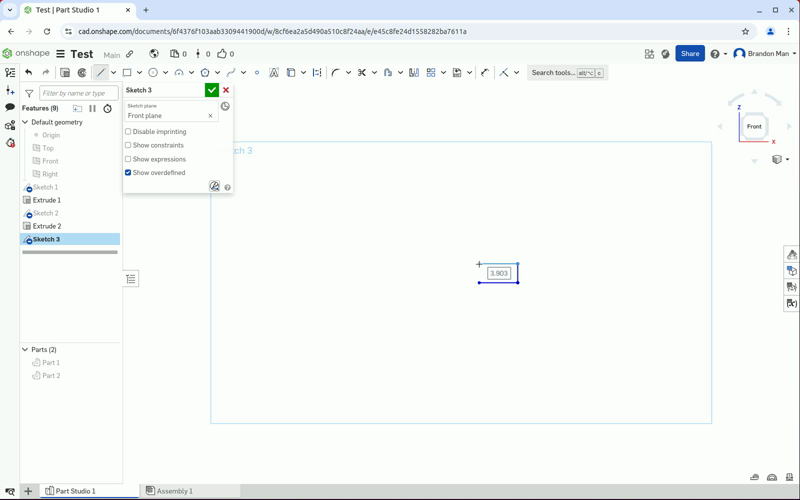
mouse_move(509, 263)
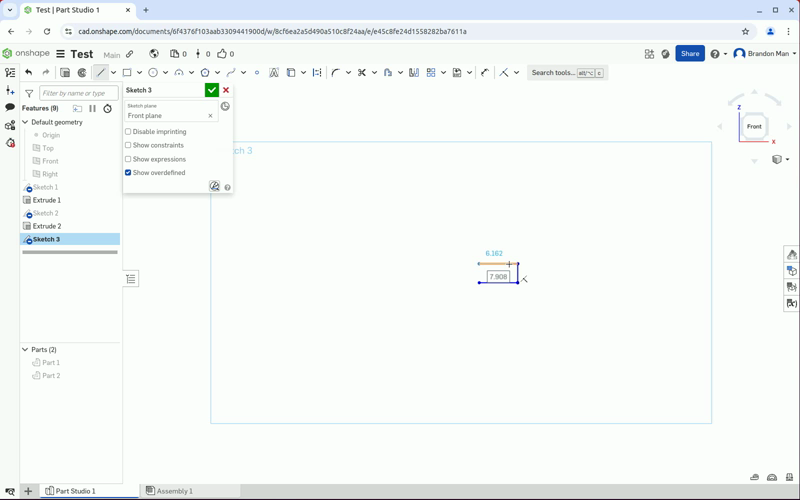
key_down(shift)
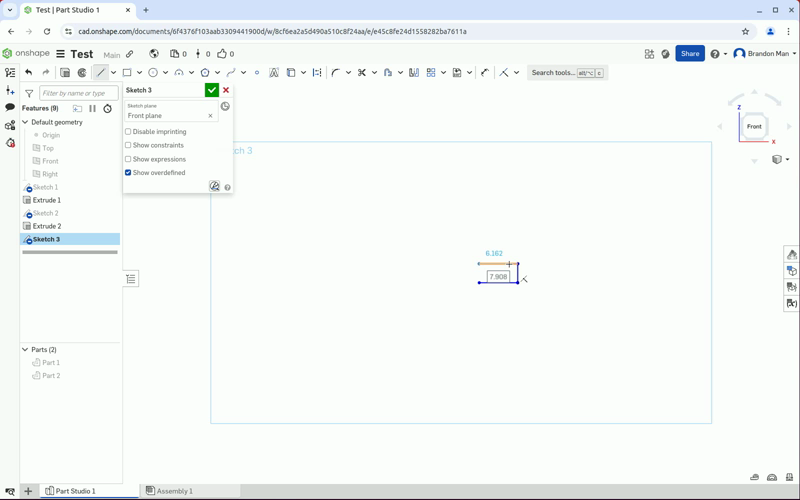
mouse_move(479, 282)
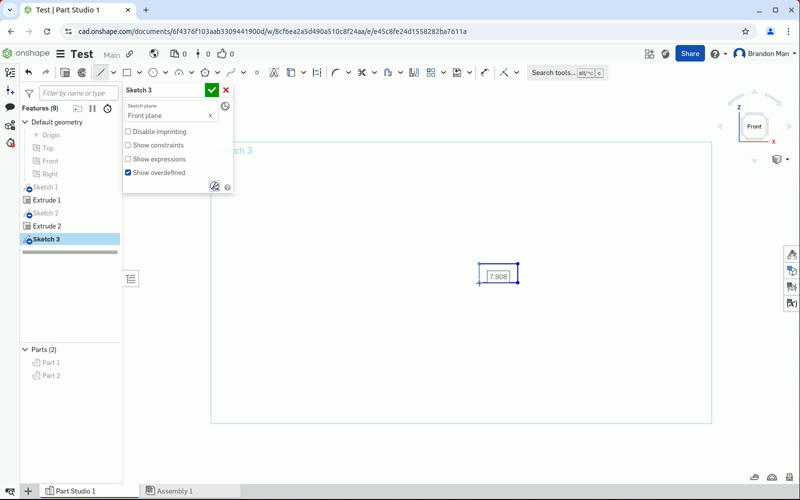
key_up(shift)
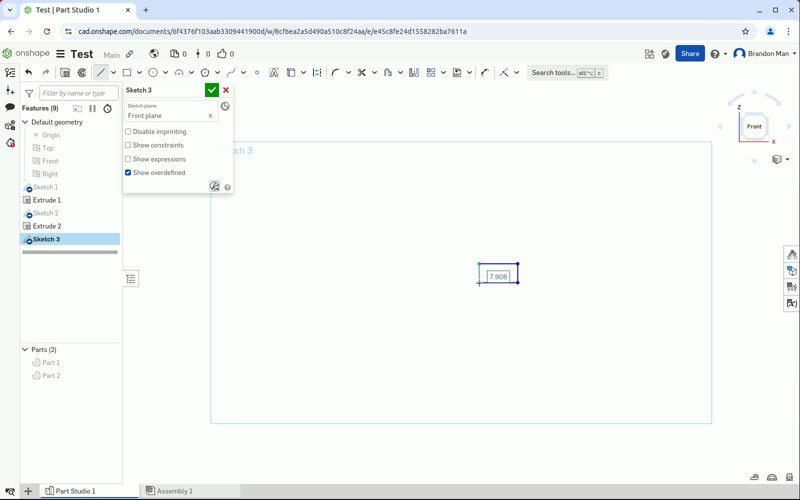
click(479, 282)
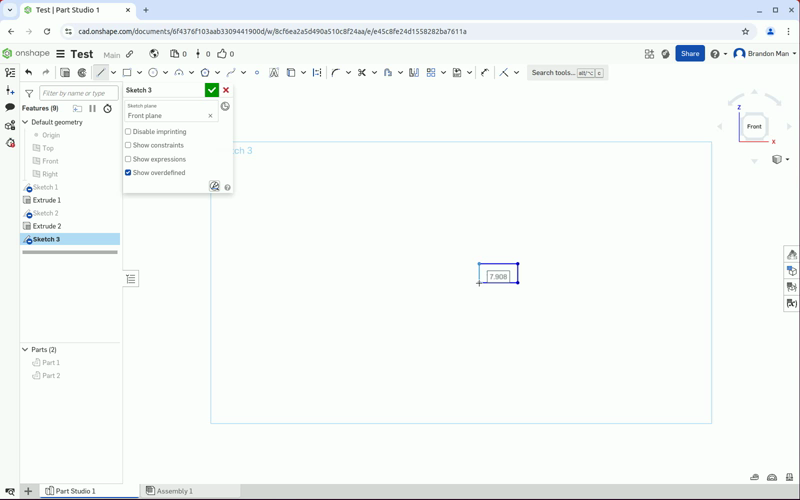
key(esc)
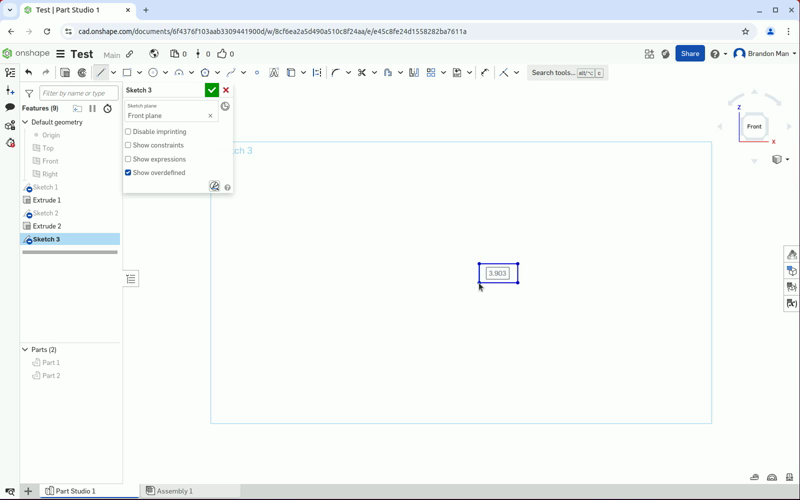
mouse_move(514, 270)
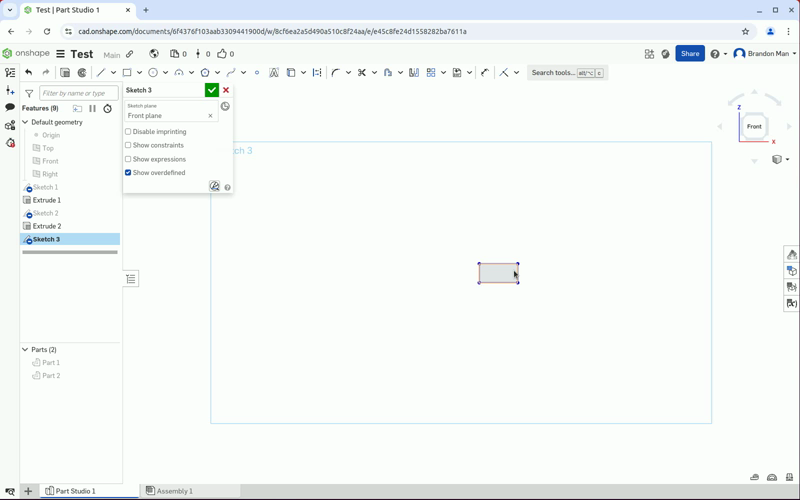
scroll(6)
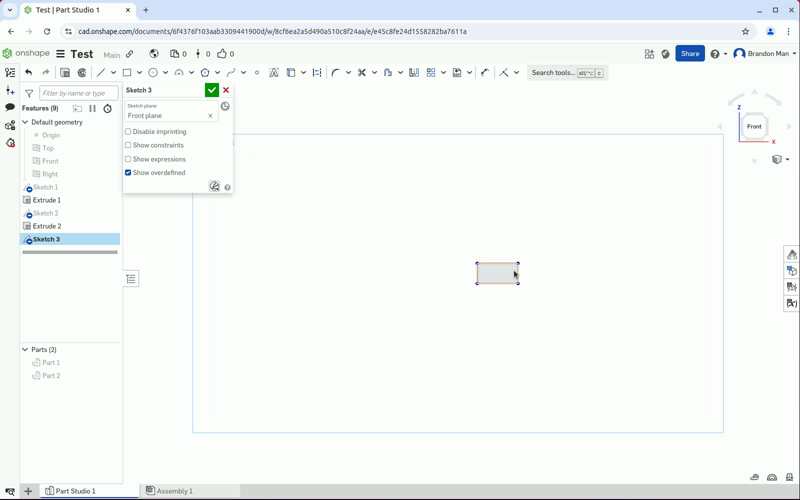
scroll(6)
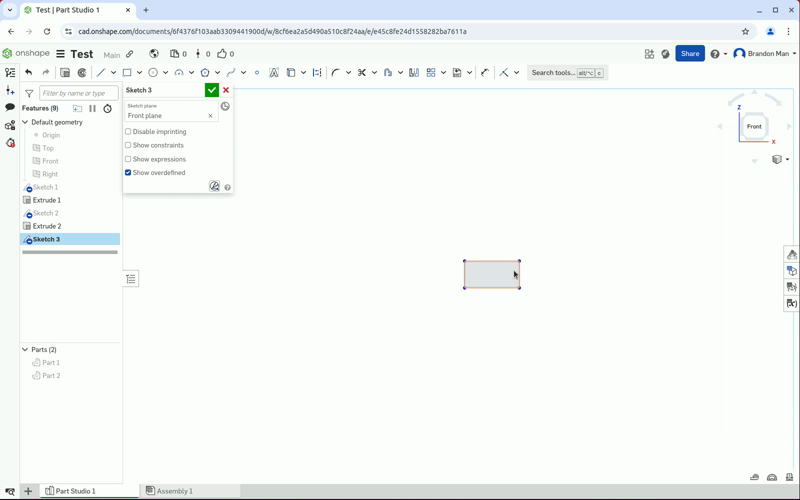
scroll(6)
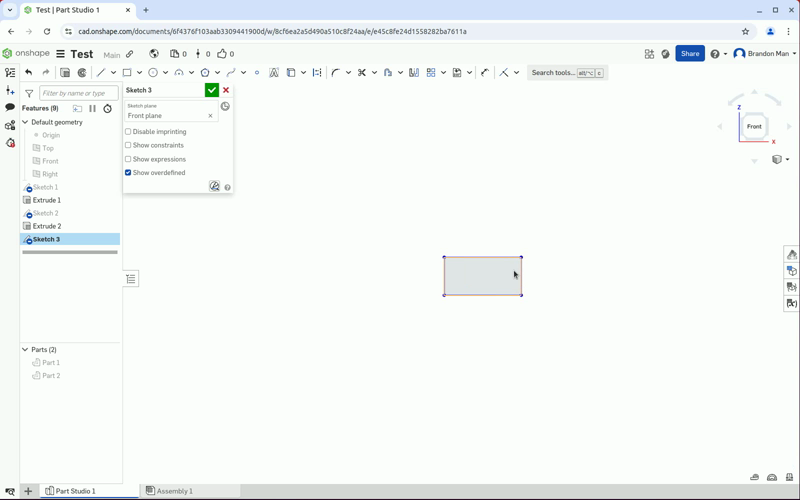
scroll(6)
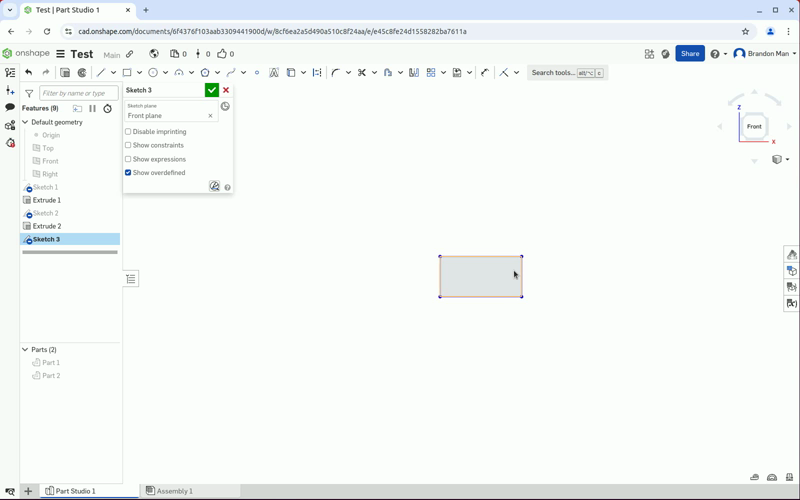
scroll(6)
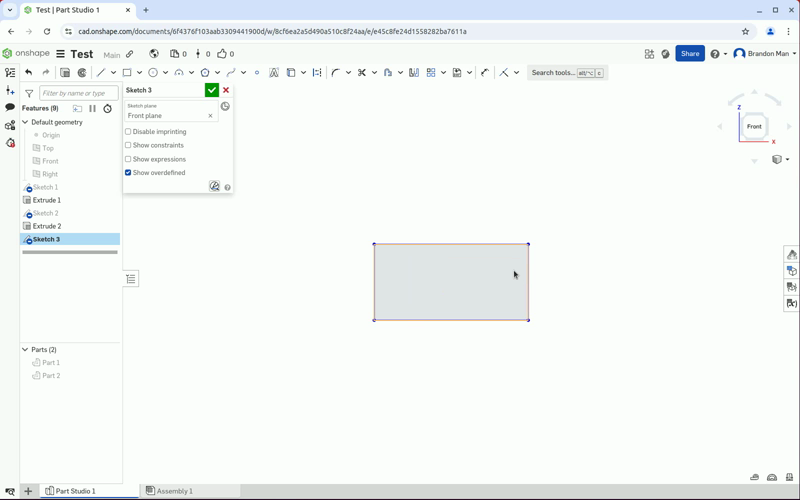
scroll(6)
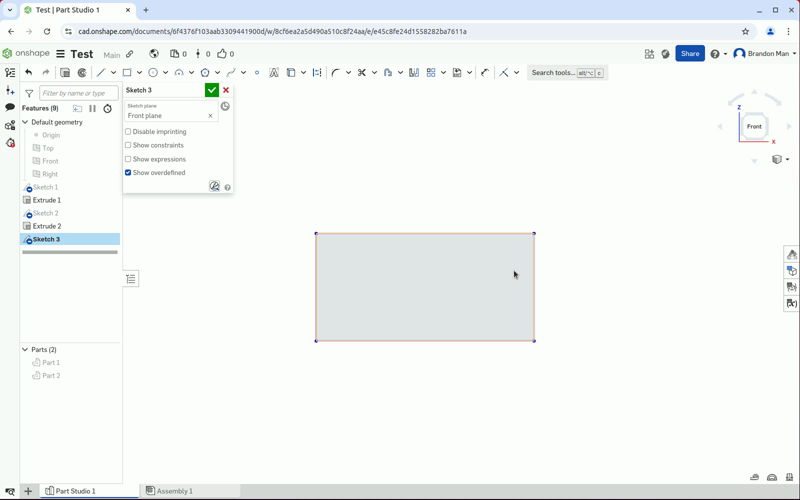
scroll(6)
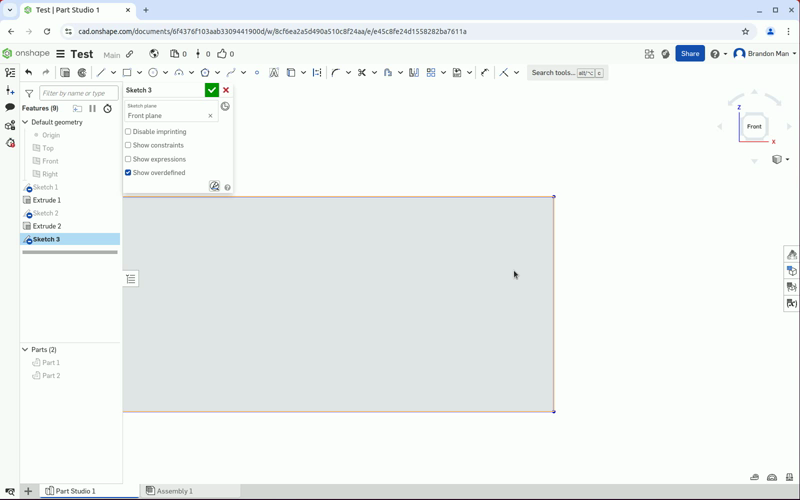
click(514, 270)
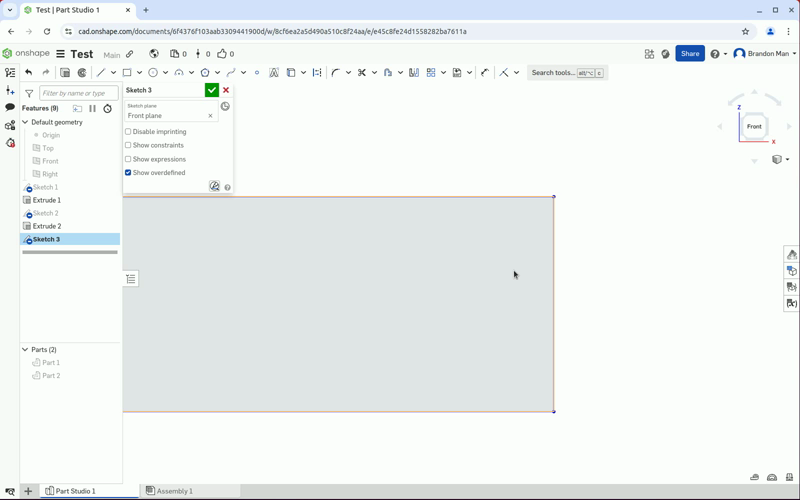
scroll(-6)
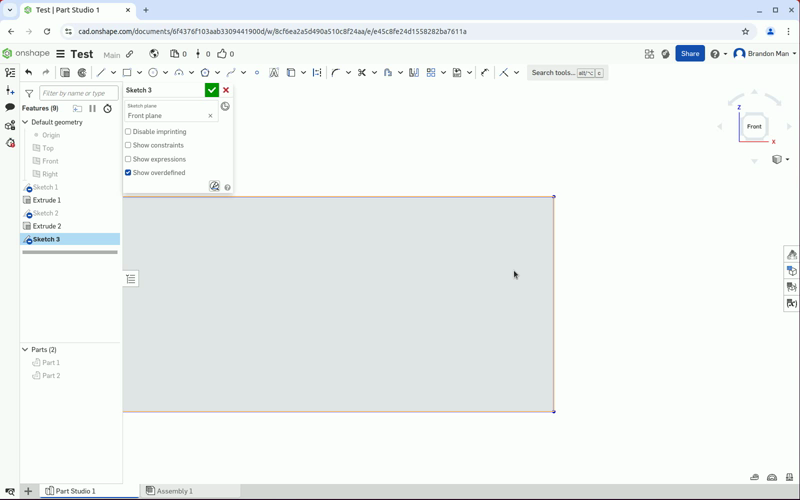
scroll(-6)
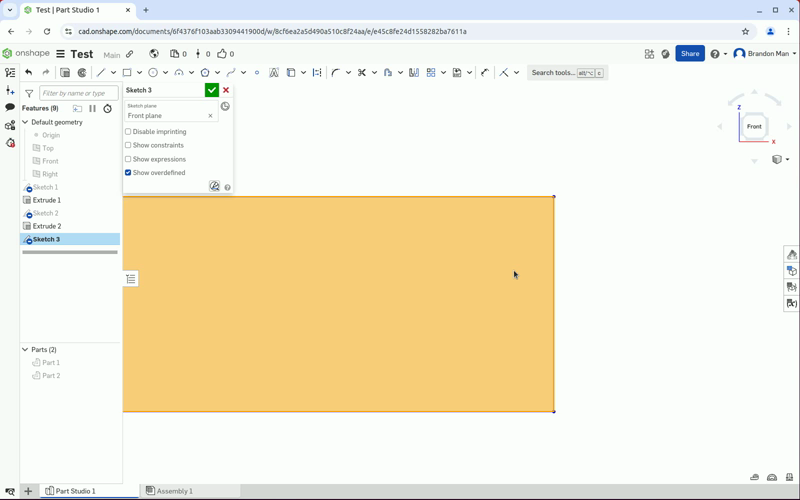
scroll(-6)
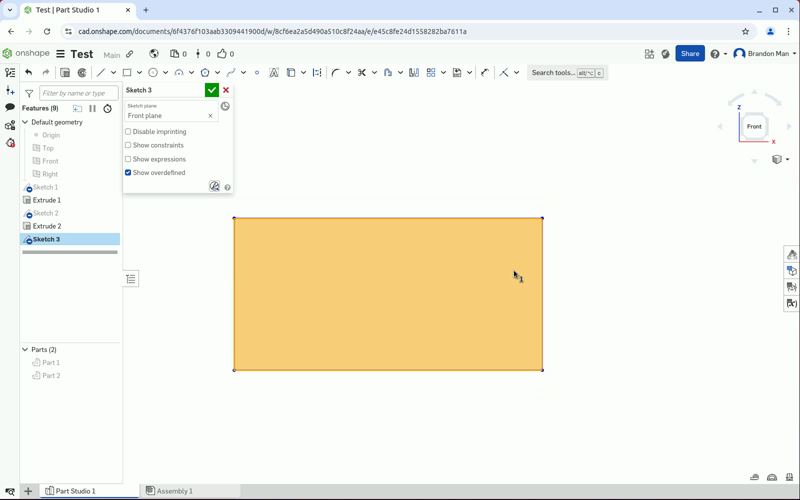
scroll(-6)
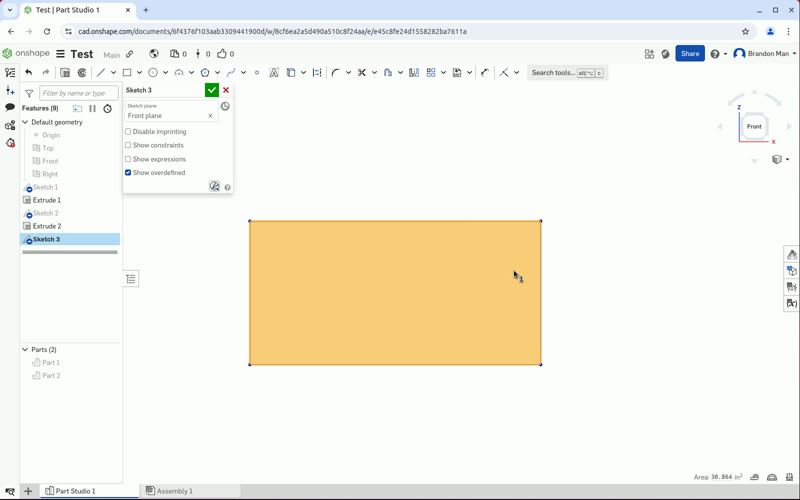
scroll(-6)
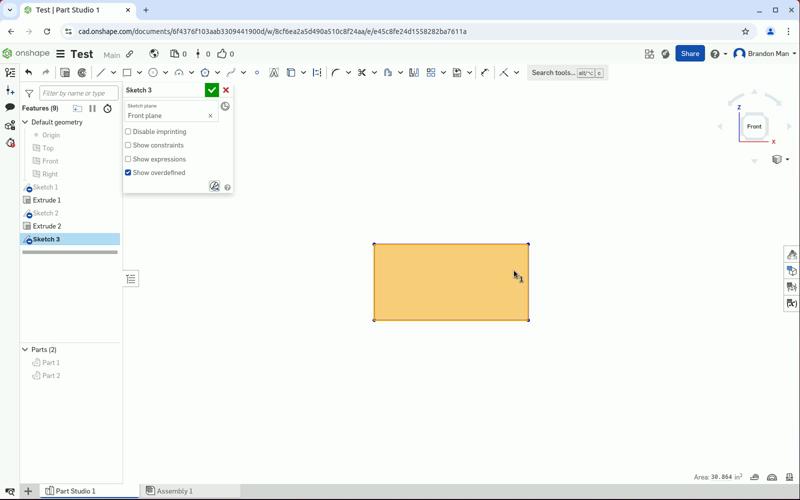
scroll(-6)
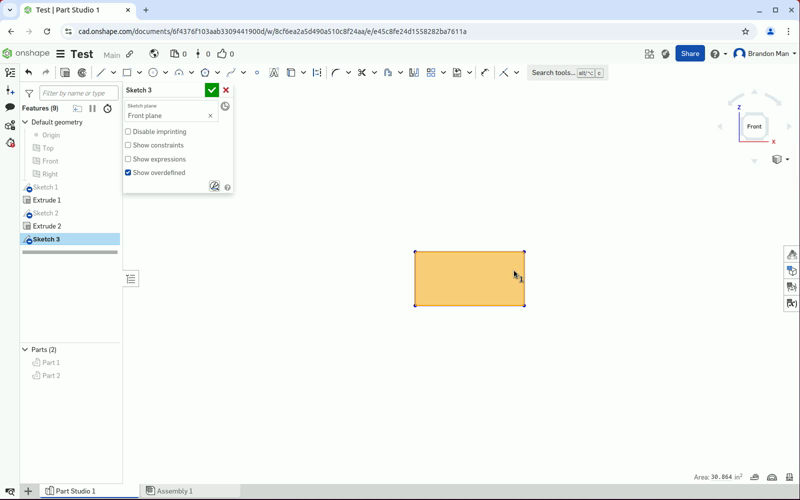
scroll(-6)
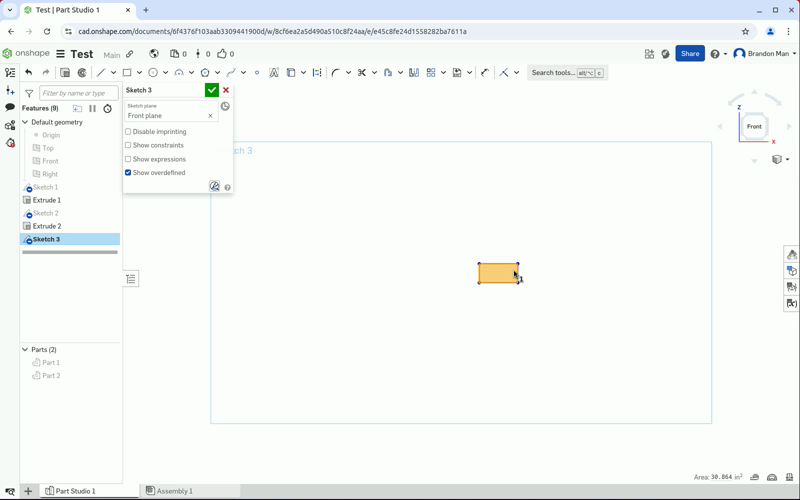
mouse_move(73, 352)
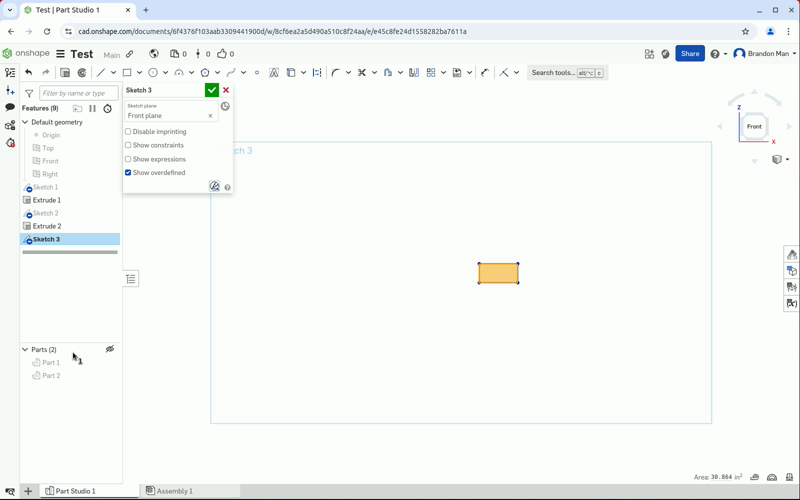
key(shift+y)
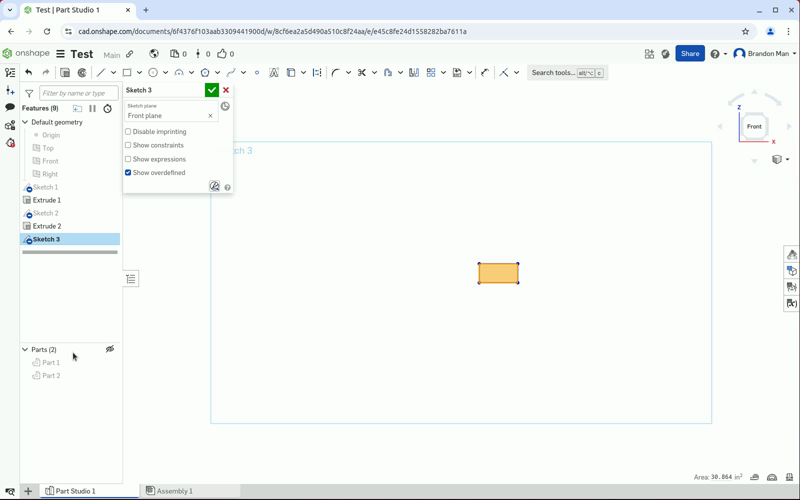
key(shift+e)
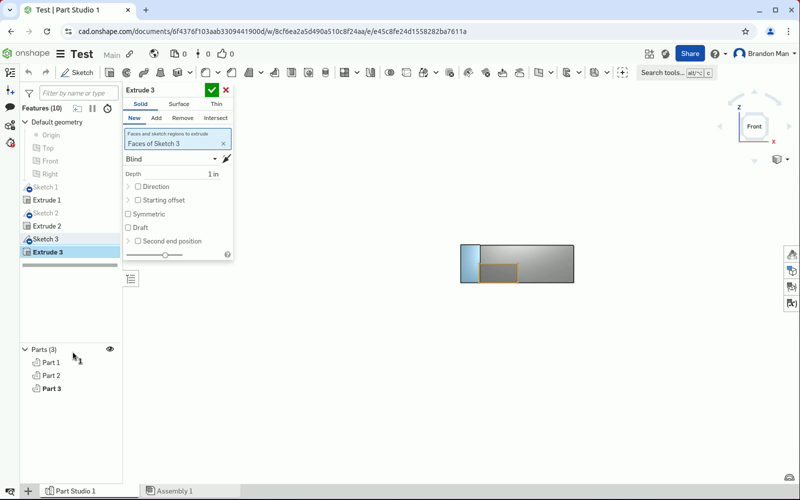
mouse_move(143, 106)
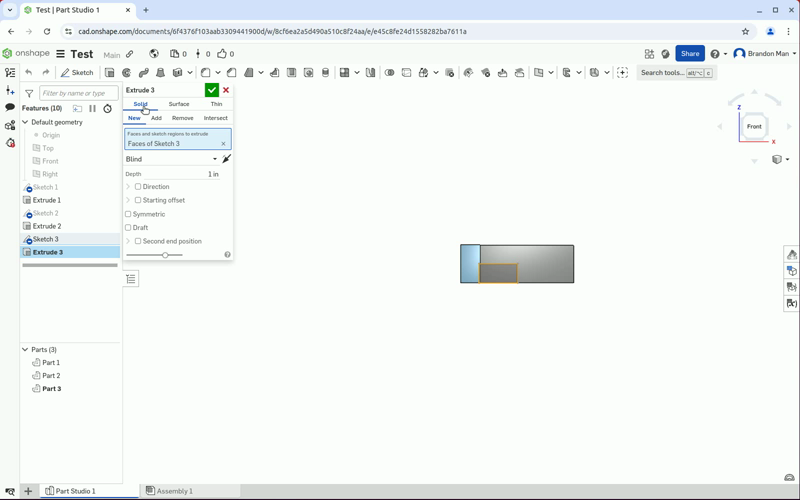
click(143, 106)
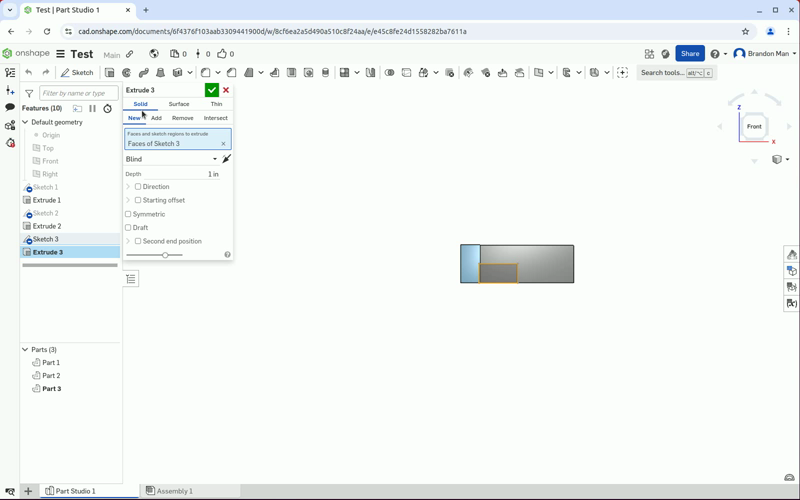
mouse_move(137, 120)
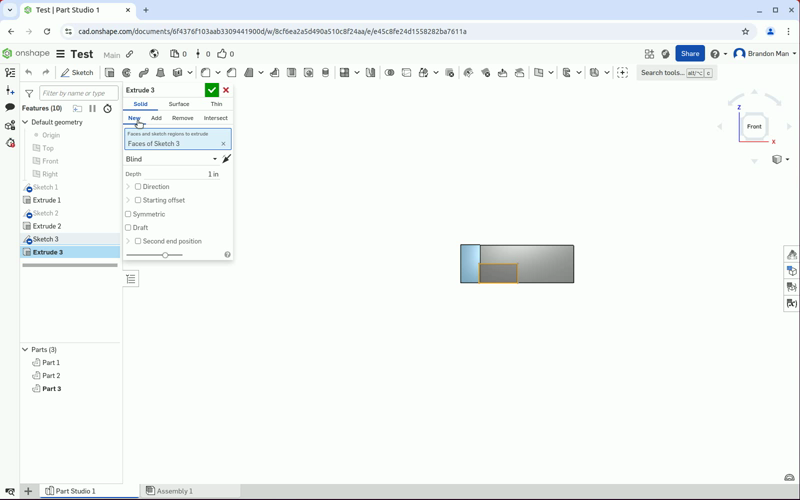
click(137, 120)
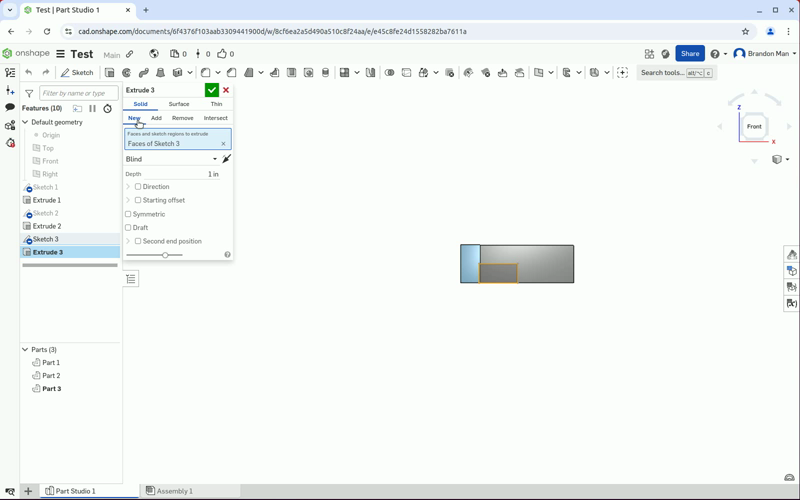
key(tab, 4)
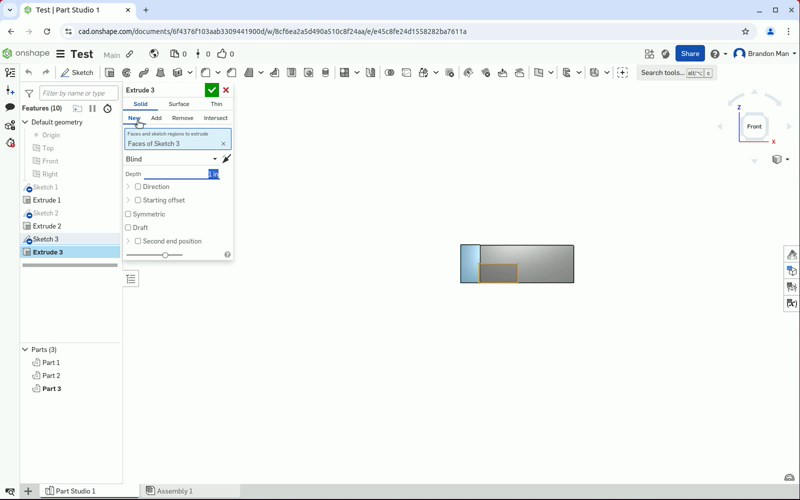
text(7.703)
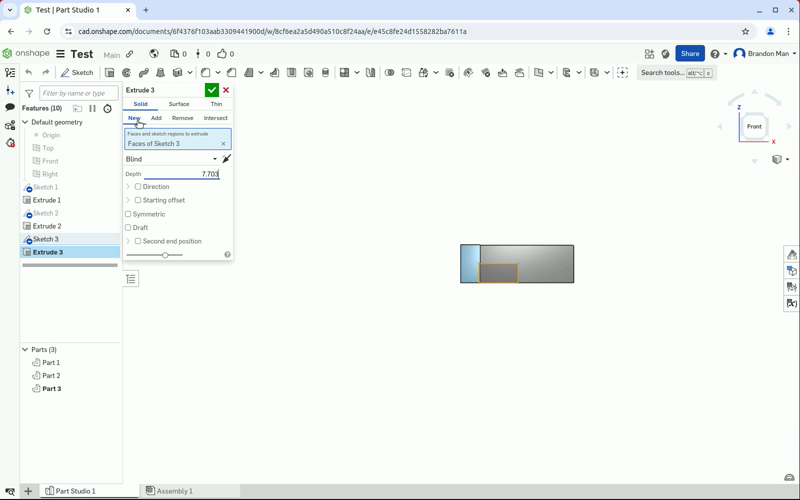
key(enter)
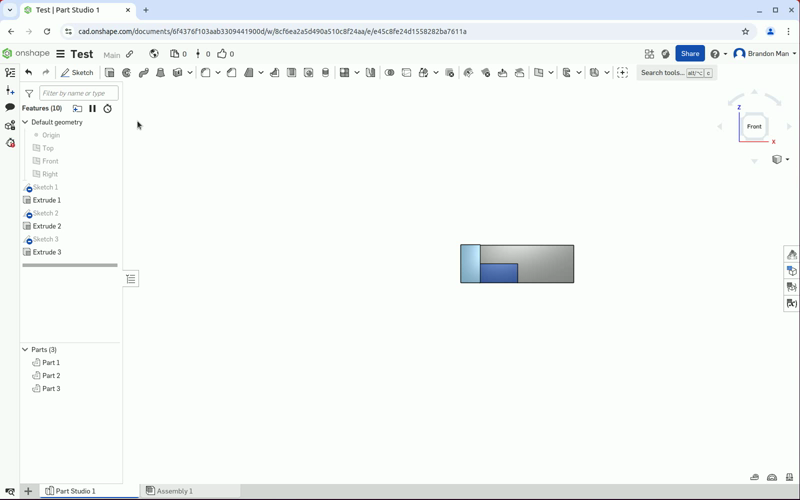
key(shift+h)
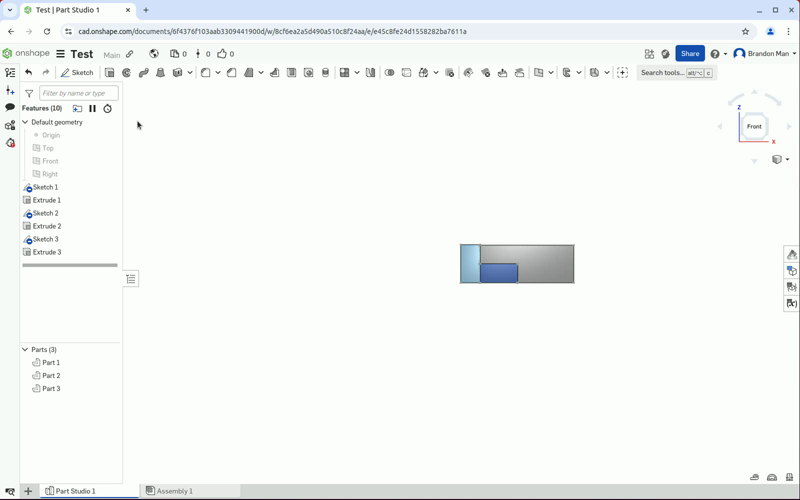
key(shift+h)
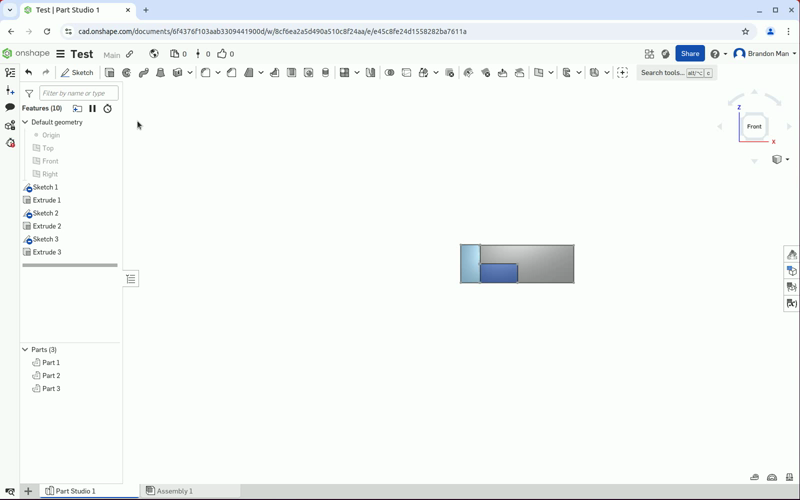
key(shift+7)
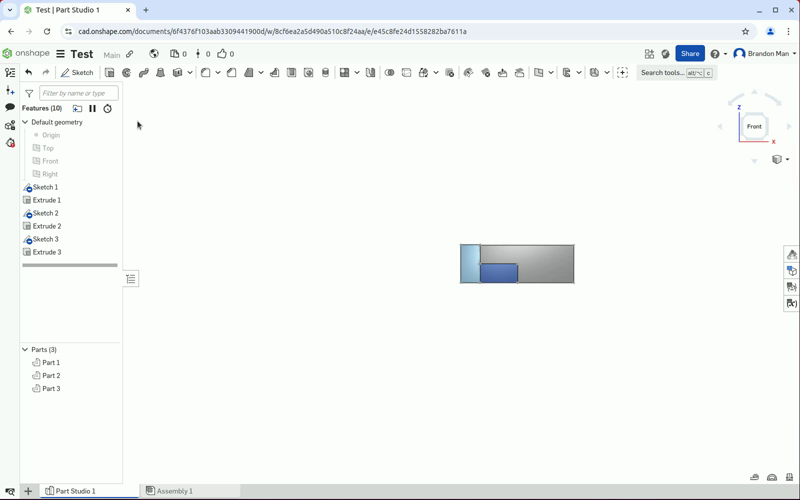
key(left, 2)
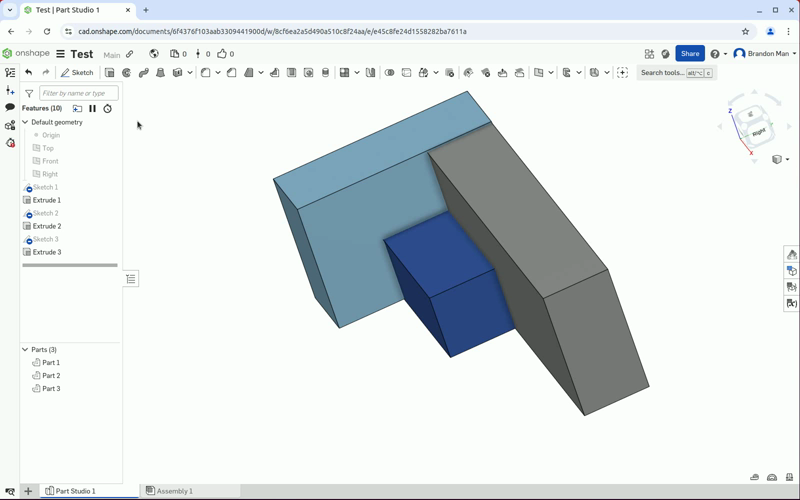
key(down, 2)
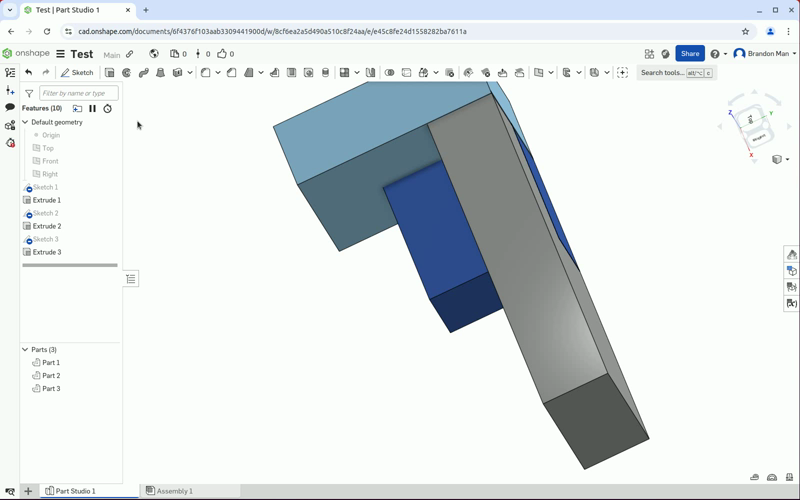
key(up, 2)
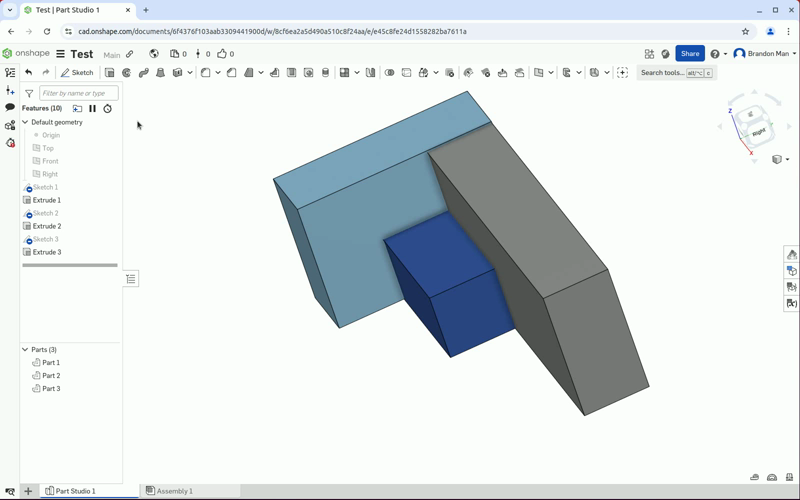
key(right, 2)
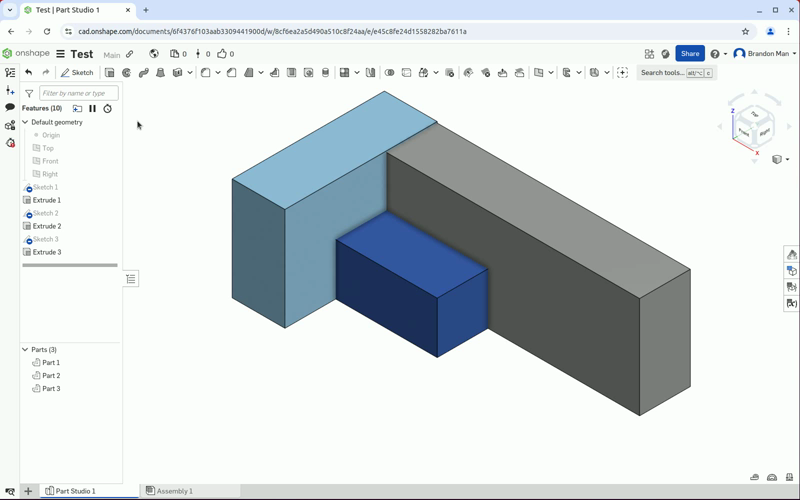
mouse_move(73, 189)
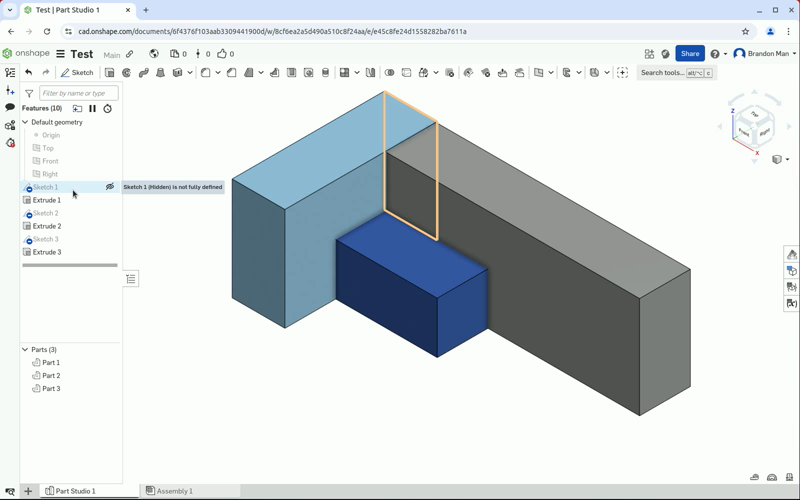
click(73, 189)